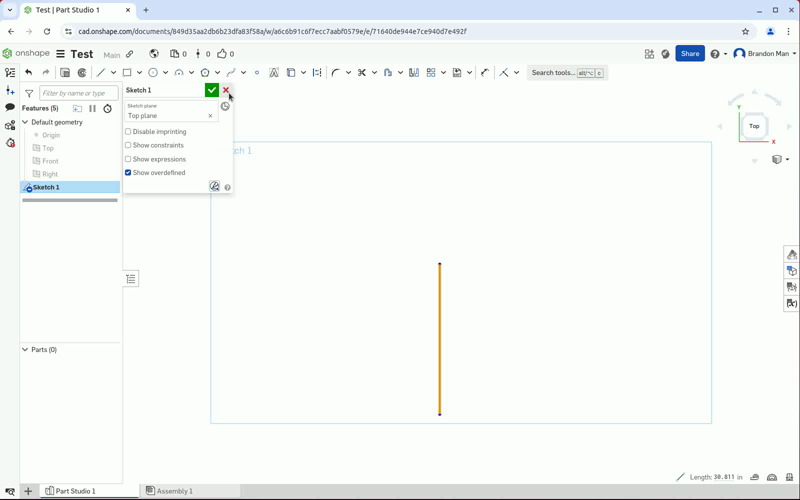
key(shift+h)
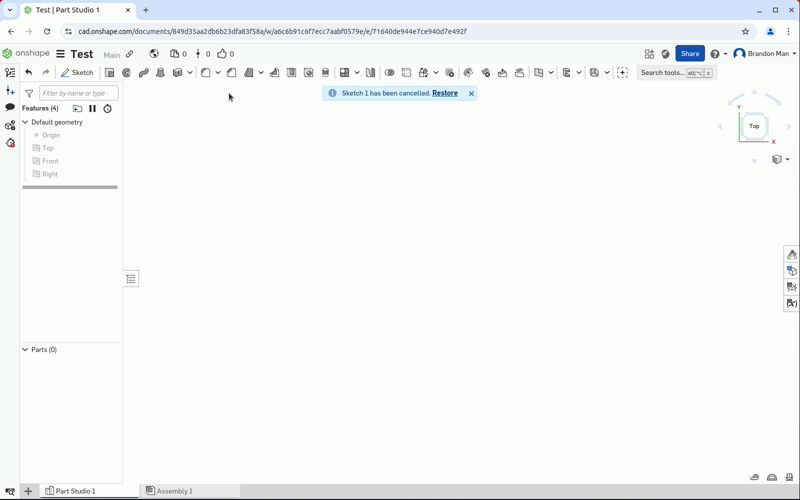
mouse_move(73, 352)
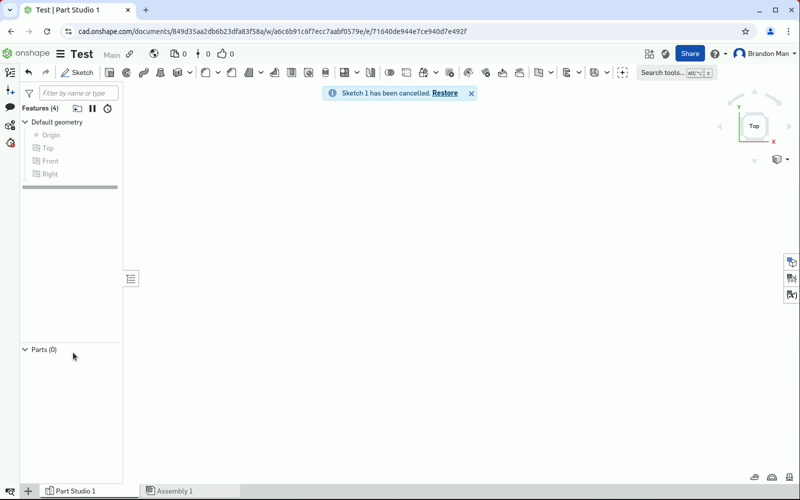
key(y)
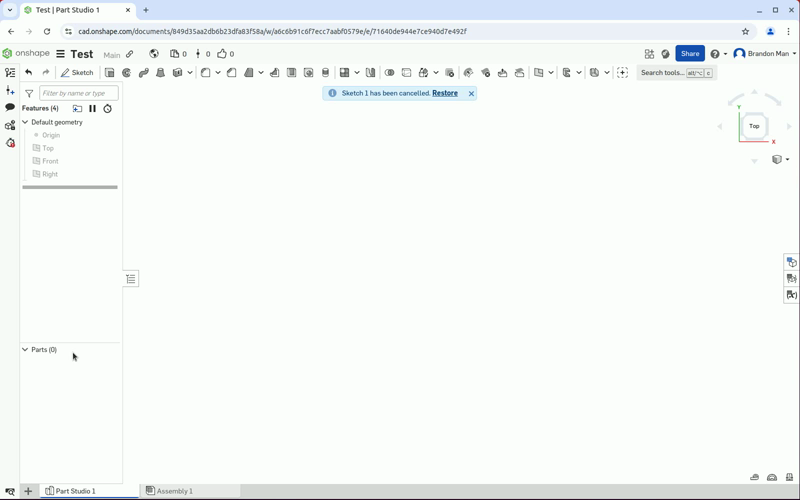
key(shift+p)
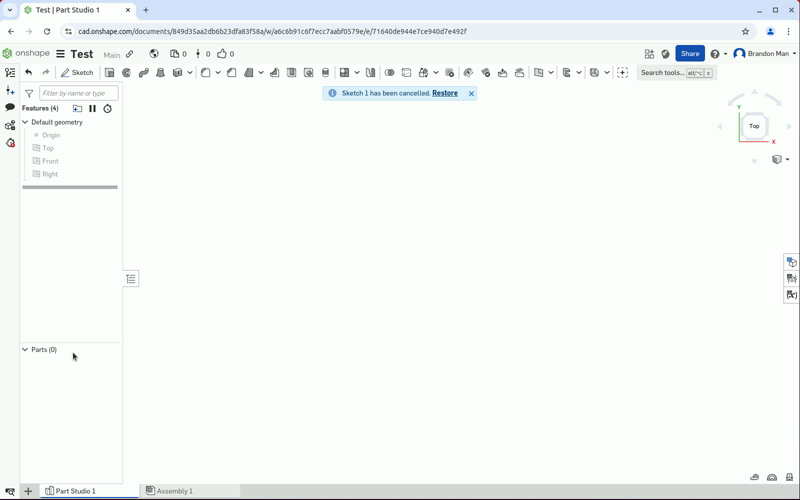
key(space)
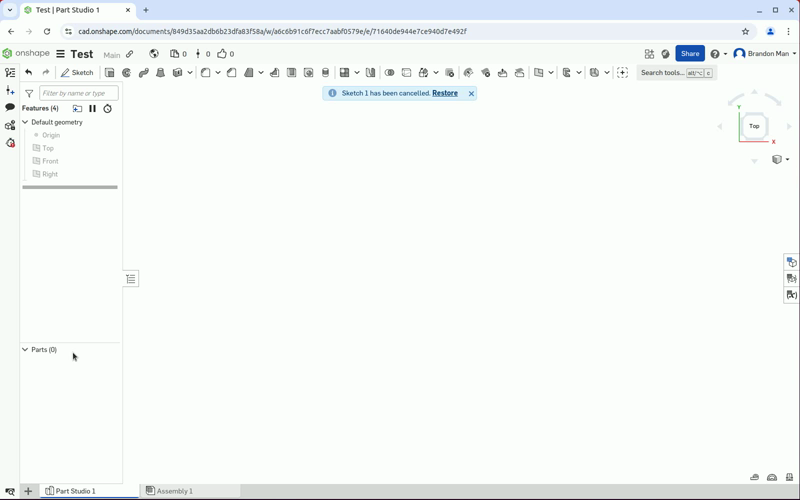
key_down(shift)
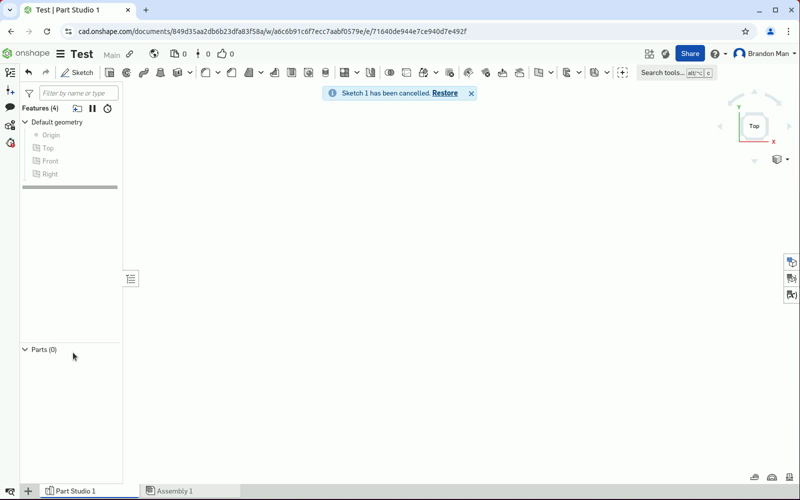
key(up)
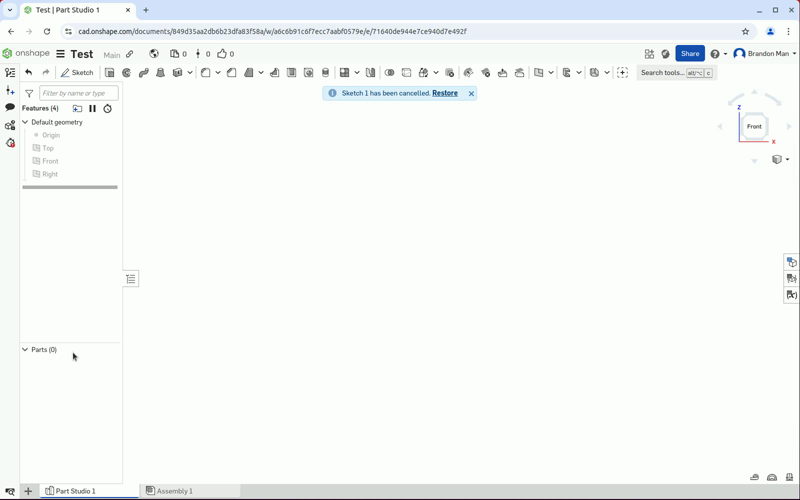
key_up(shift)
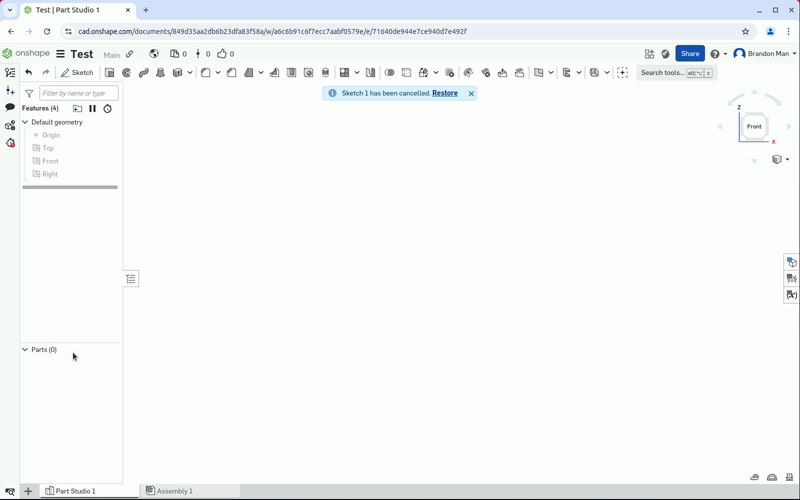
mouse_move(73, 352)
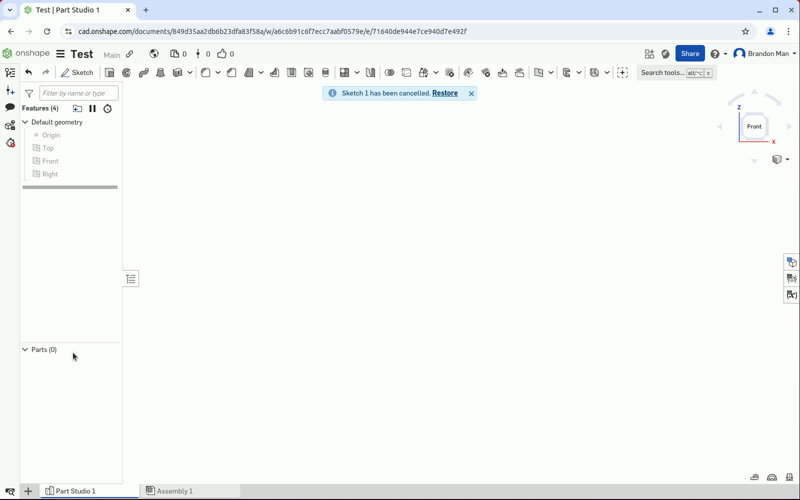
key(shift+y)
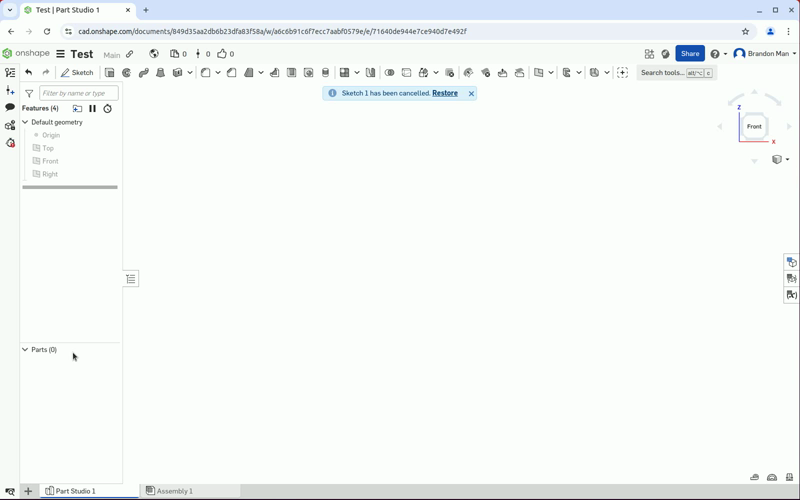
key(shift+s)
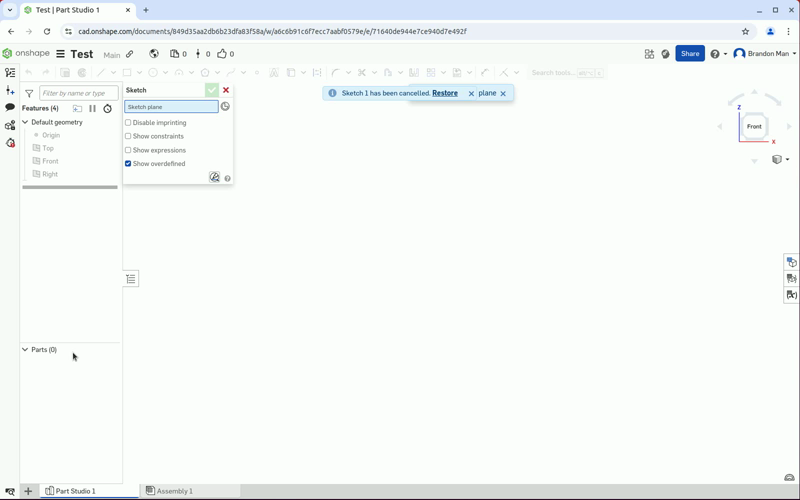
mouse_move(73, 163)
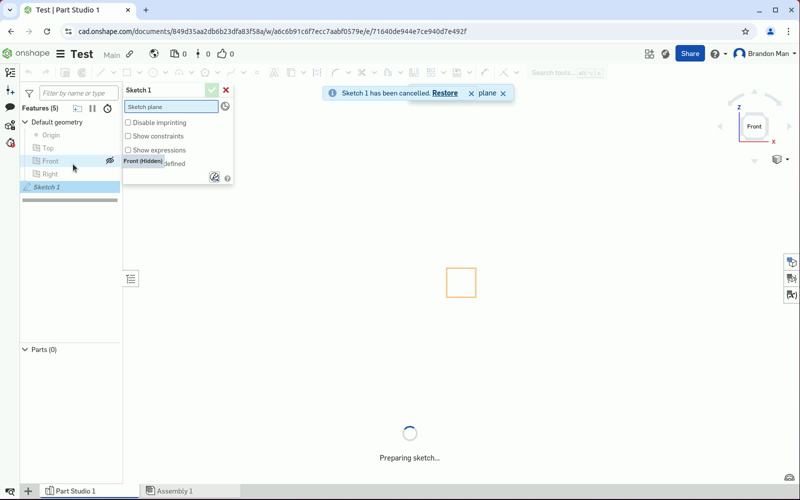
click(73, 163)
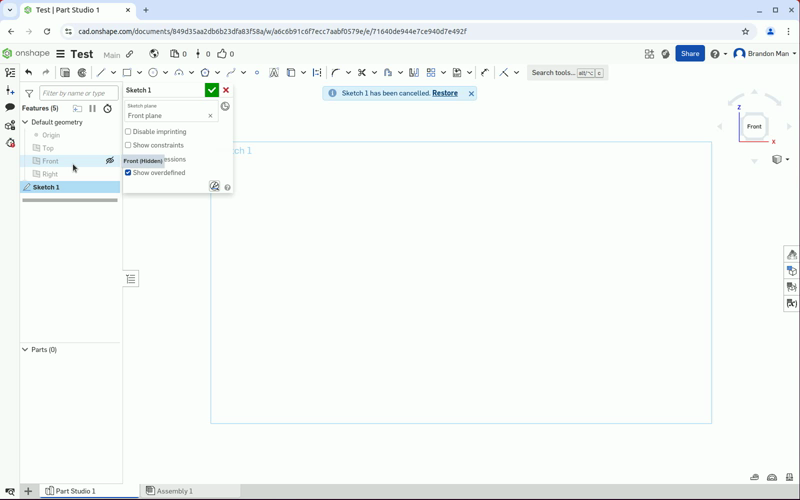
mouse_move(73, 352)
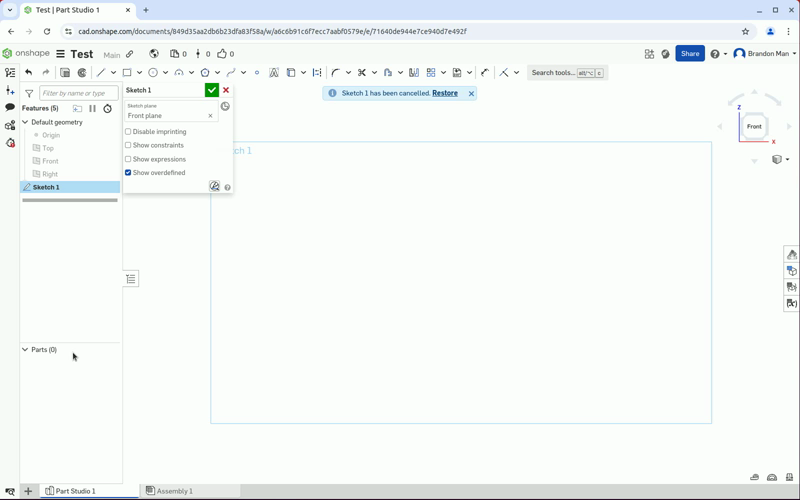
key(y)
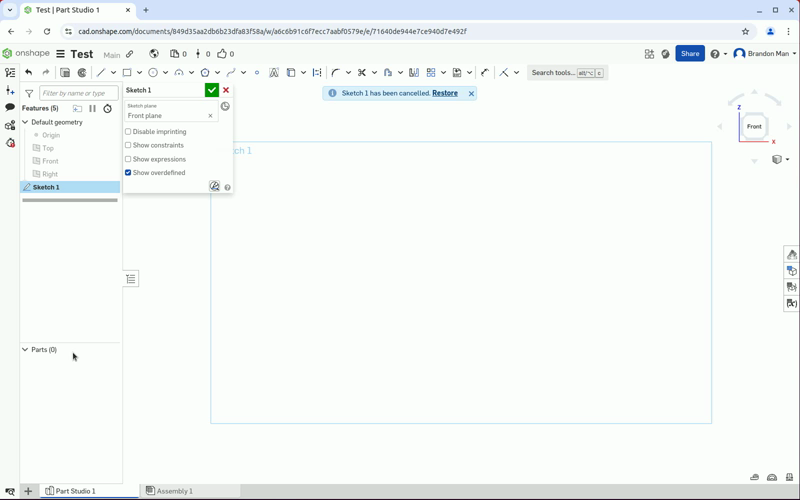
key(l)
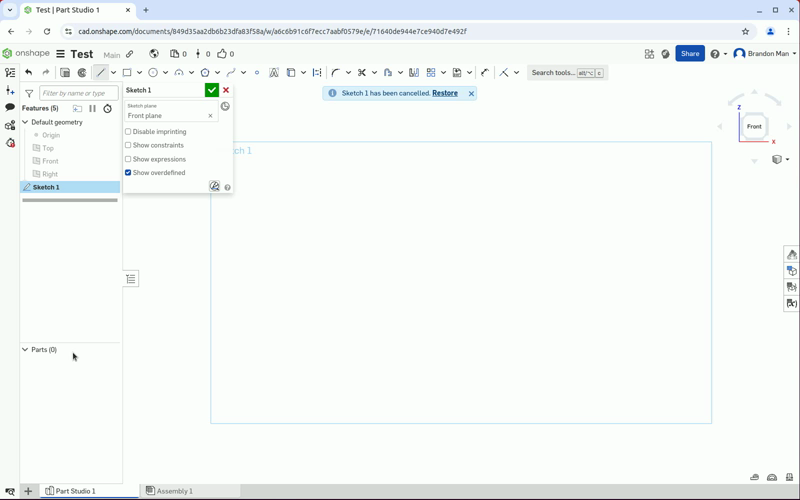
key_down(shift)
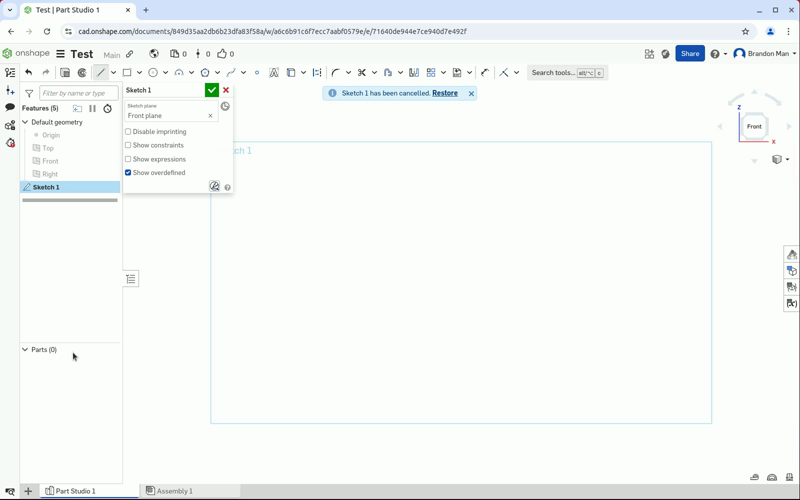
mouse_move(507, 205)
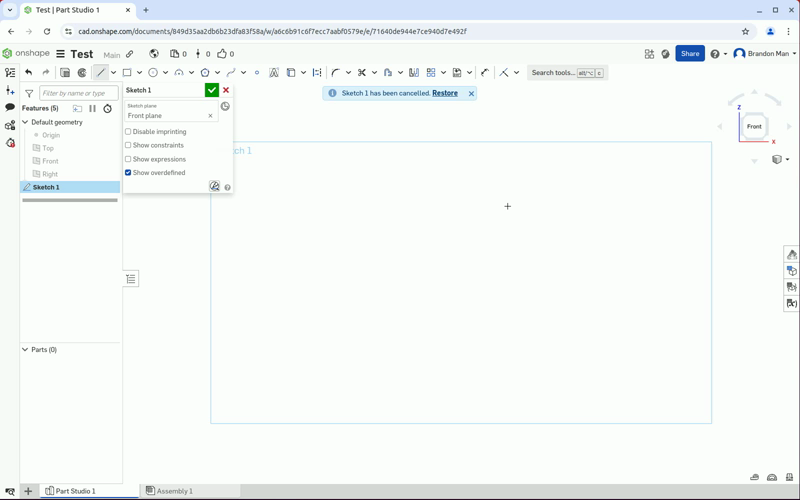
click(507, 205)
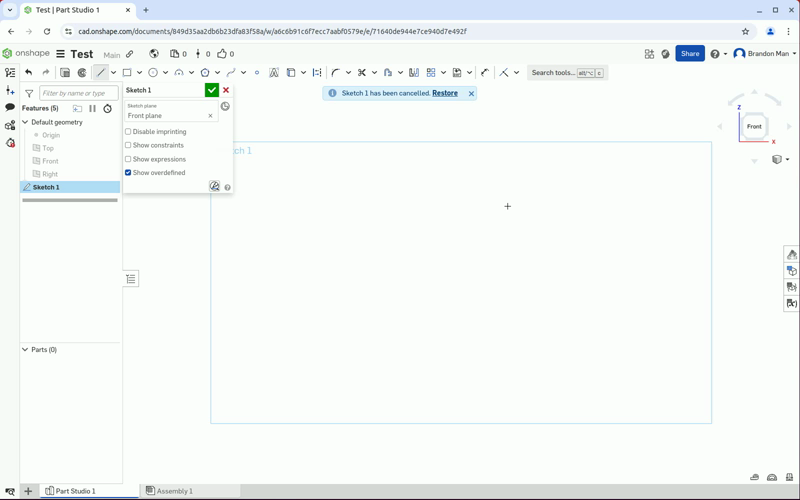
key_up(shift)
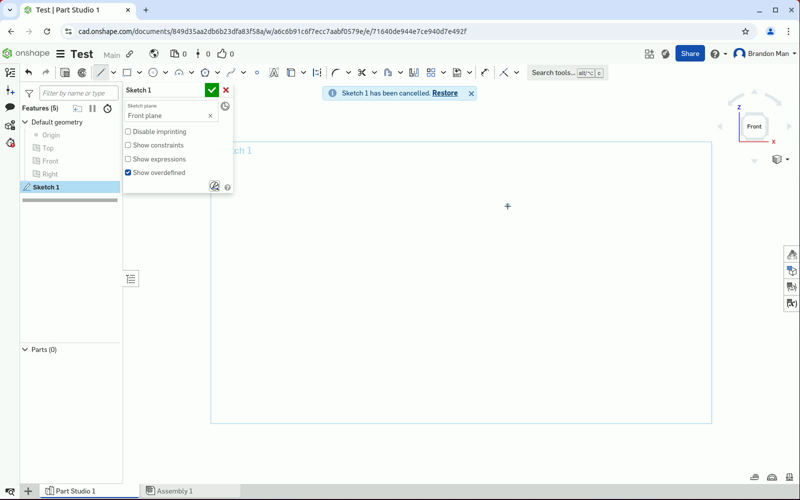
key_down(shift)
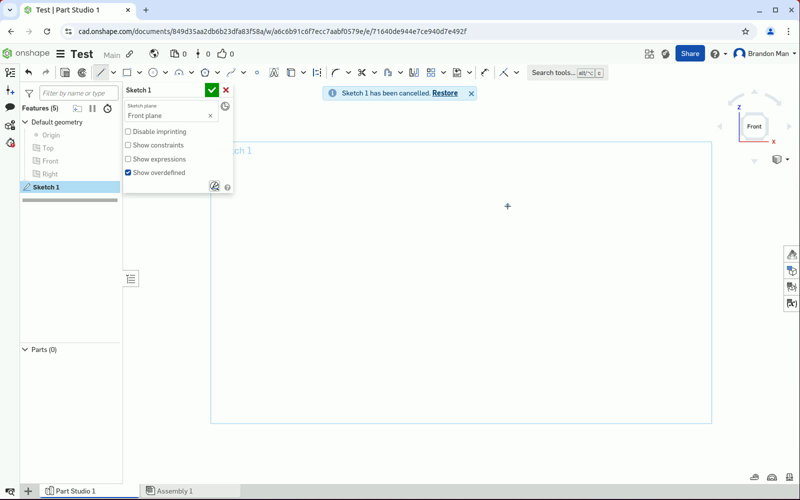
mouse_move(537, 205)
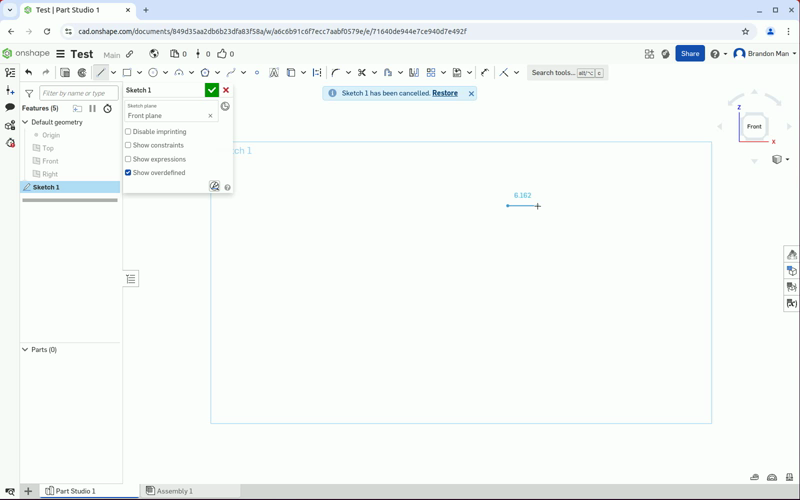
mouse_move(562, 205)
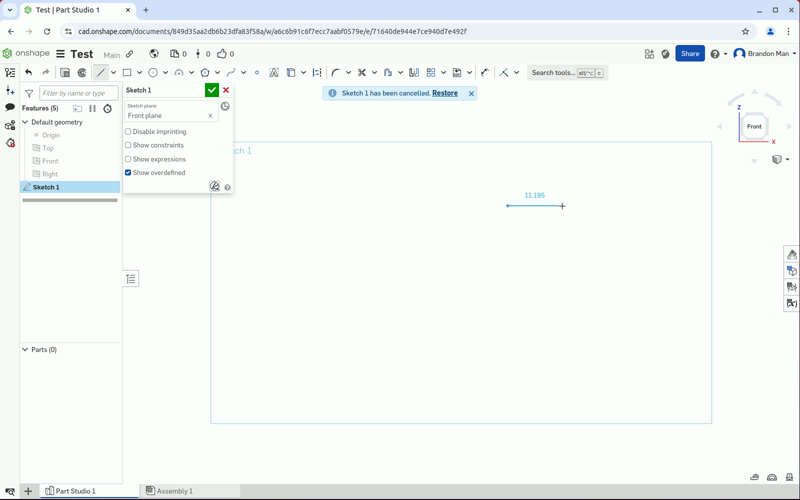
click(562, 205)
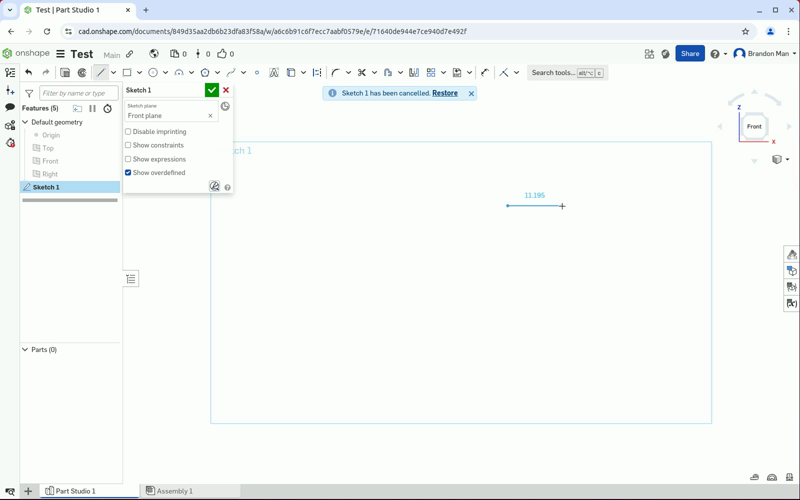
key_up(shift)
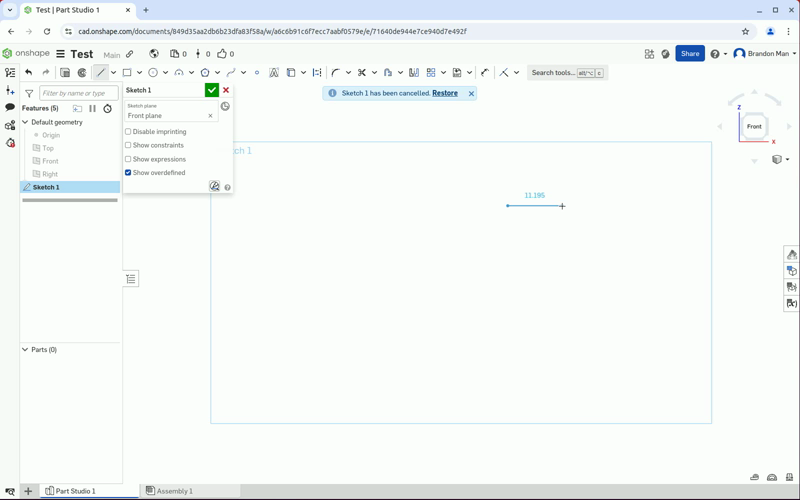
key_down(shift)
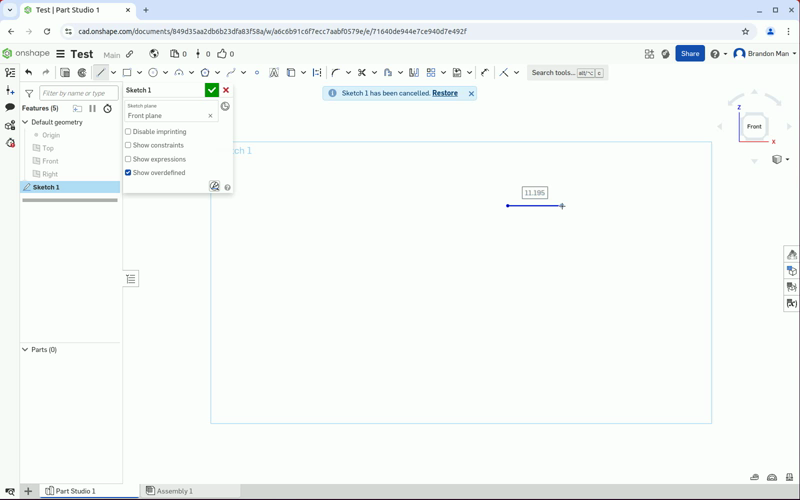
mouse_move(589, 205)
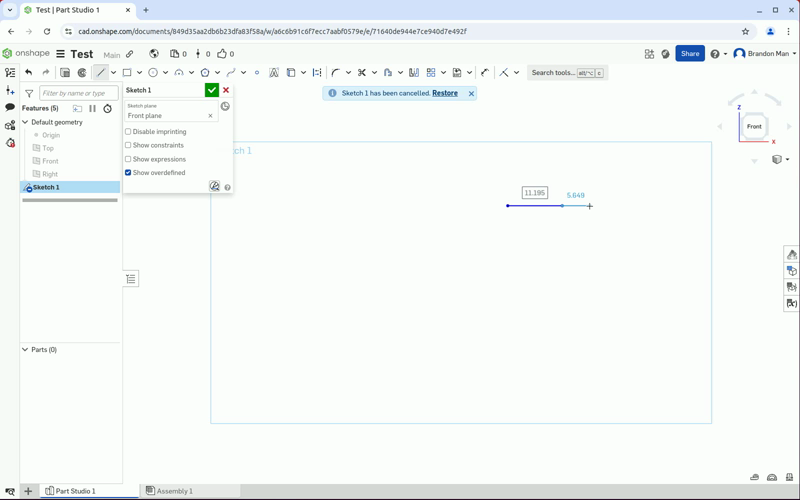
mouse_move(562, 169)
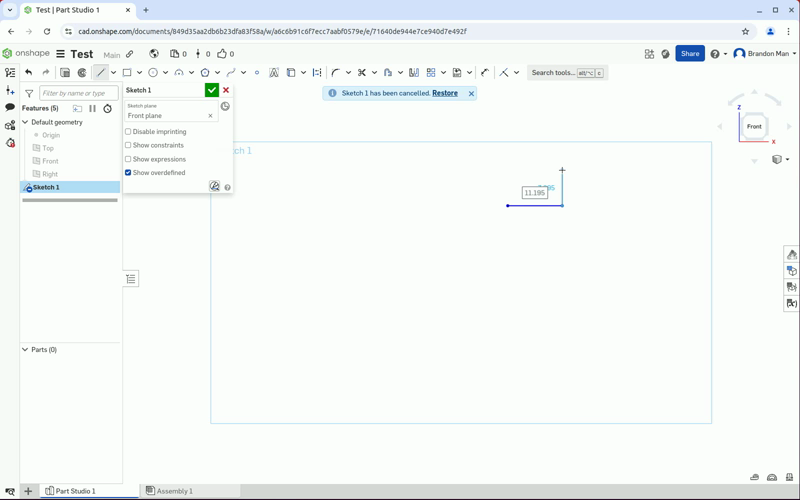
click(562, 169)
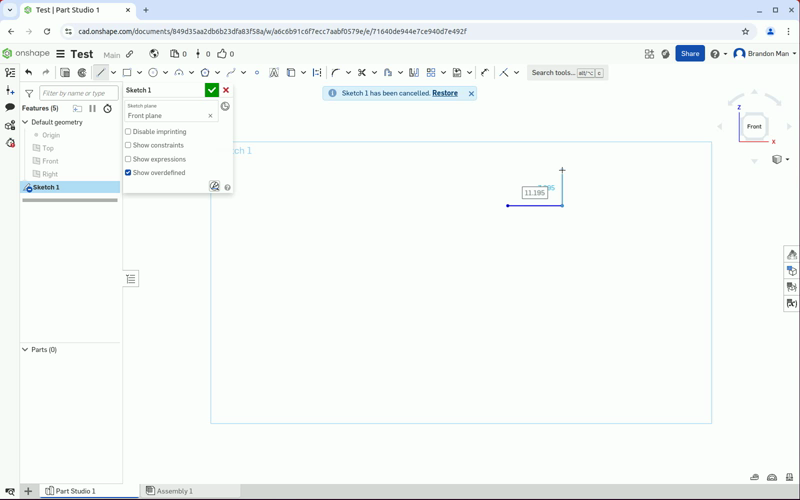
key_up(shift)
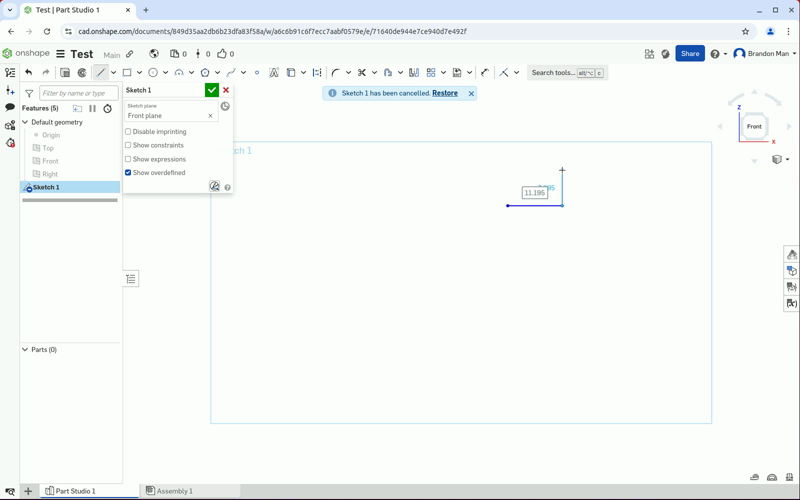
key_down(shift)
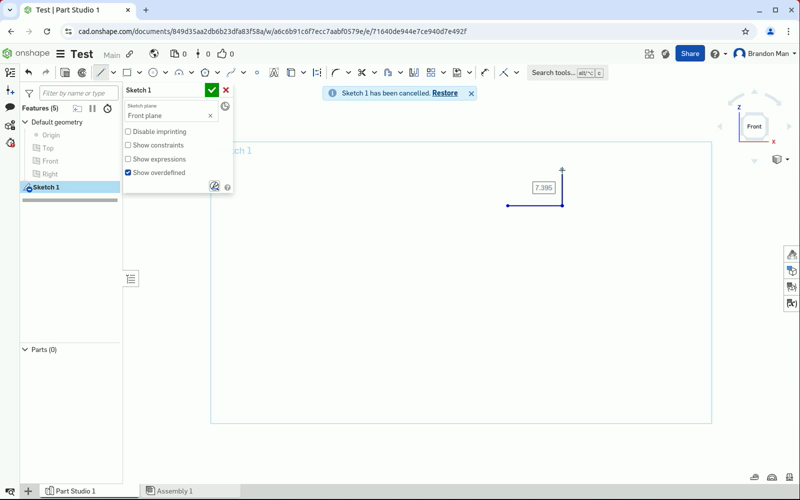
mouse_move(589, 169)
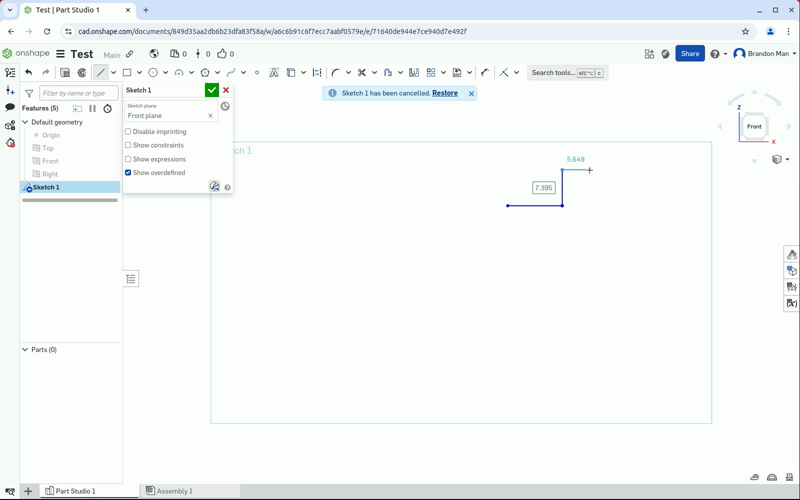
mouse_move(507, 169)
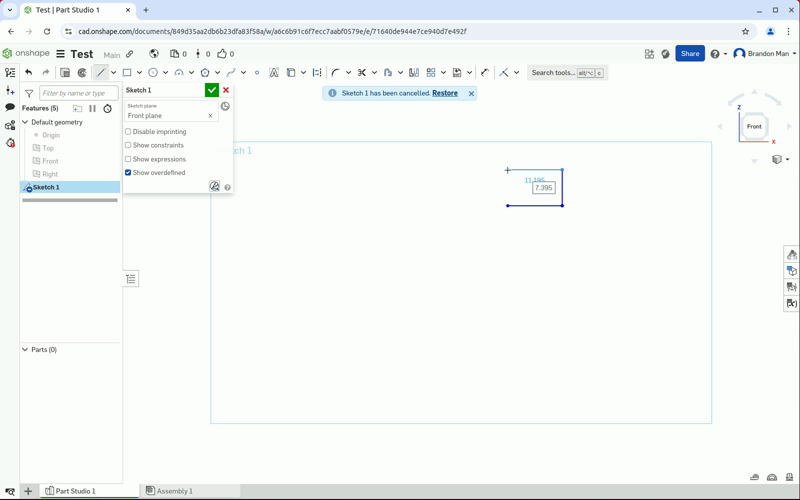
click(507, 169)
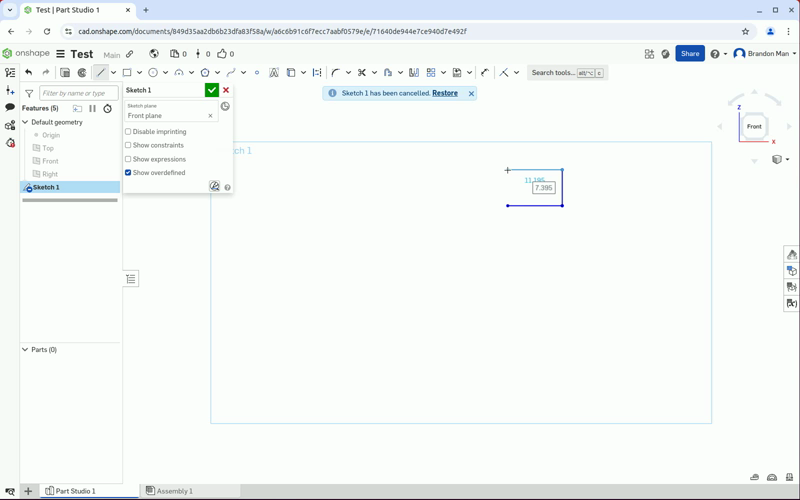
key_up(shift)
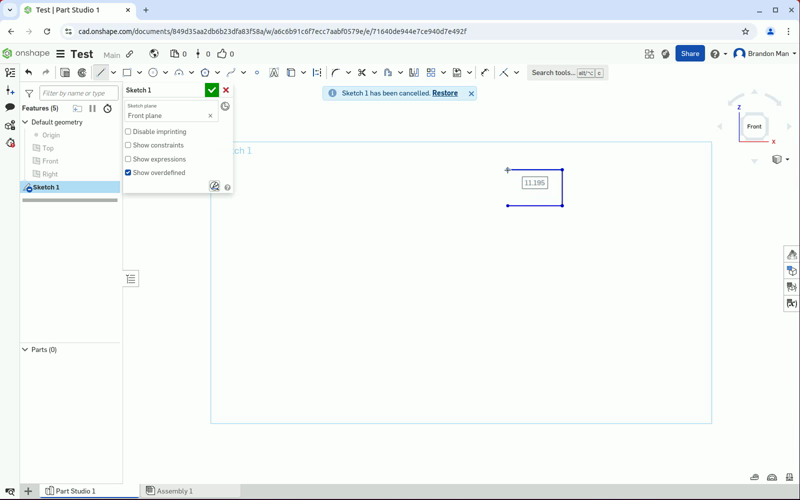
key_down(shift)
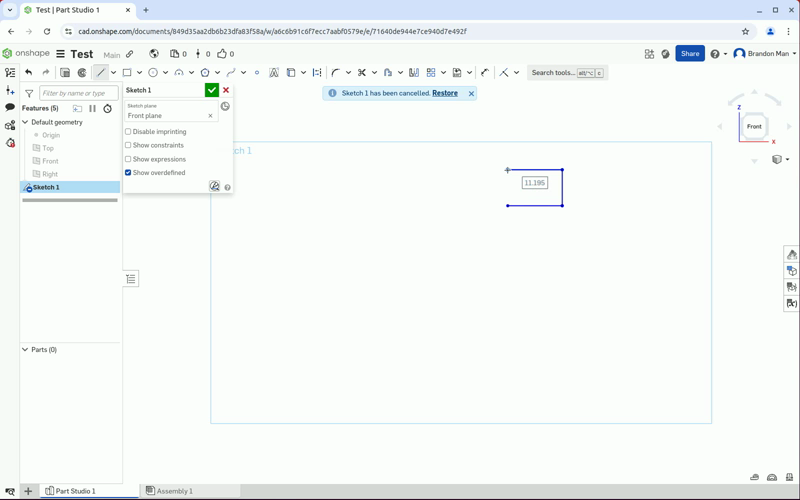
mouse_move(537, 169)
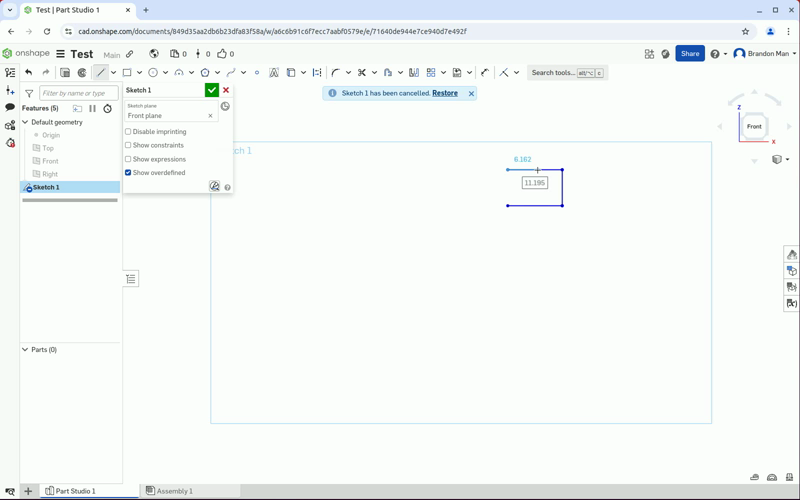
mouse_move(507, 170)
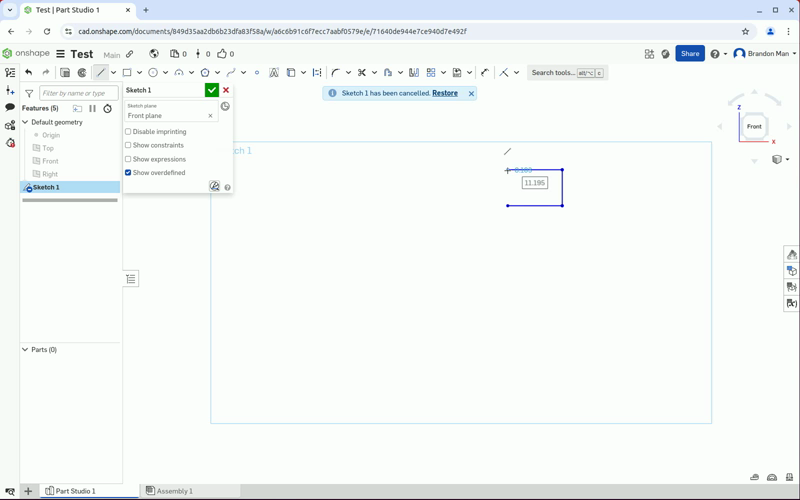
scroll(6)
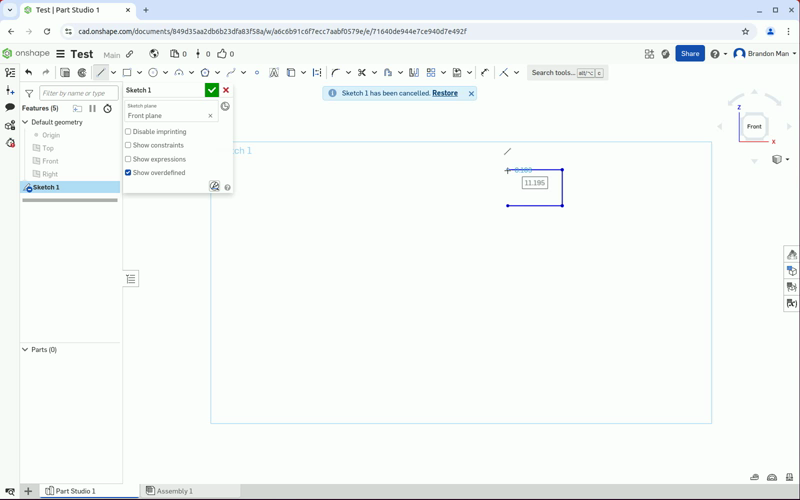
scroll(6)
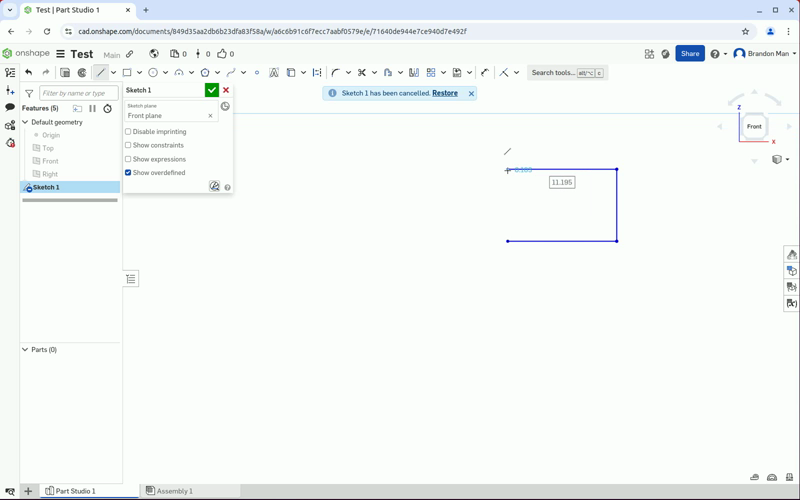
scroll(6)
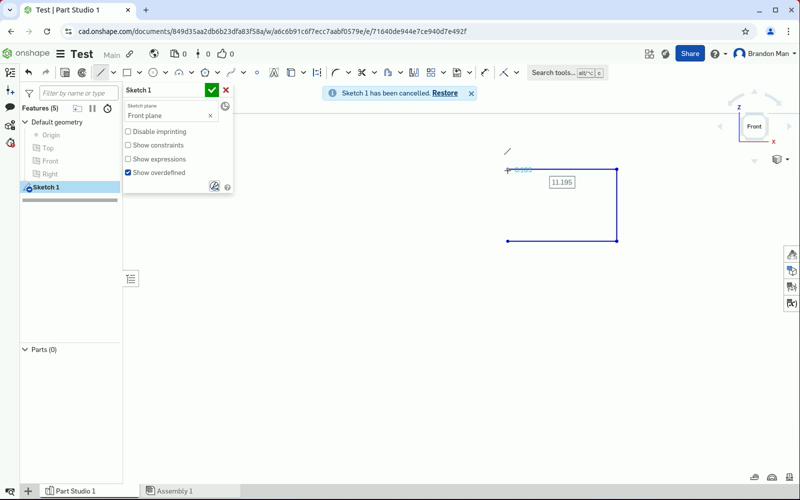
scroll(6)
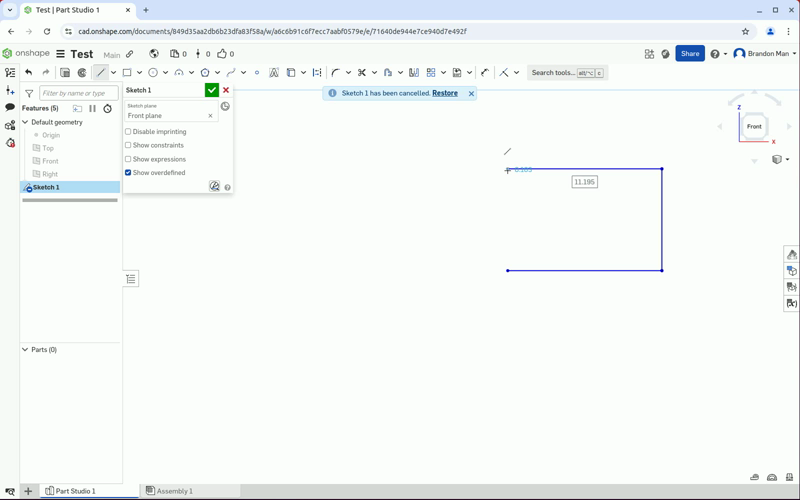
scroll(6)
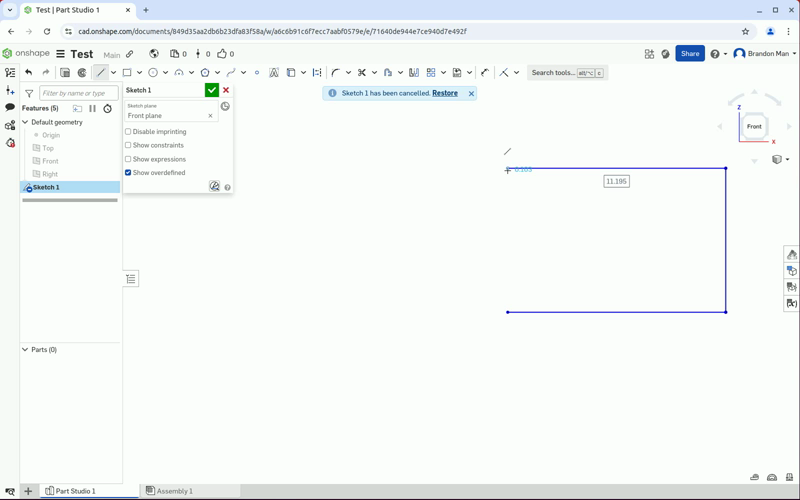
scroll(6)
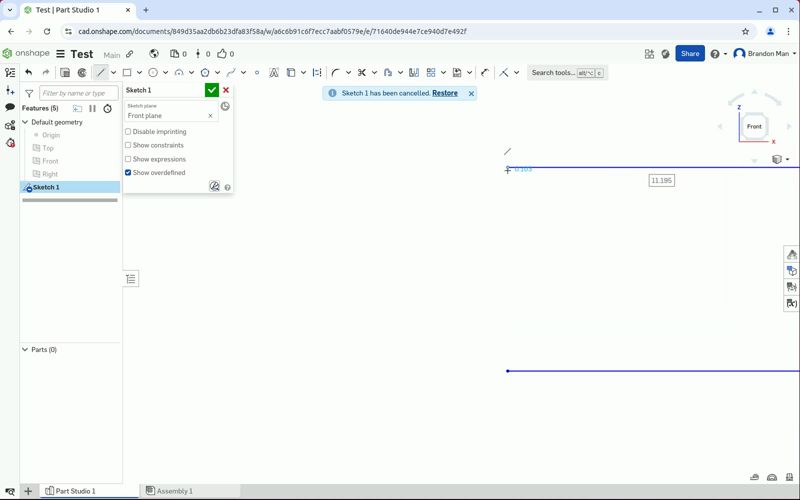
scroll(6)
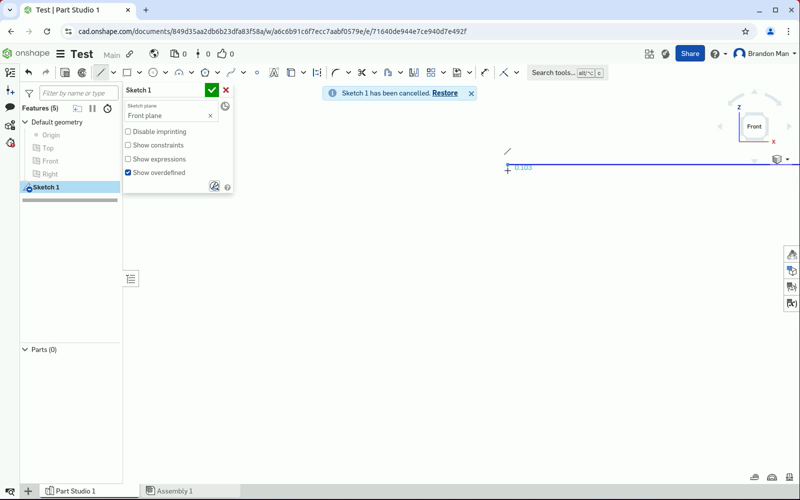
click(507, 170)
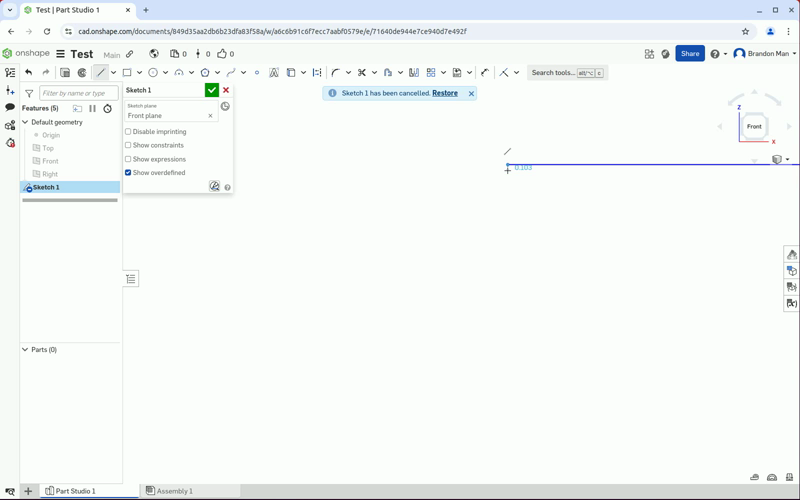
scroll(-6)
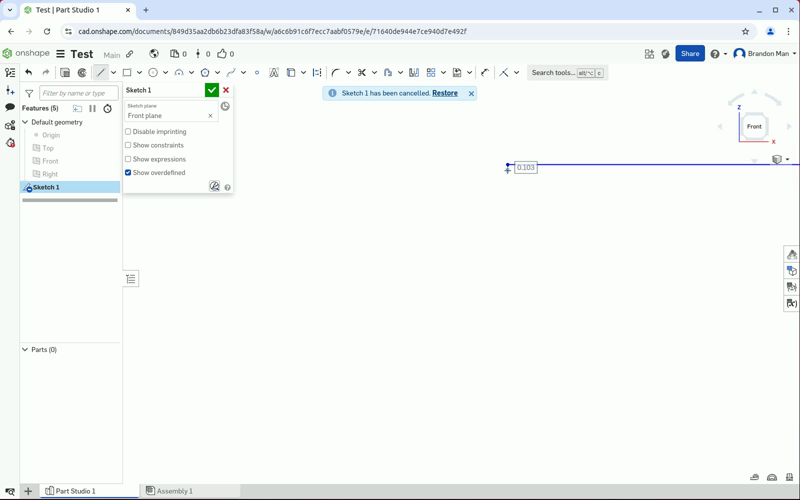
scroll(-6)
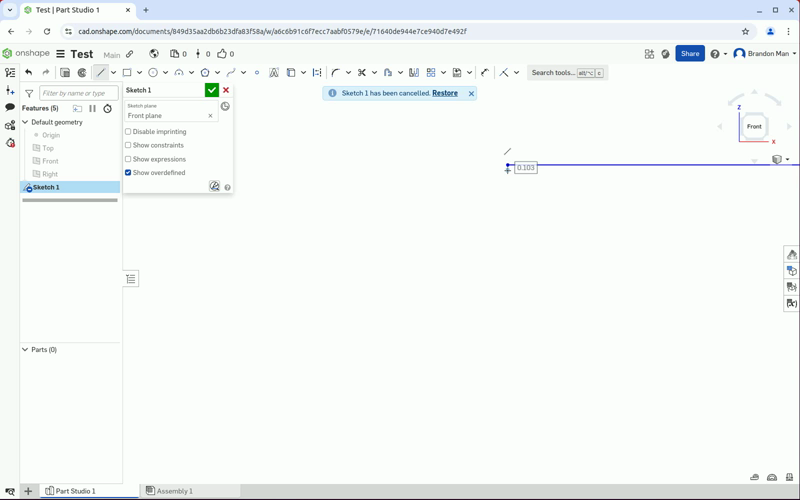
scroll(-6)
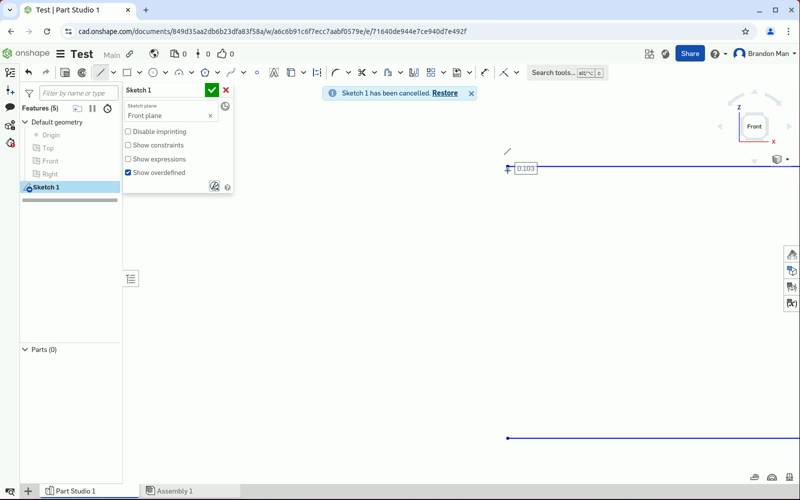
scroll(-6)
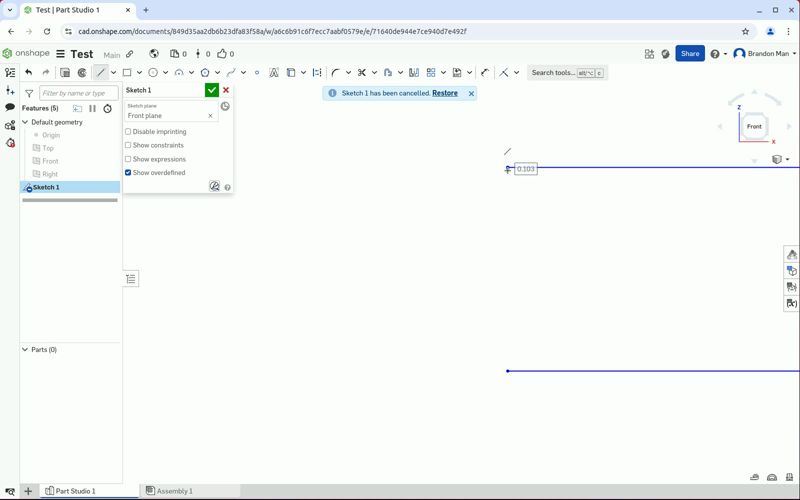
scroll(-6)
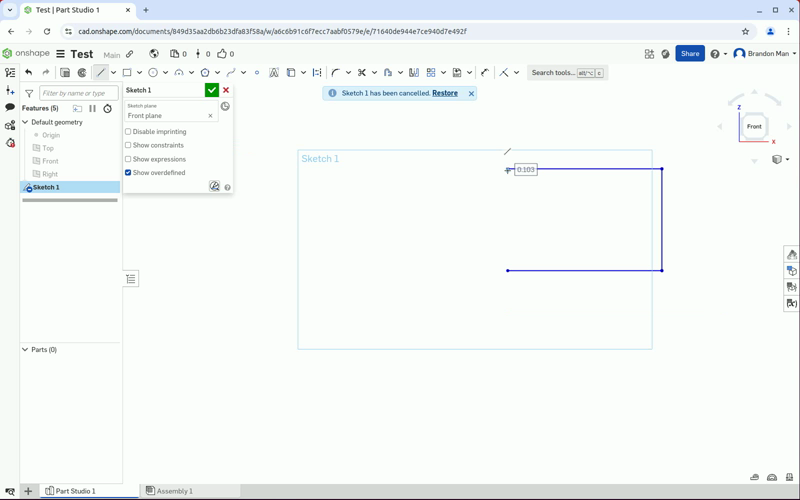
scroll(-6)
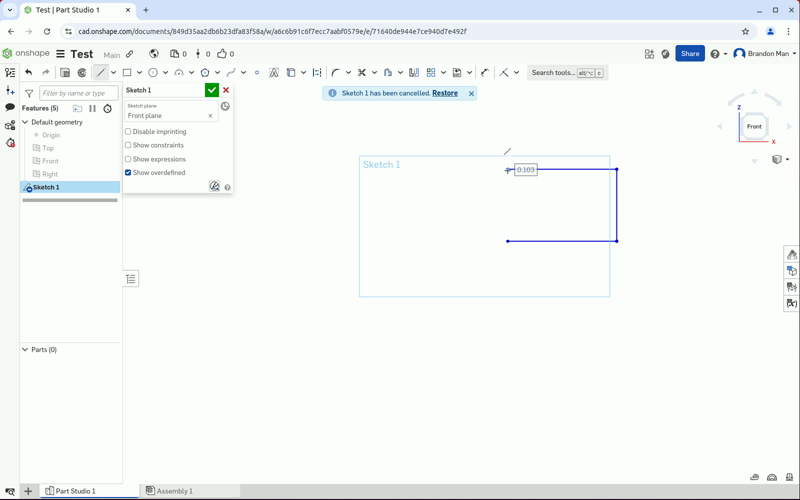
scroll(-6)
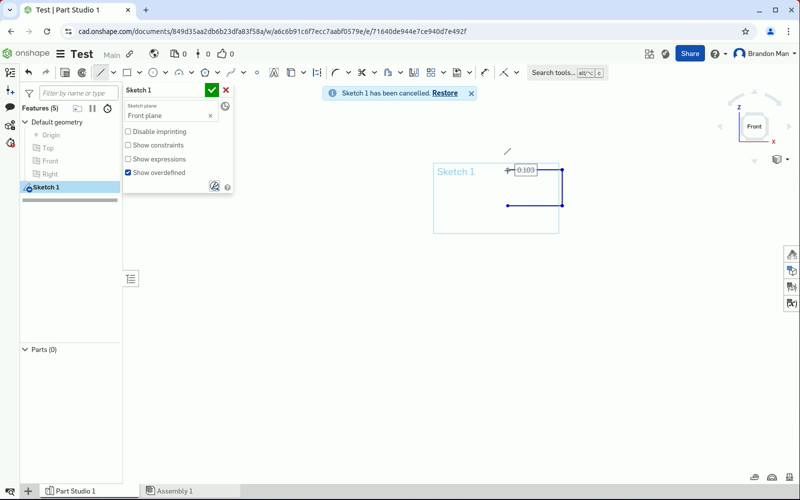
key_up(shift)
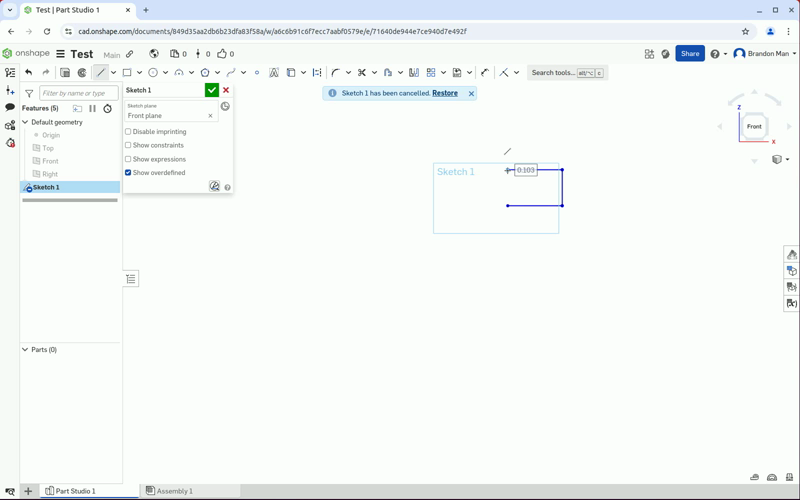
key_down(shift)
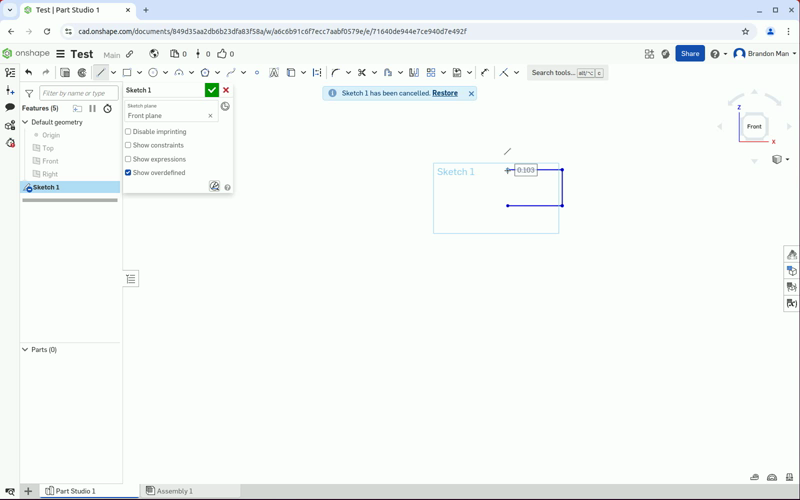
mouse_move(537, 170)
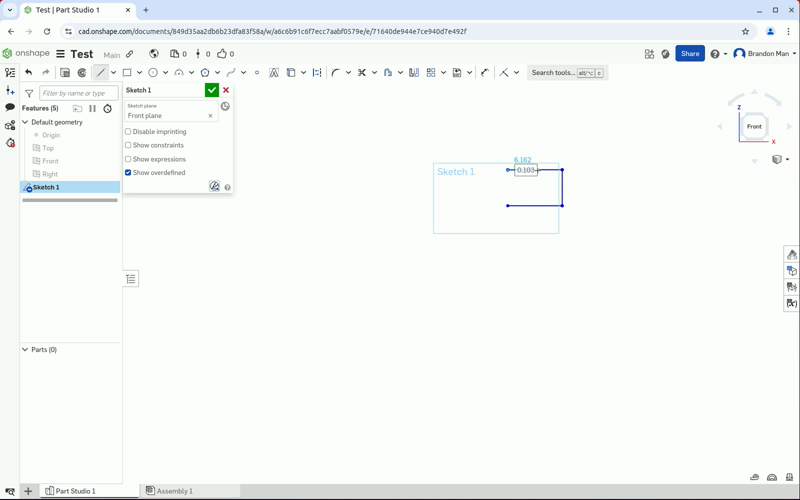
mouse_move(507, 183)
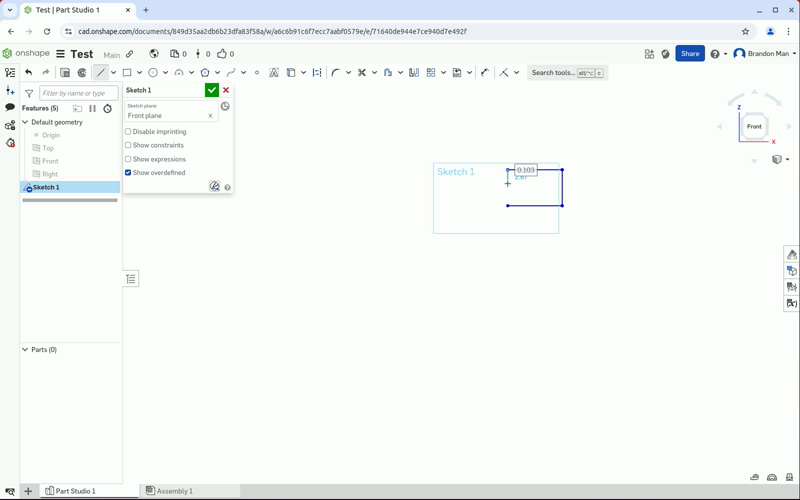
click(507, 183)
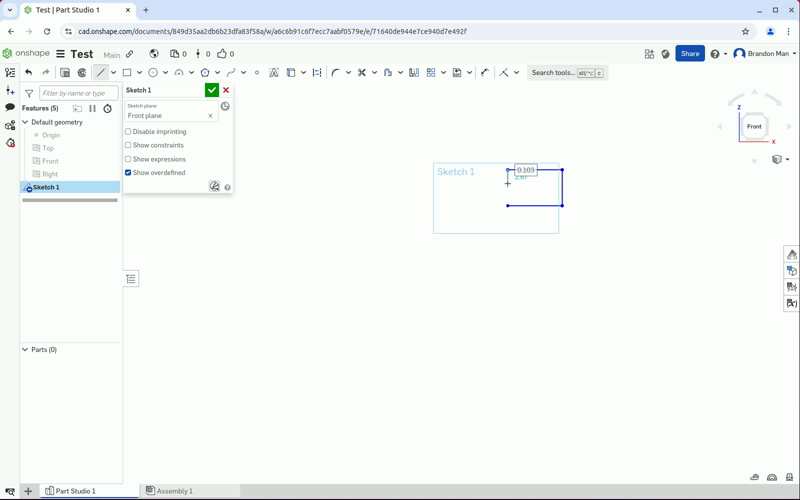
key_up(shift)
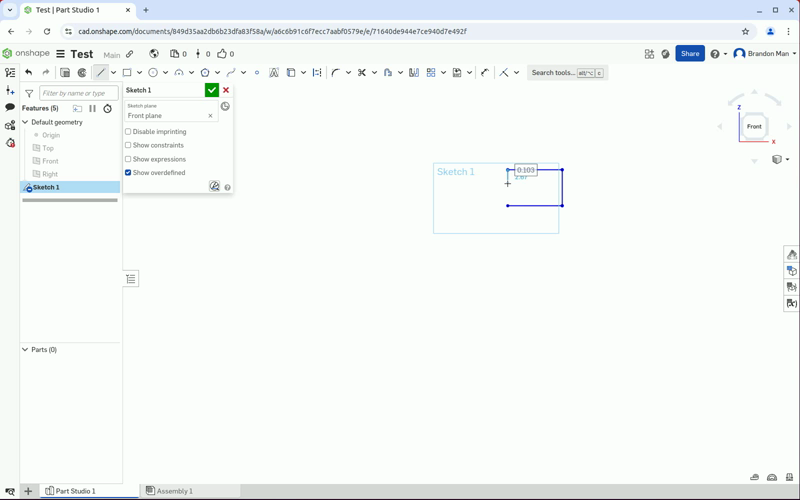
mouse_move(537, 183)
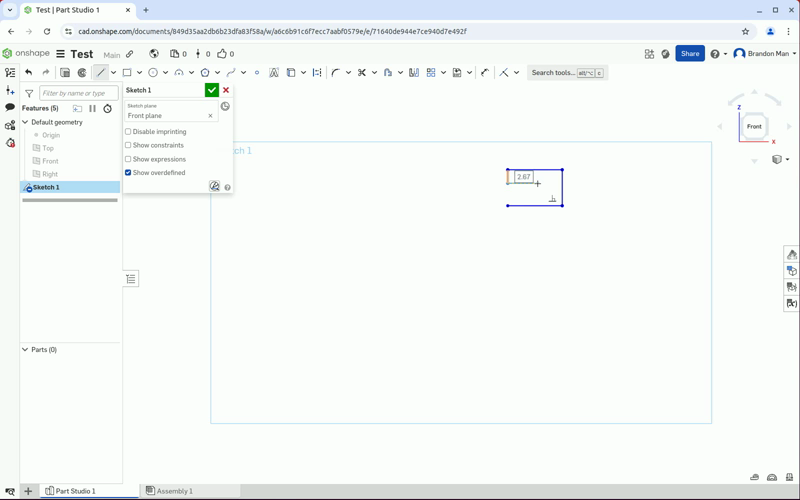
key_down(shift)
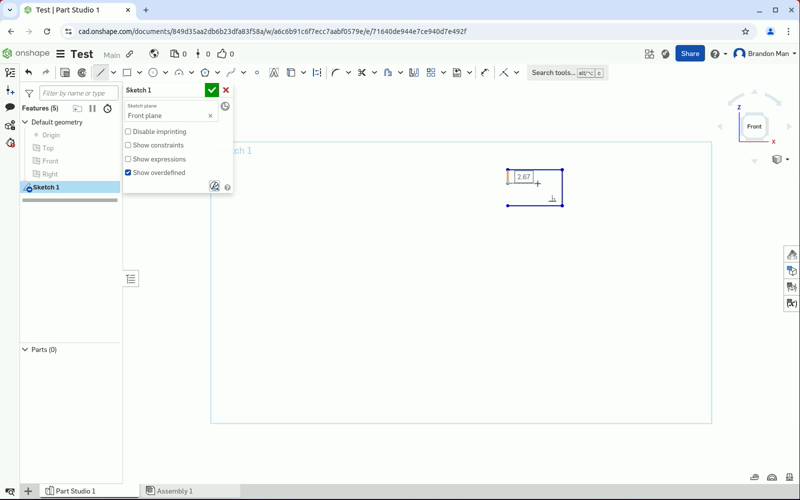
mouse_move(507, 205)
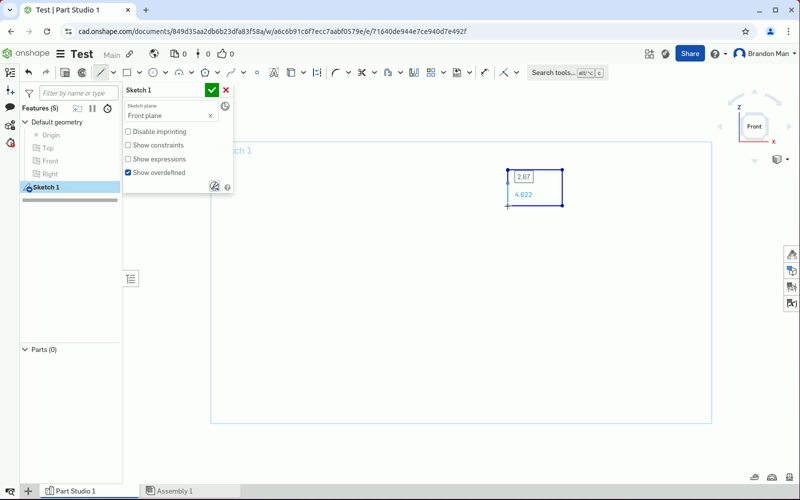
key_up(shift)
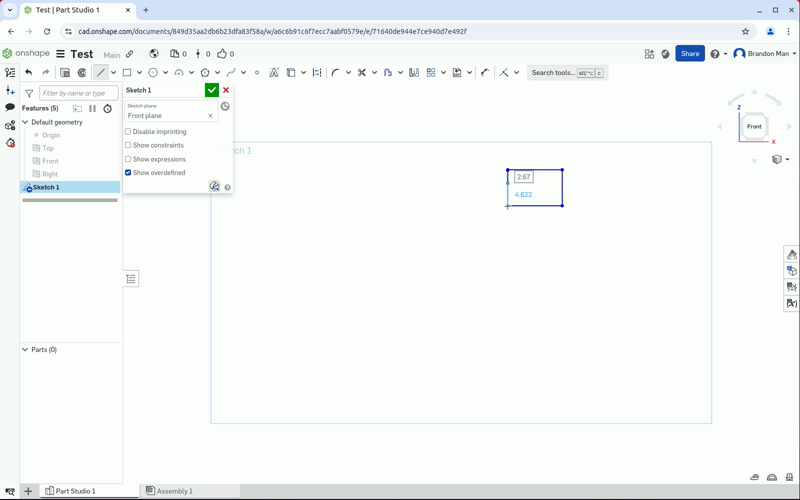
click(507, 205)
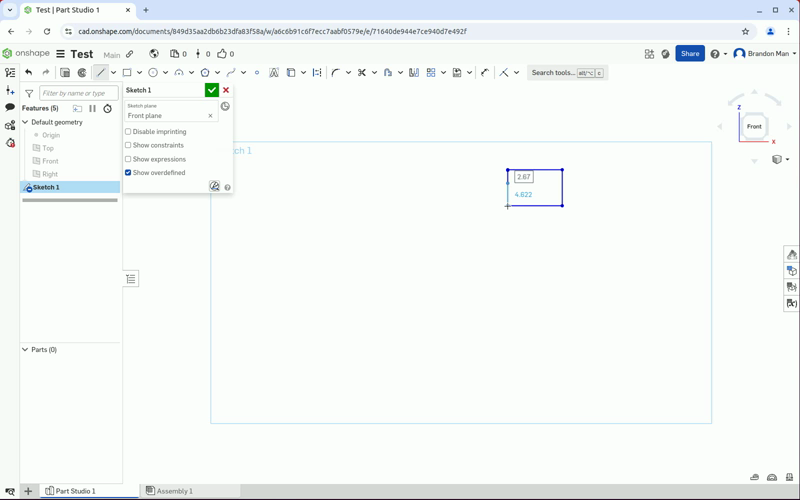
key(esc)
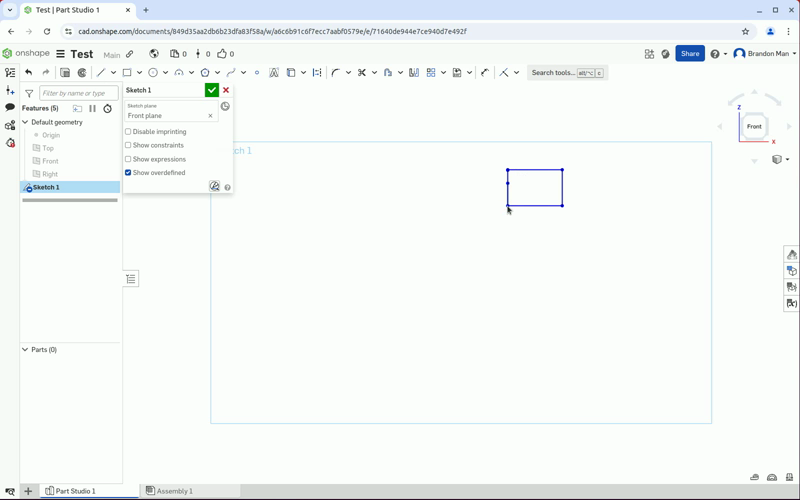
mouse_move(557, 201)
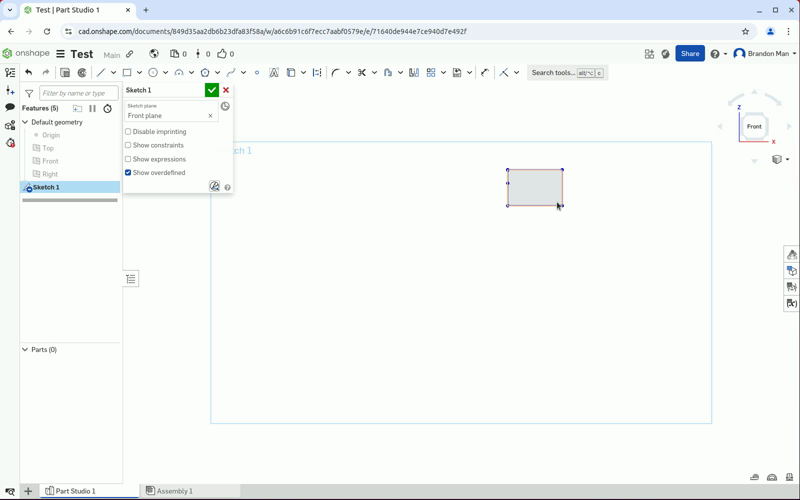
click(557, 201)
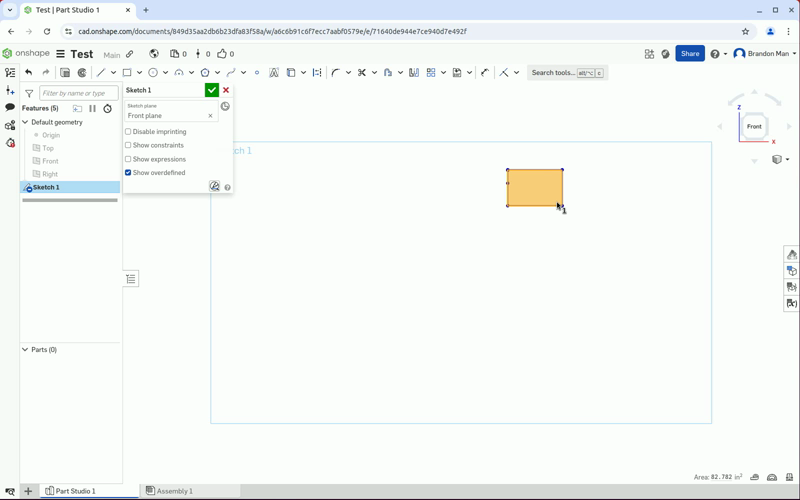
mouse_move(73, 352)
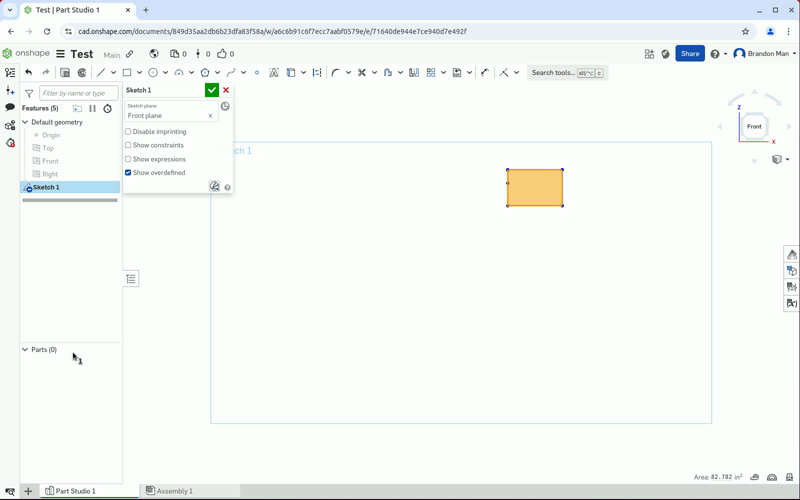
key(shift+y)
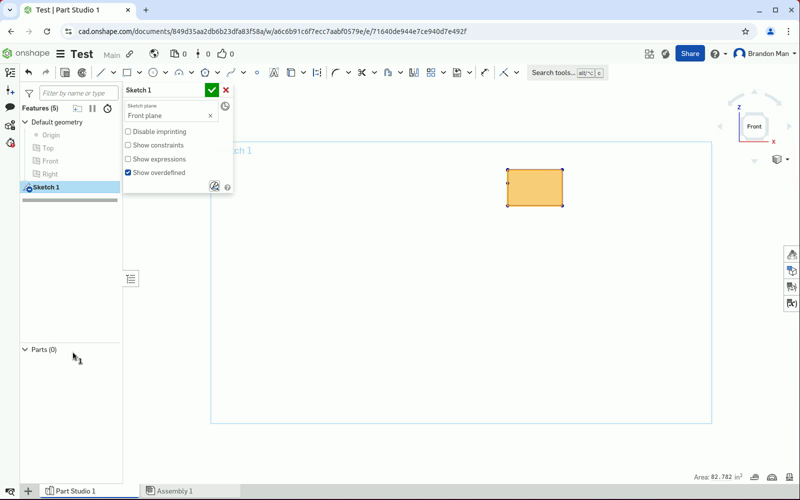
key(shift+e)
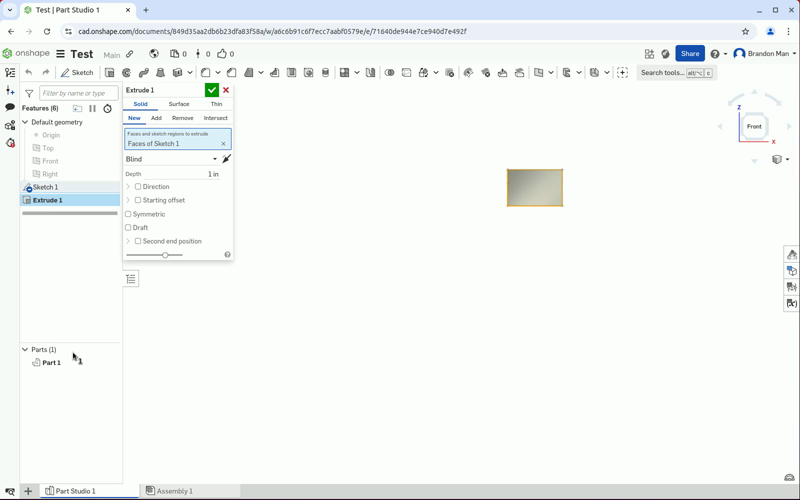
mouse_move(143, 106)
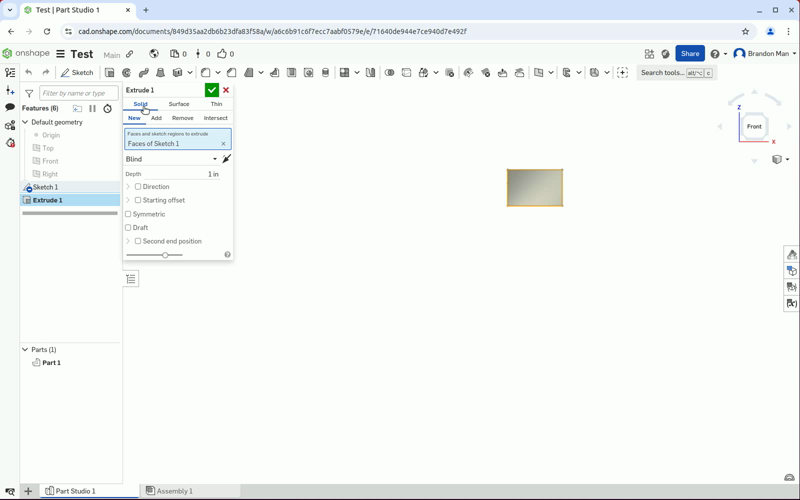
click(143, 106)
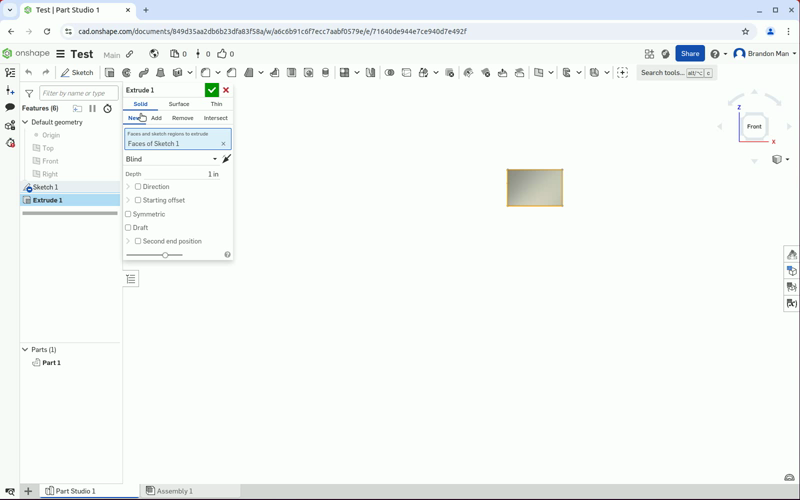
mouse_move(137, 120)
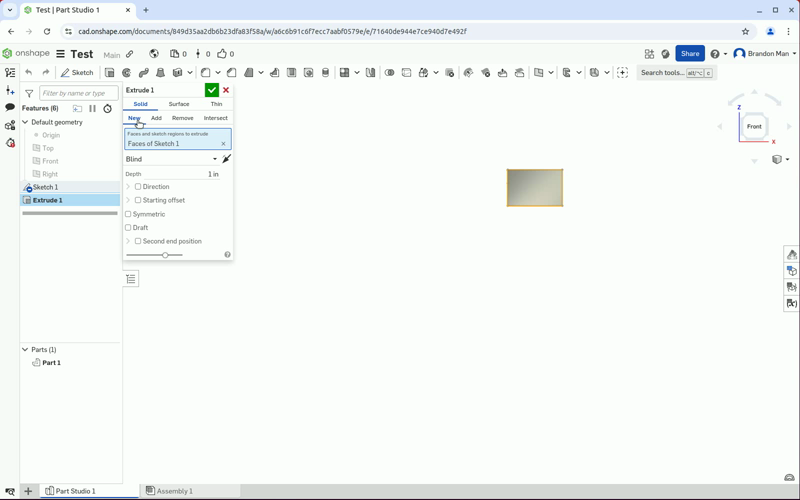
click(137, 120)
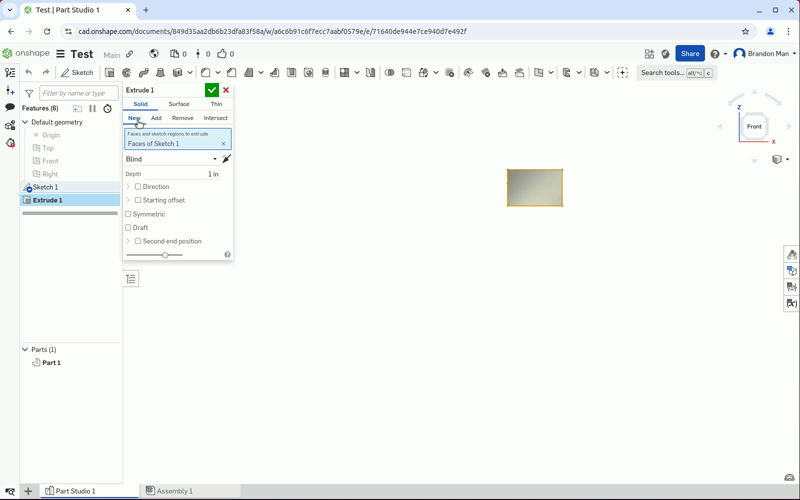
key(tab, 4)
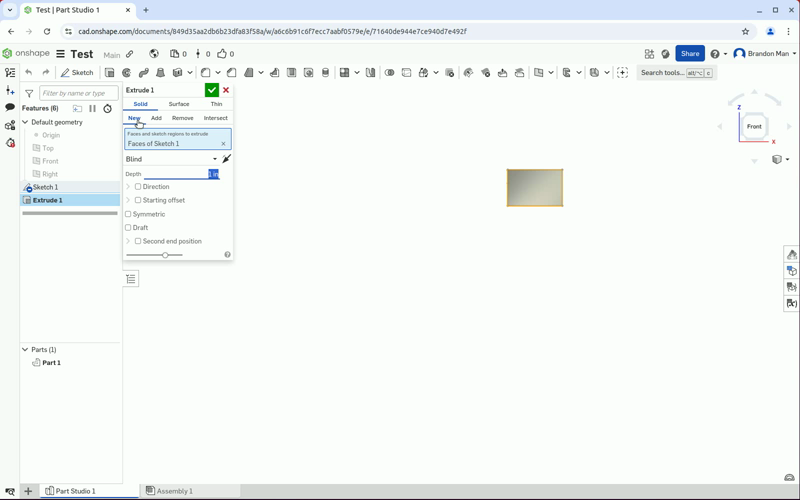
text(9.869)
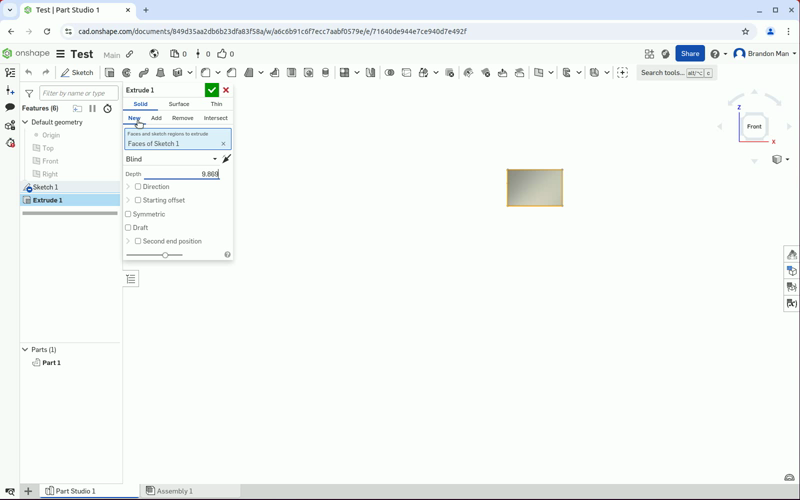
key(enter)
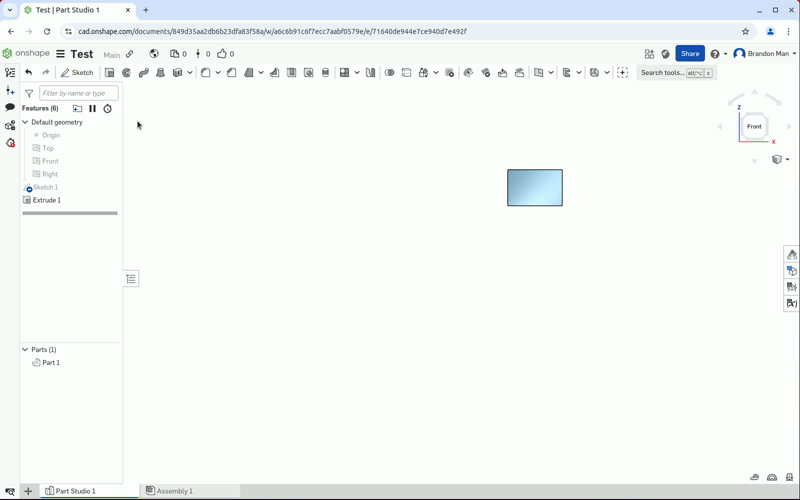
key(shift+h)
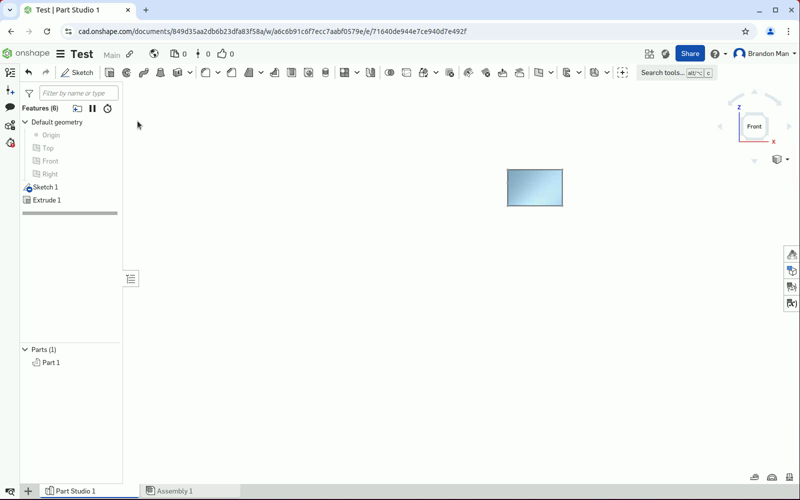
key(shift+h)
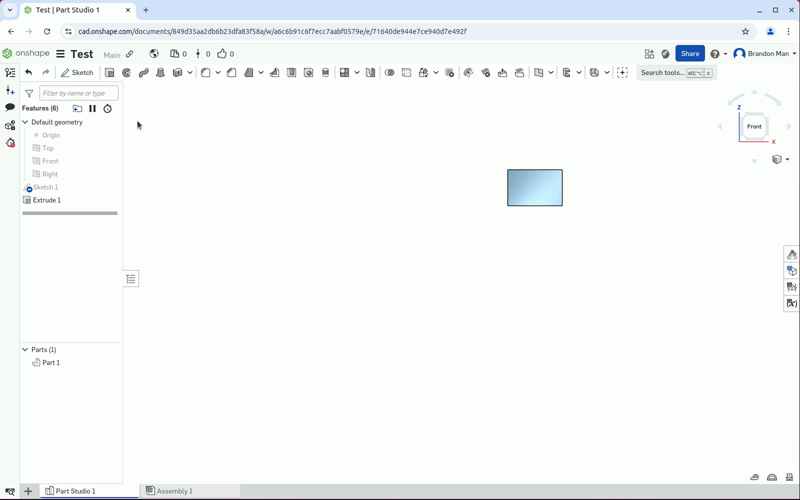
mouse_move(73, 189)
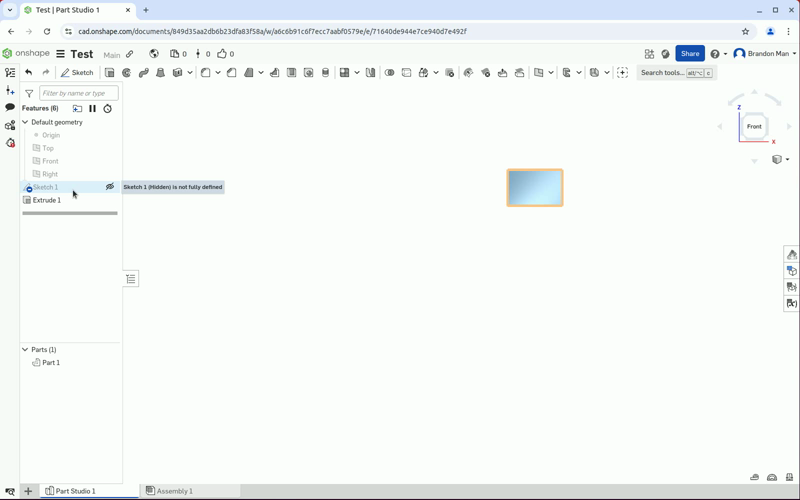
click(73, 189)
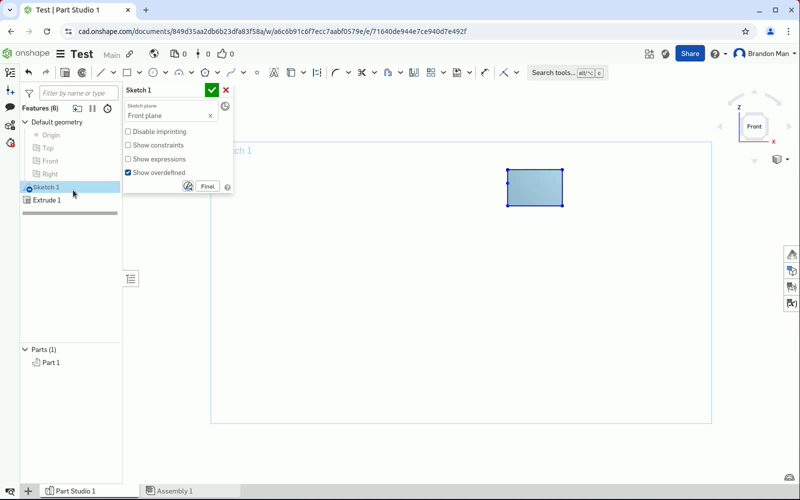
mouse_move(229, 92)
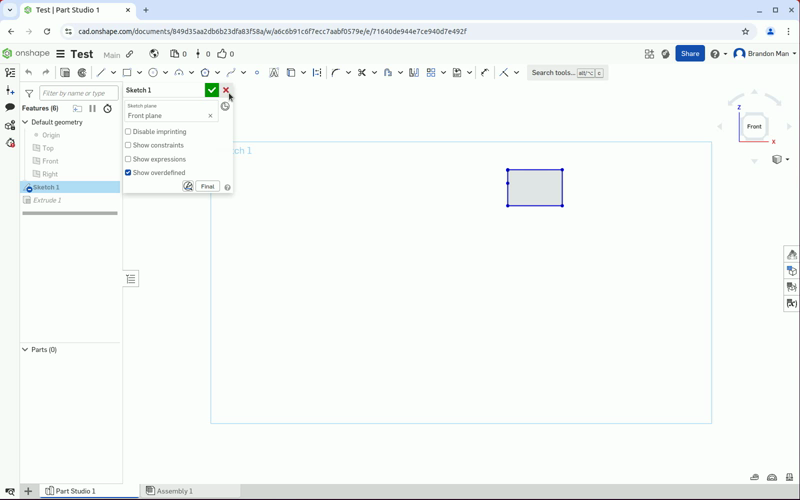
click(229, 92)
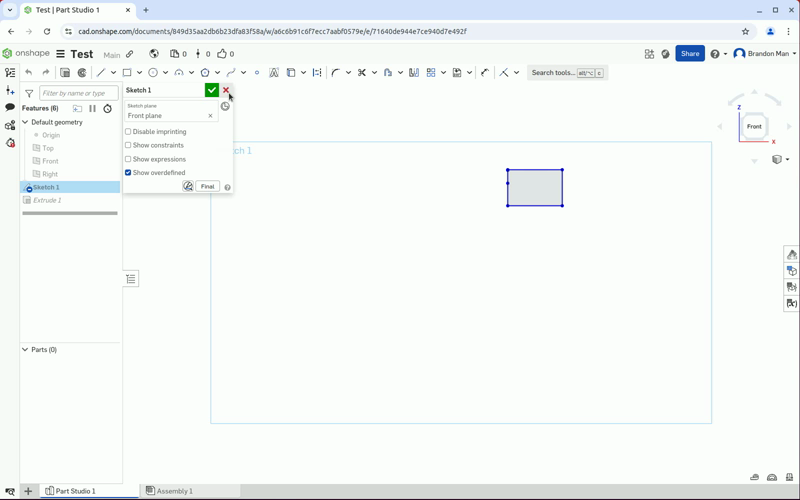
key(shift+s)
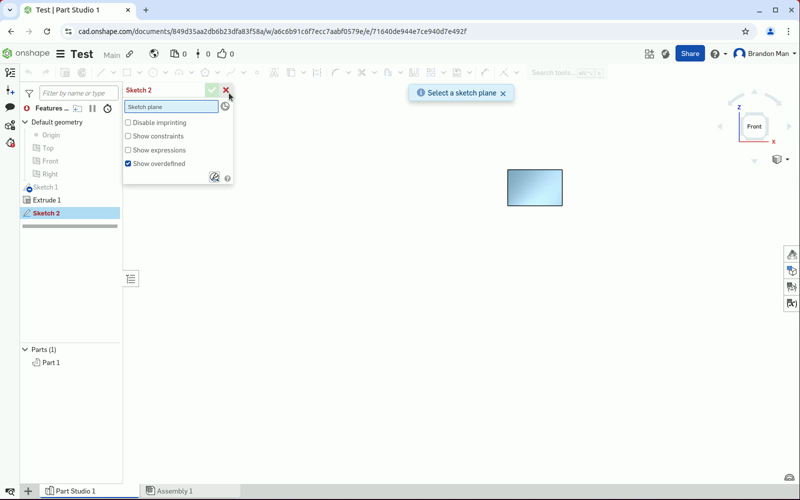
mouse_move(73, 163)
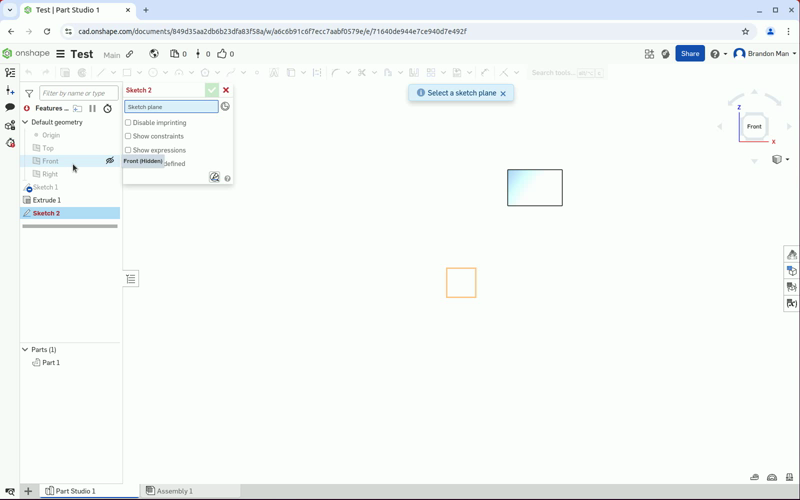
click(73, 163)
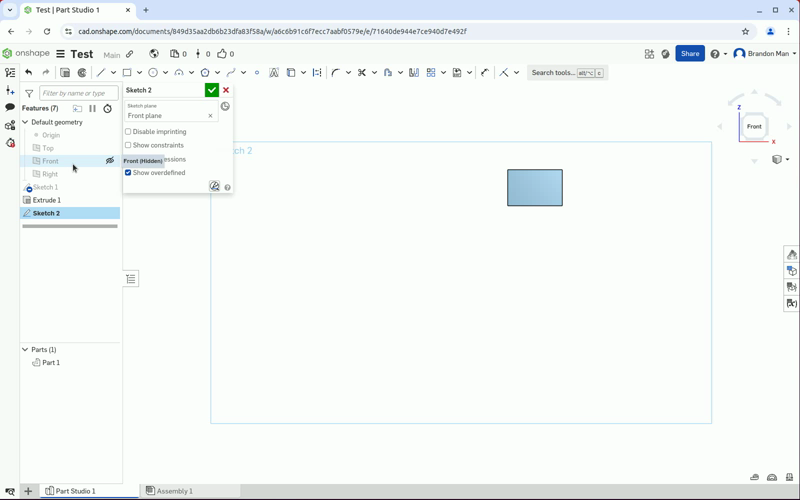
mouse_move(73, 352)
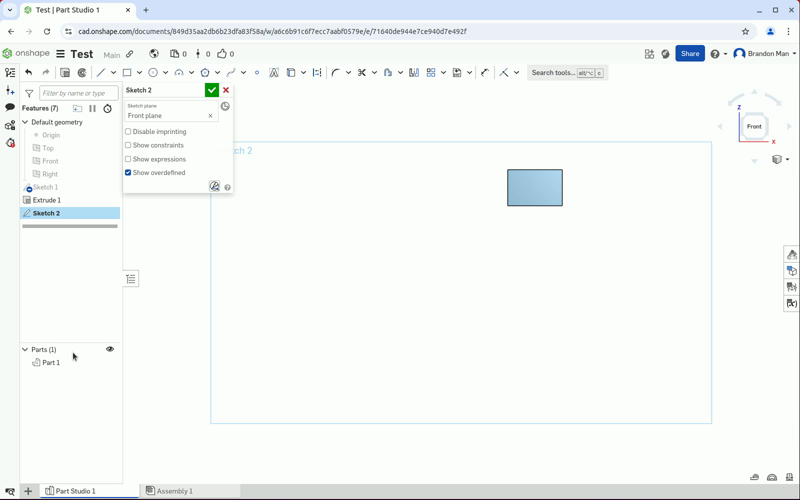
key(y)
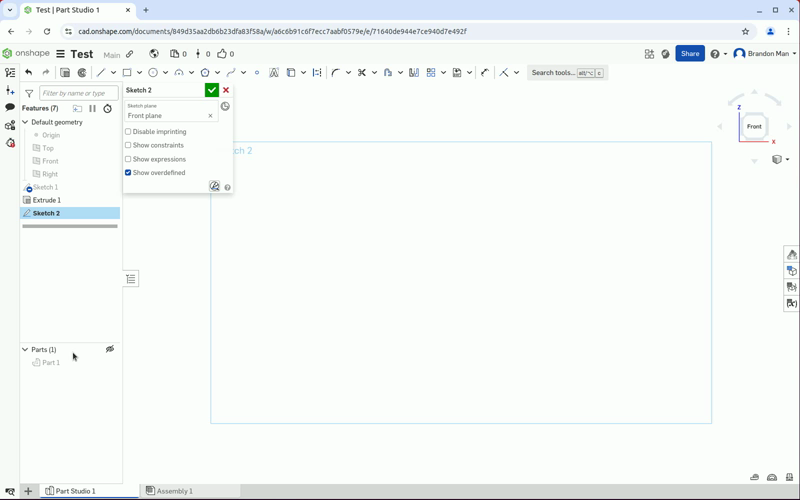
key(l)
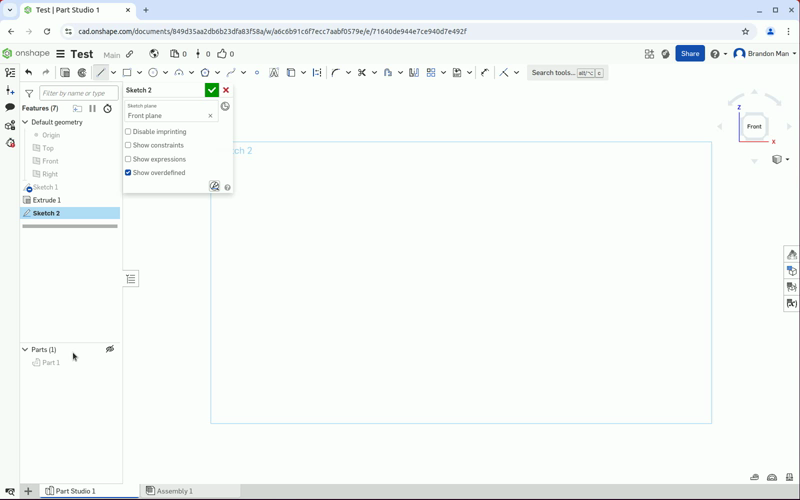
key_down(shift)
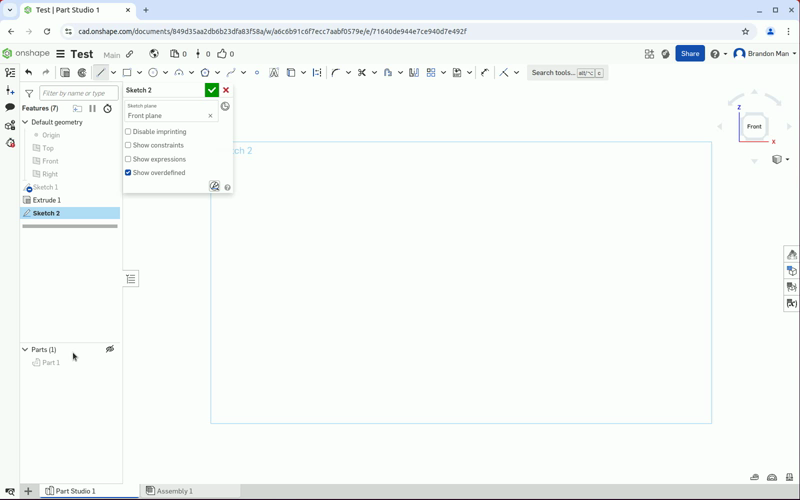
mouse_move(478, 259)
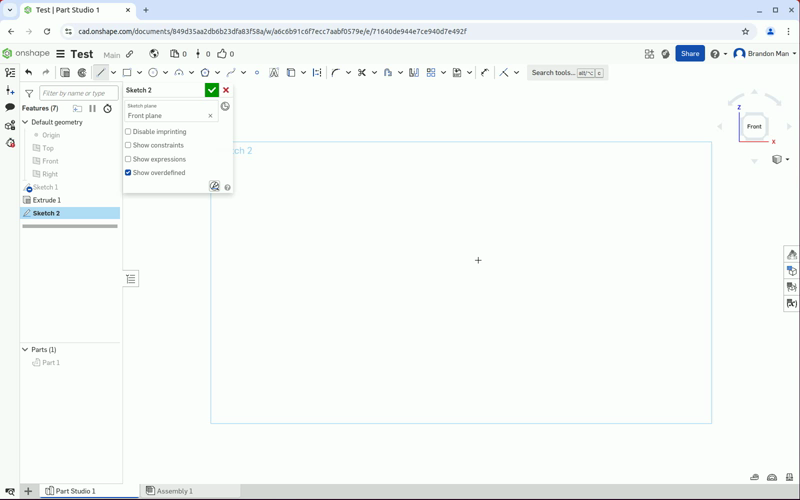
click(478, 259)
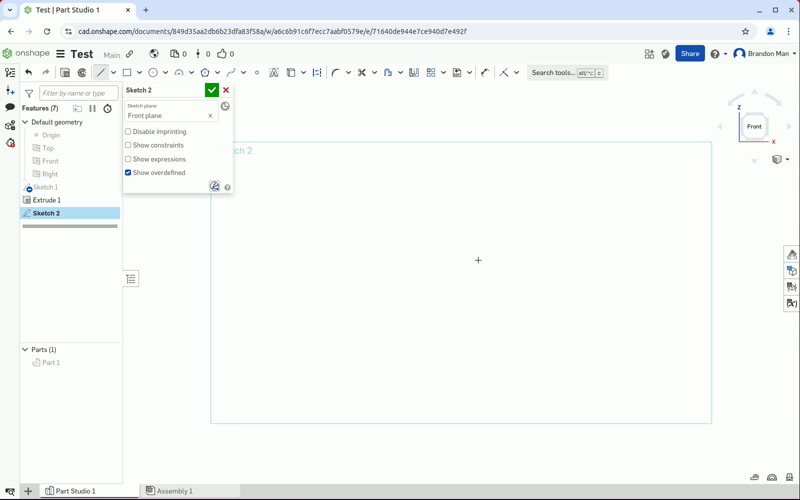
key_up(shift)
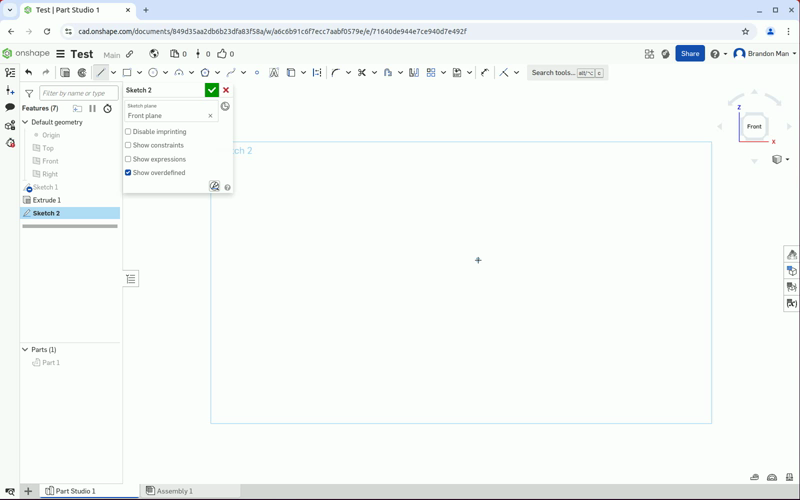
key_down(shift)
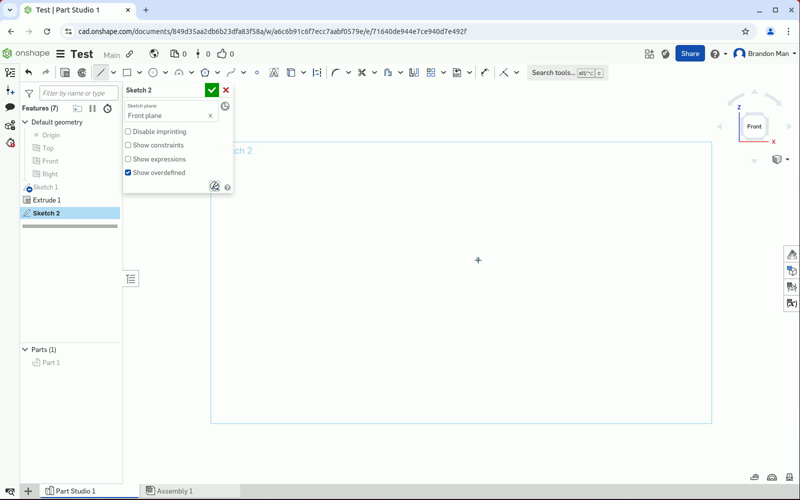
mouse_move(508, 259)
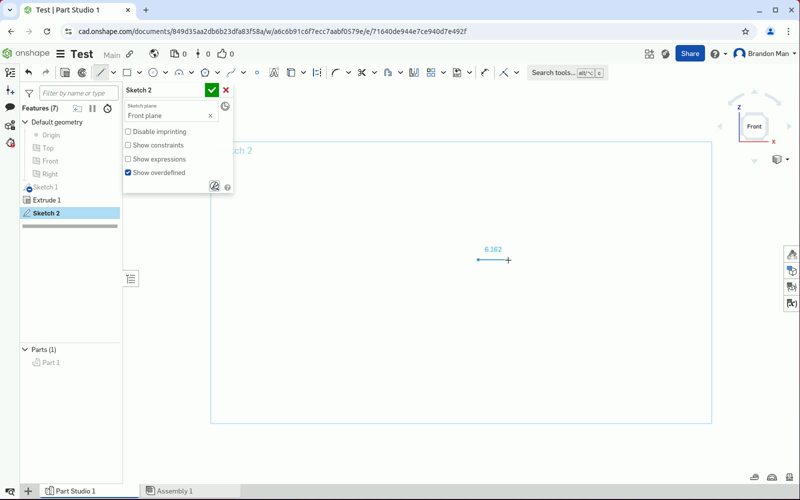
mouse_move(507, 259)
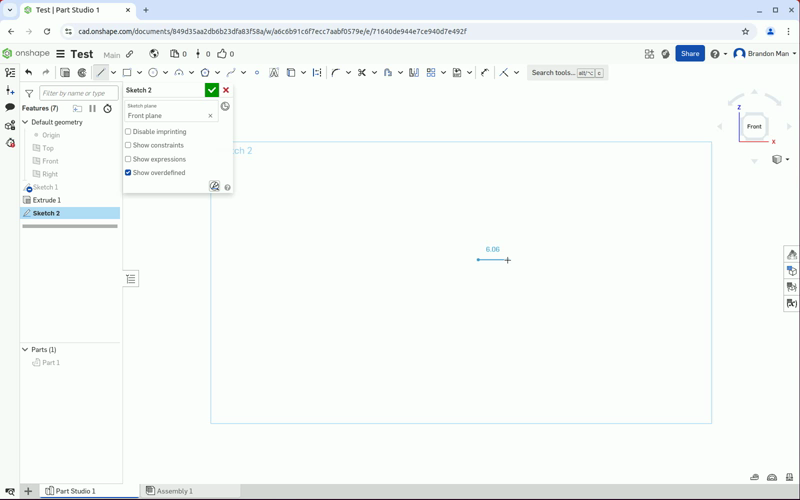
click(507, 259)
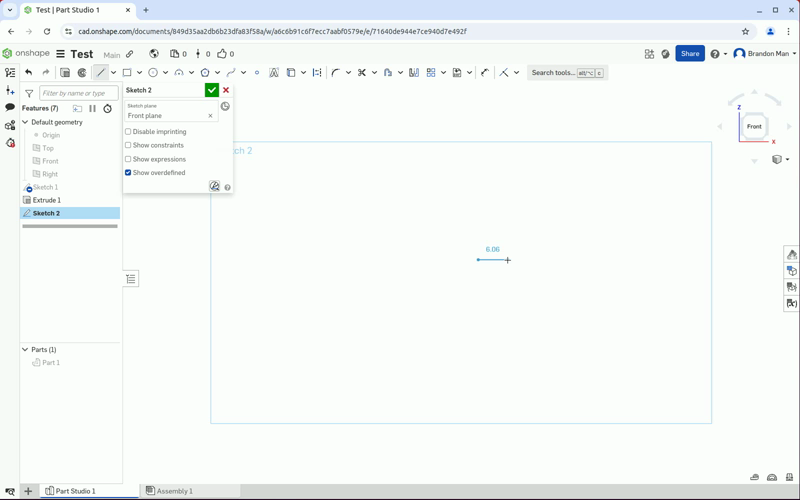
key_up(shift)
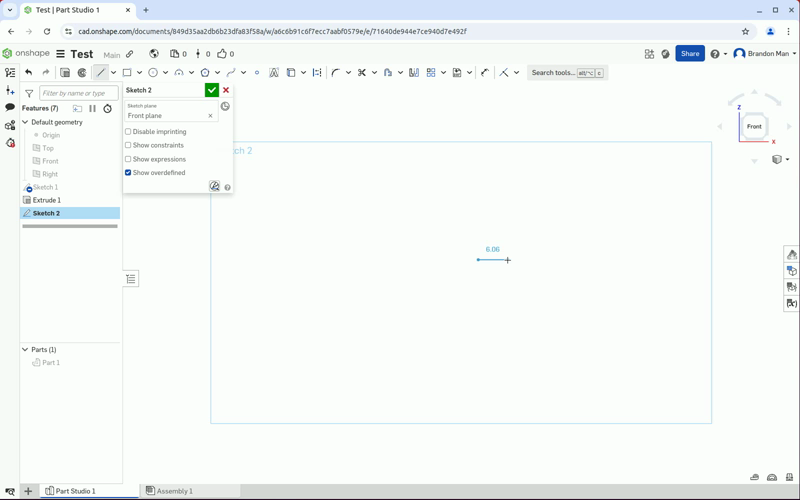
key_down(shift)
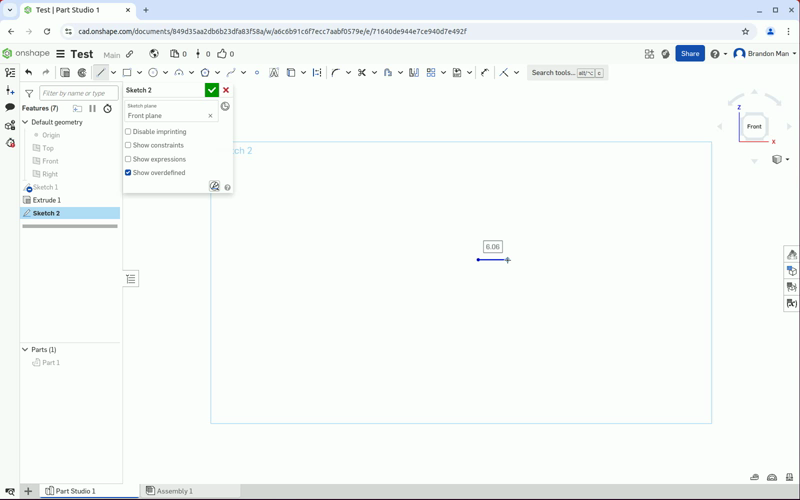
mouse_move(537, 259)
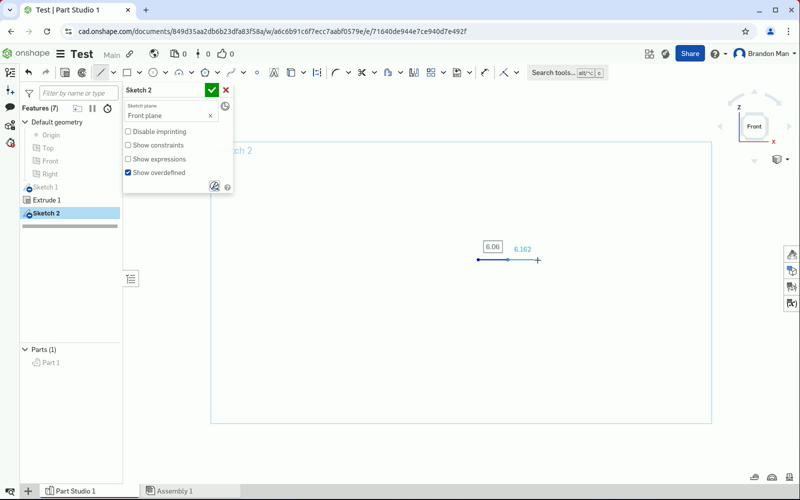
mouse_move(507, 206)
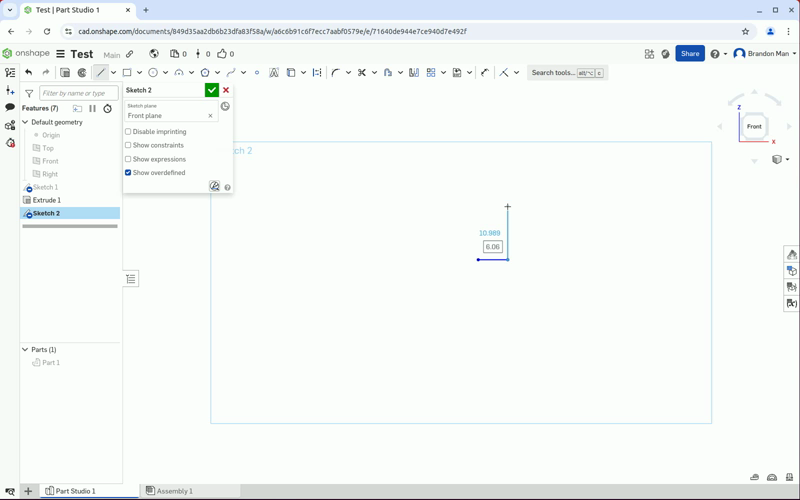
click(507, 206)
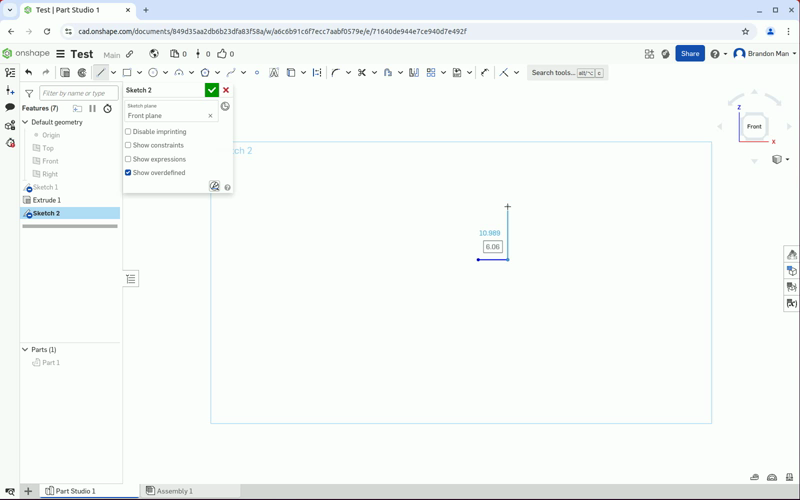
key_up(shift)
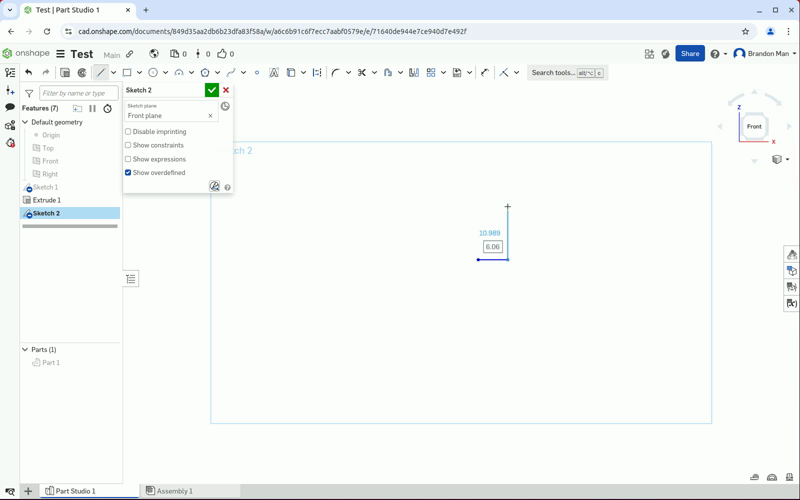
key_down(shift)
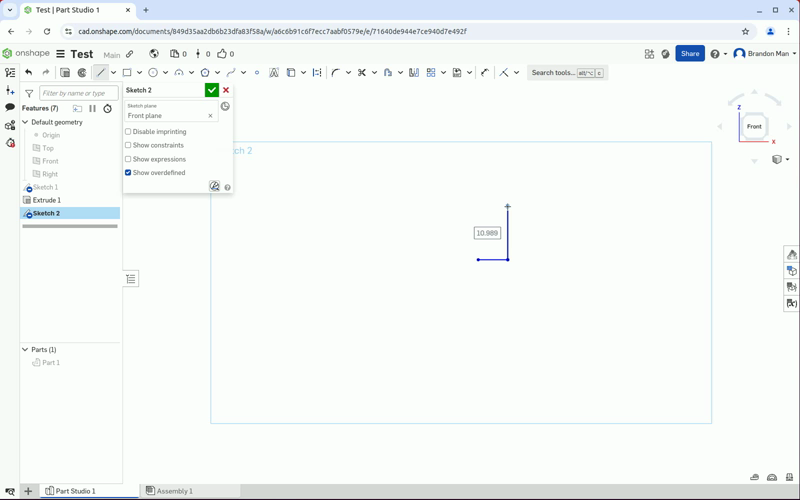
mouse_move(537, 206)
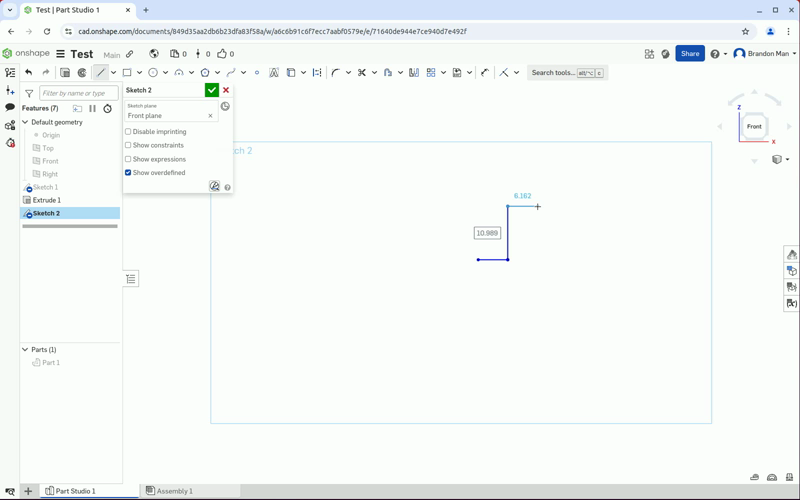
mouse_move(507, 184)
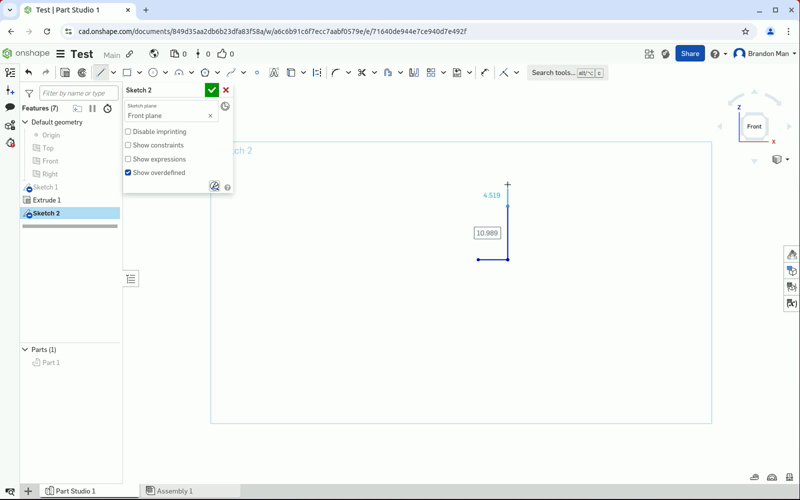
click(507, 184)
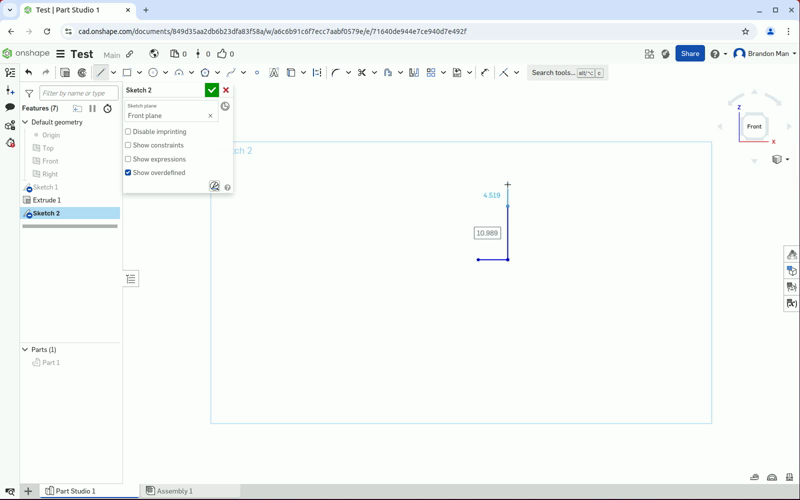
key_up(shift)
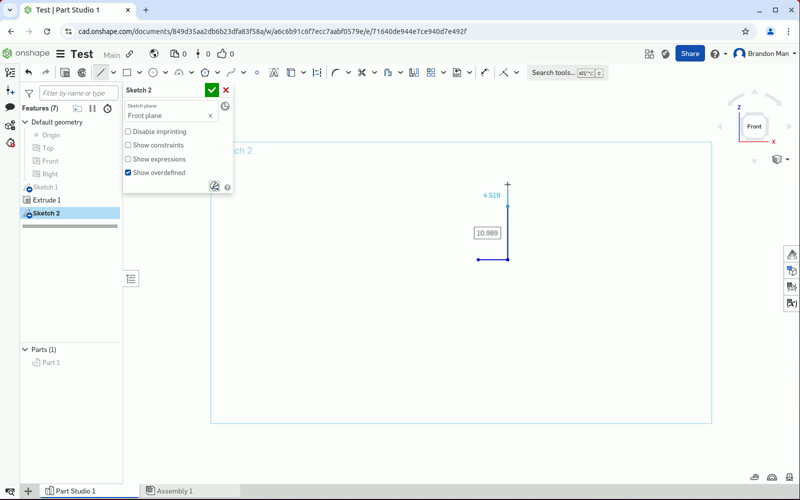
key_down(shift)
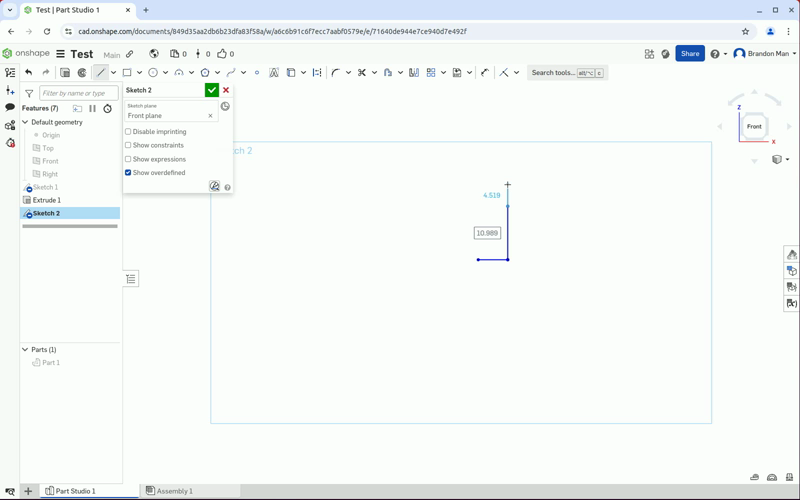
mouse_move(537, 184)
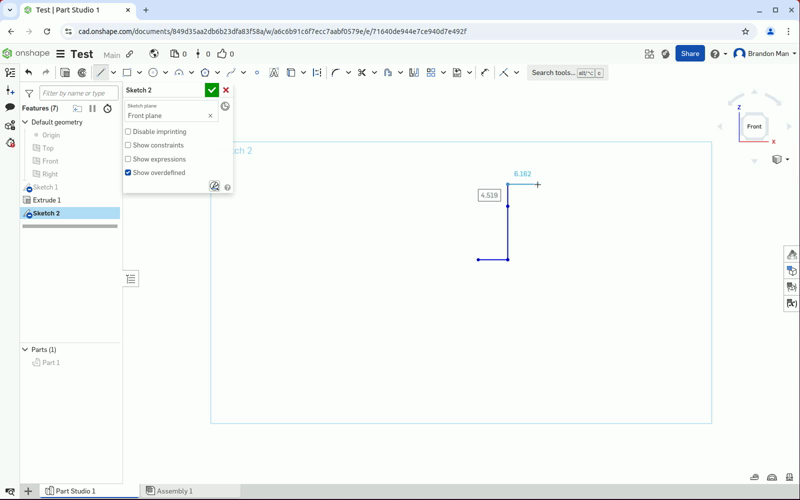
mouse_move(498, 184)
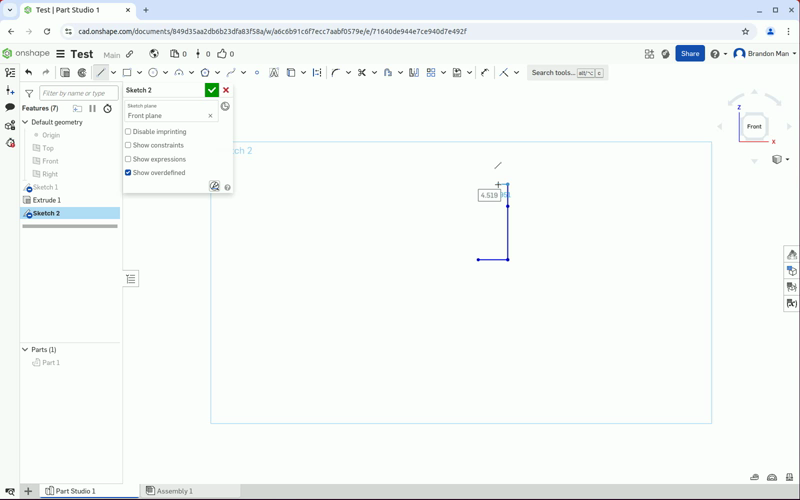
click(498, 184)
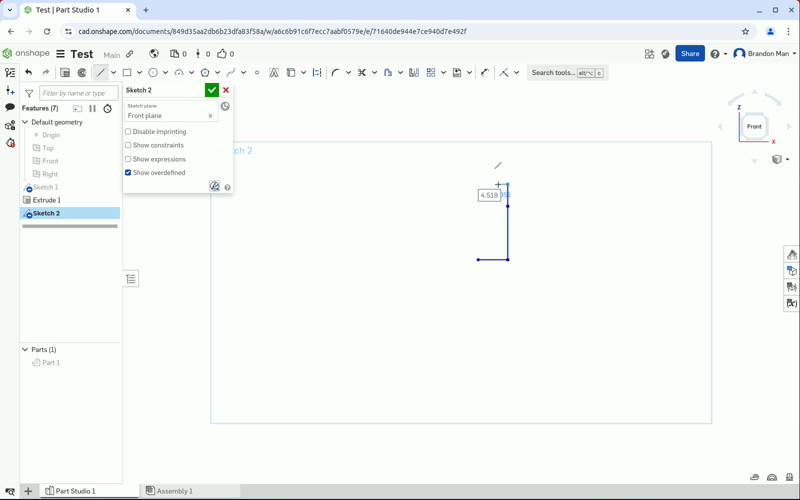
key_up(shift)
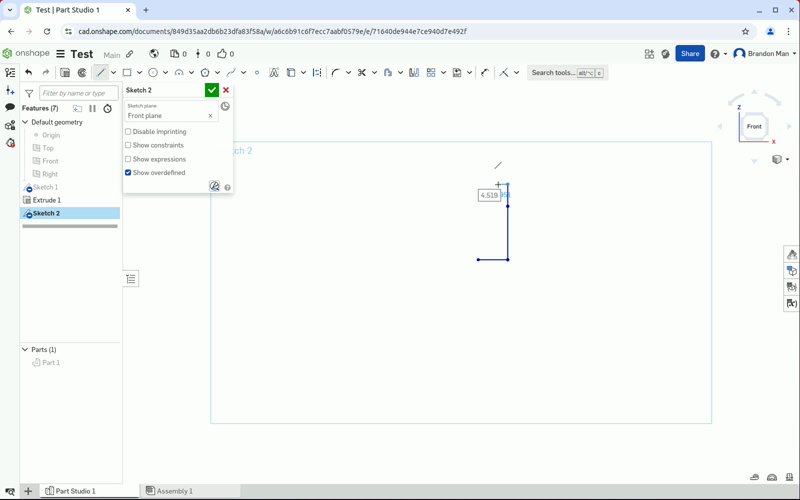
key(esc)
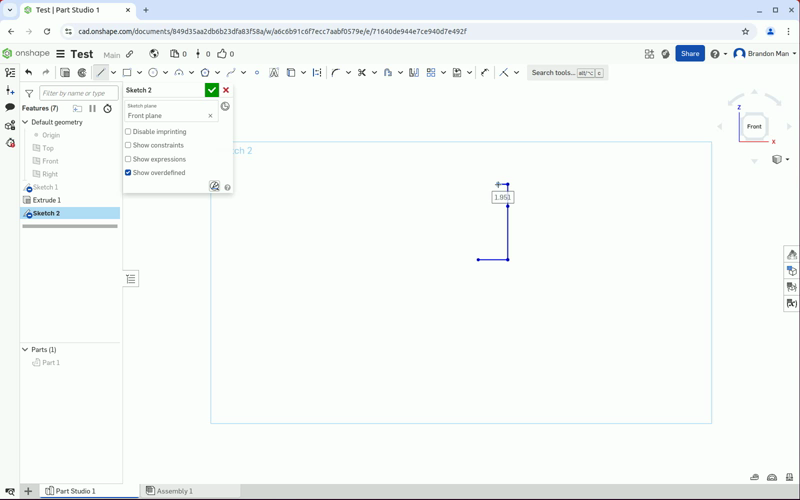
key(a)
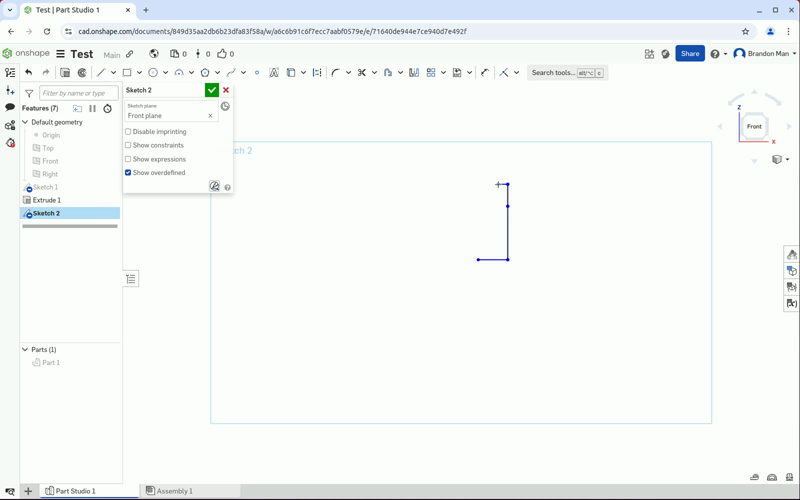
mouse_move(498, 184)
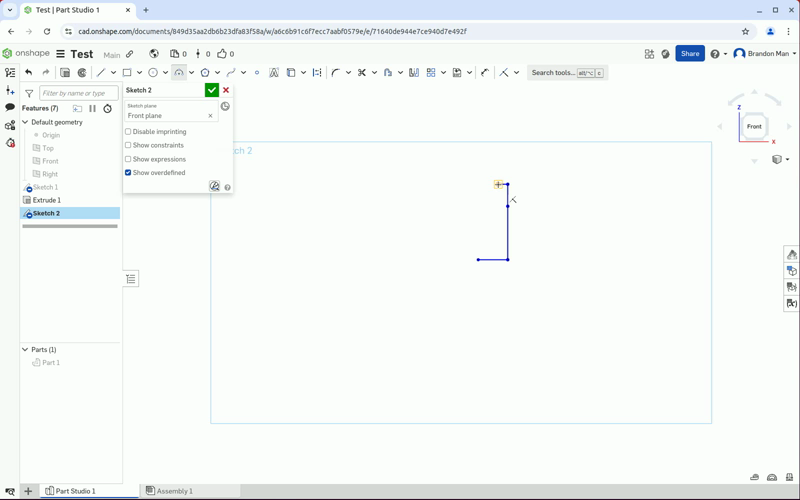
click(498, 184)
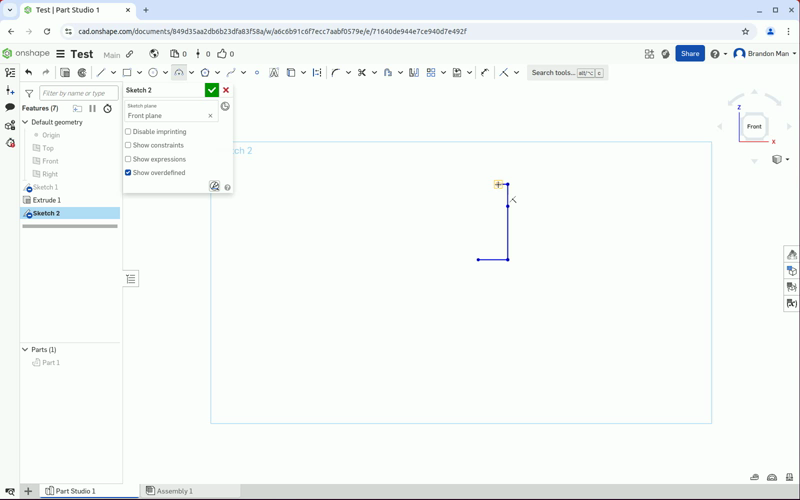
key_down(shift)
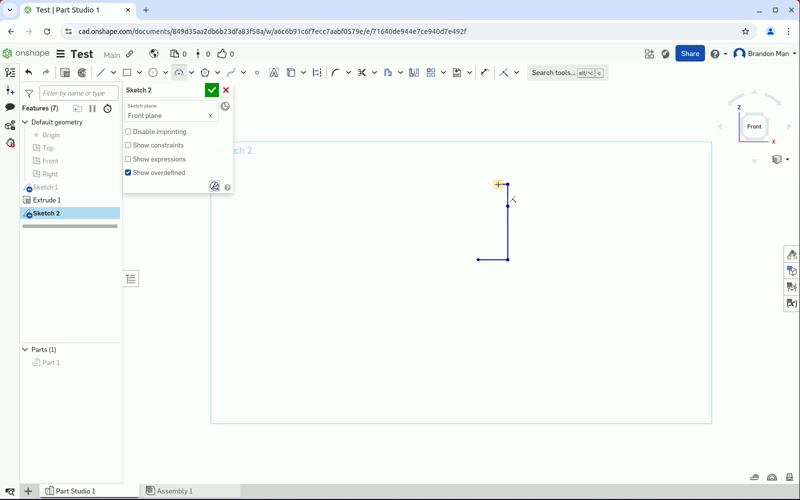
mouse_move(478, 204)
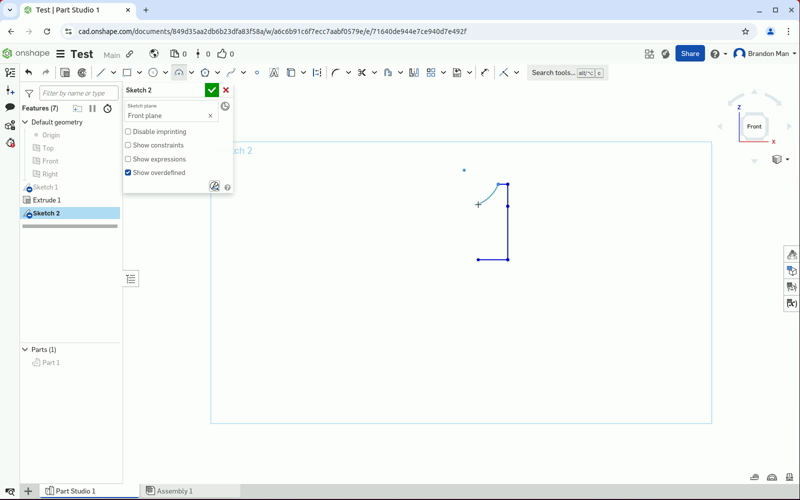
click(478, 204)
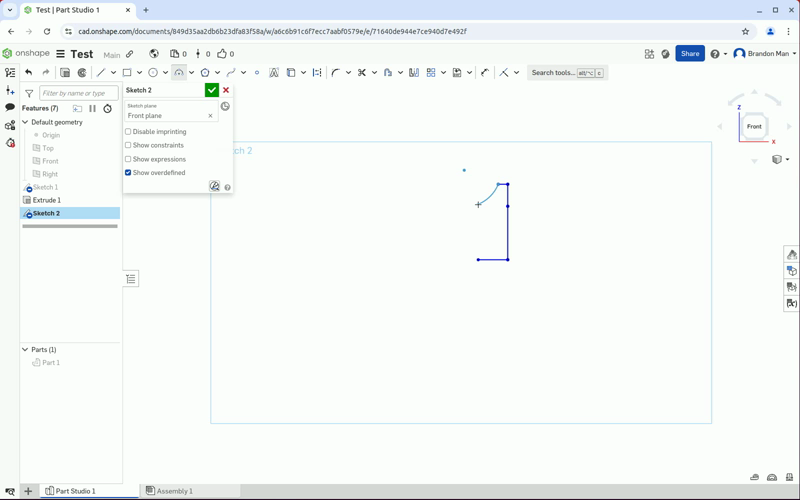
mouse_move(484, 189)
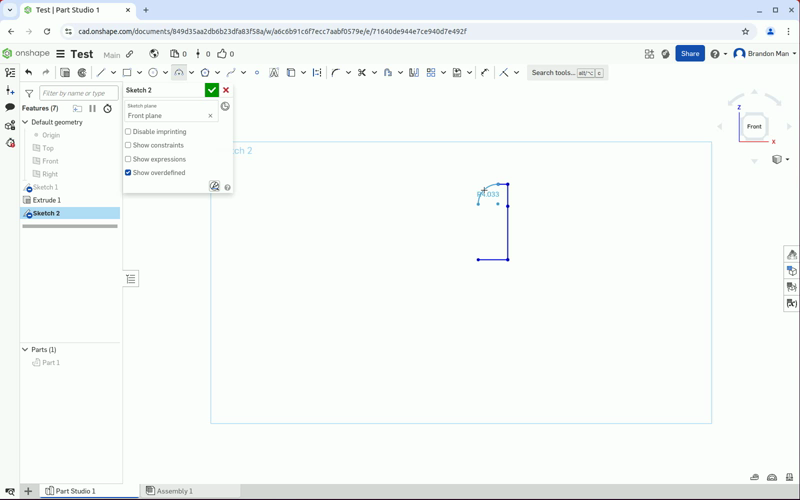
click(484, 189)
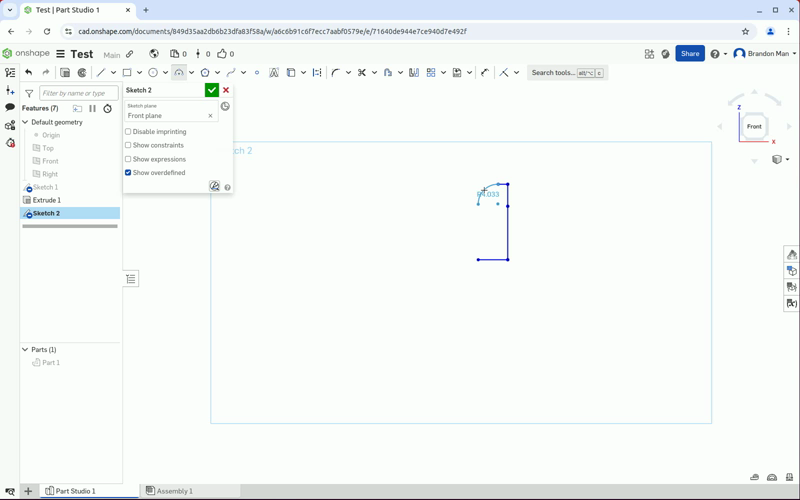
key_up(shift)
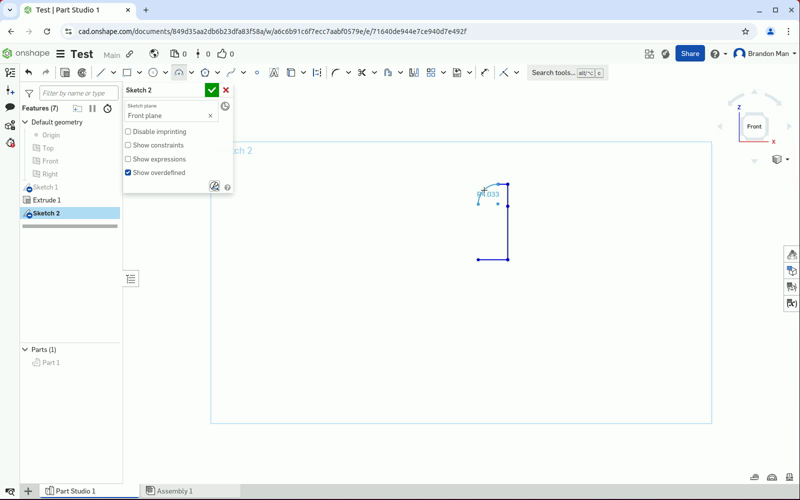
key(esc)
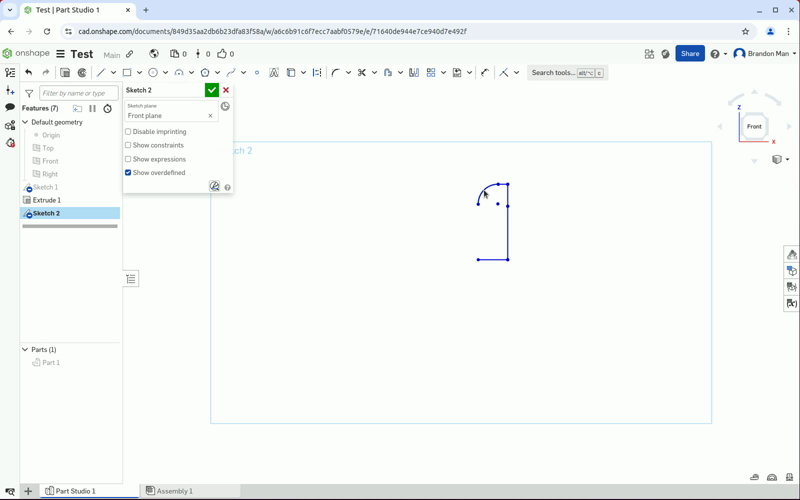
key(l)
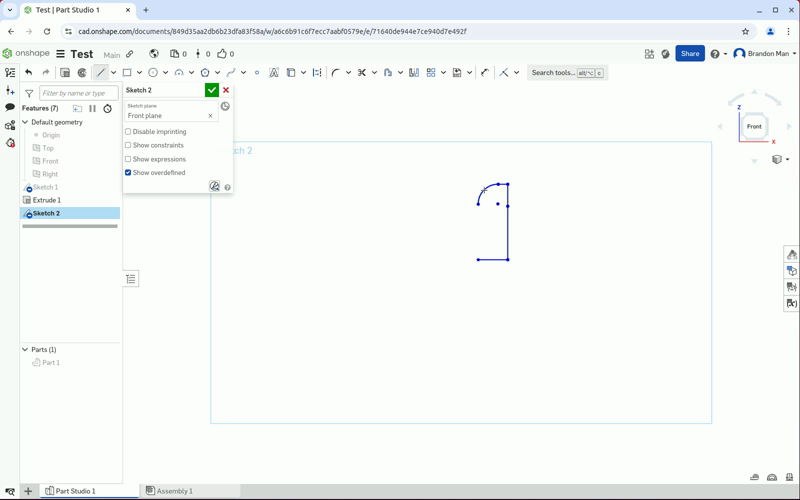
mouse_move(478, 204)
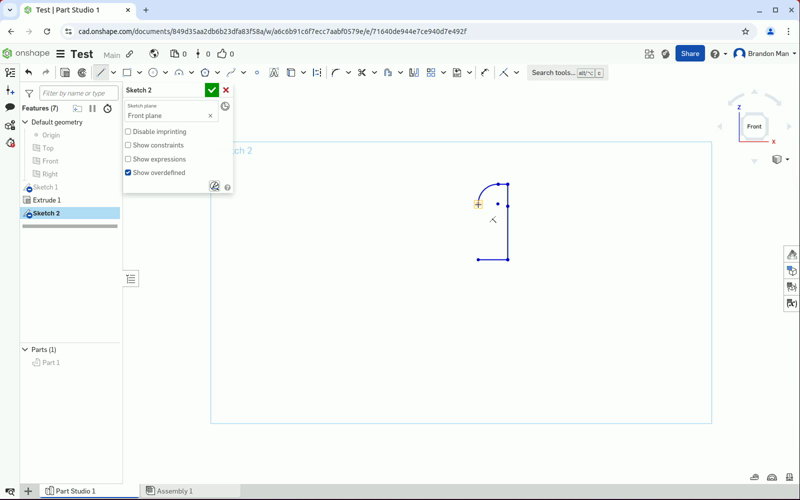
click(478, 204)
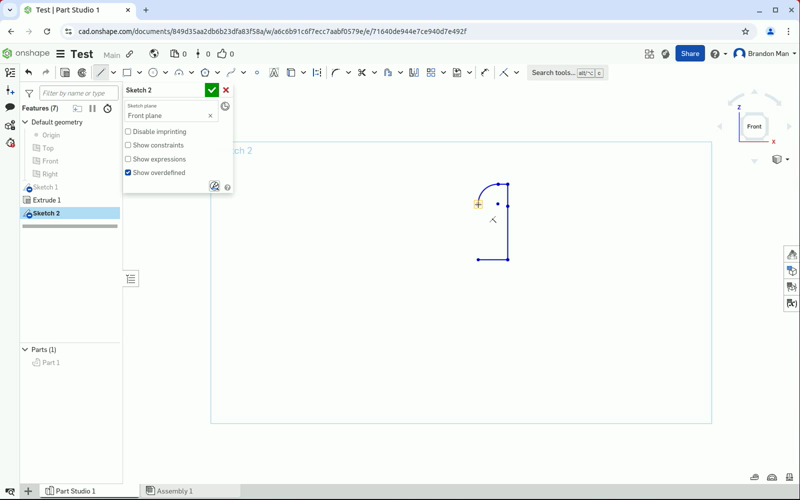
mouse_move(508, 204)
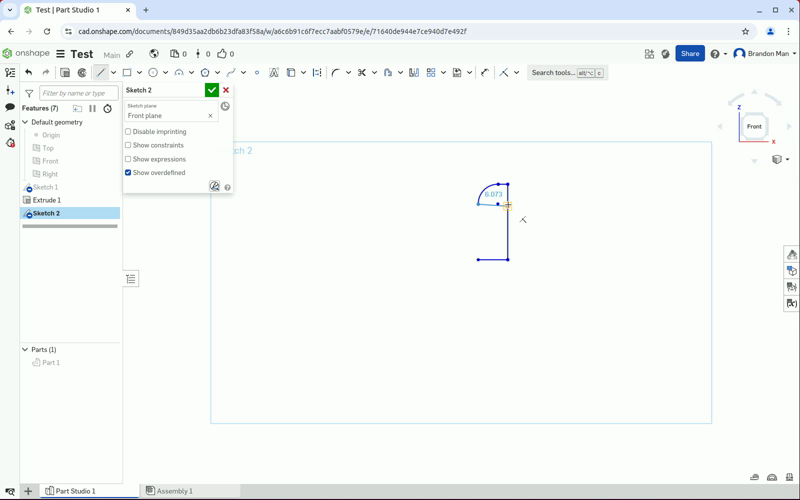
key_down(shift)
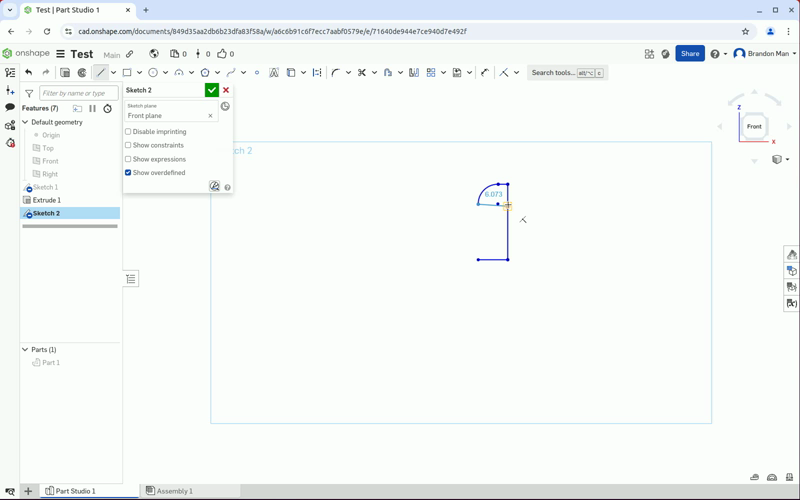
mouse_move(478, 259)
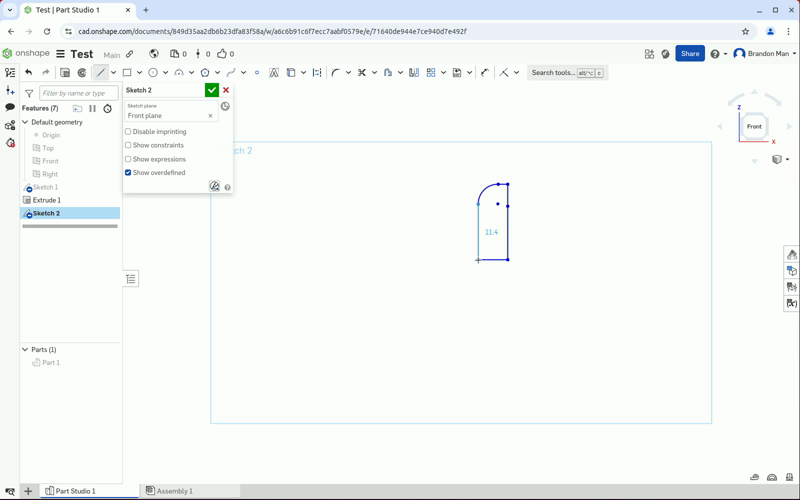
key_up(shift)
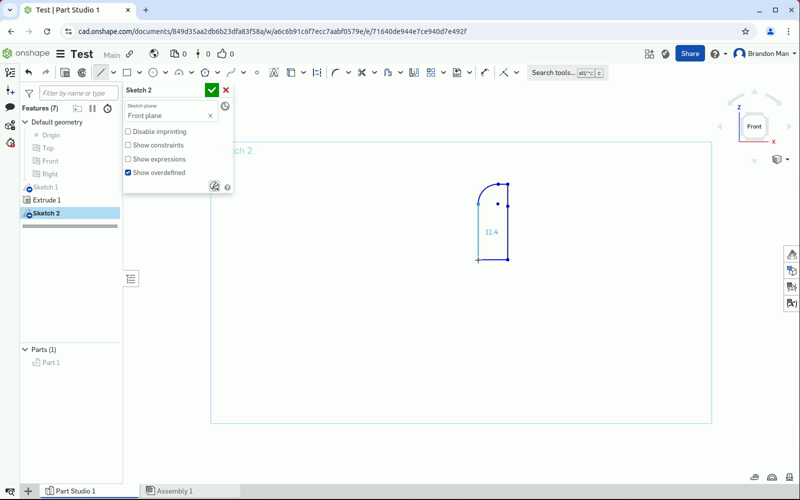
click(478, 259)
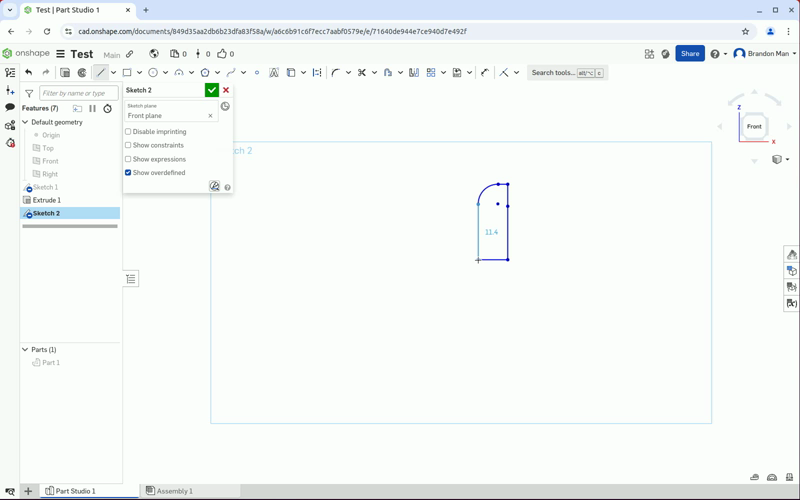
key(esc)
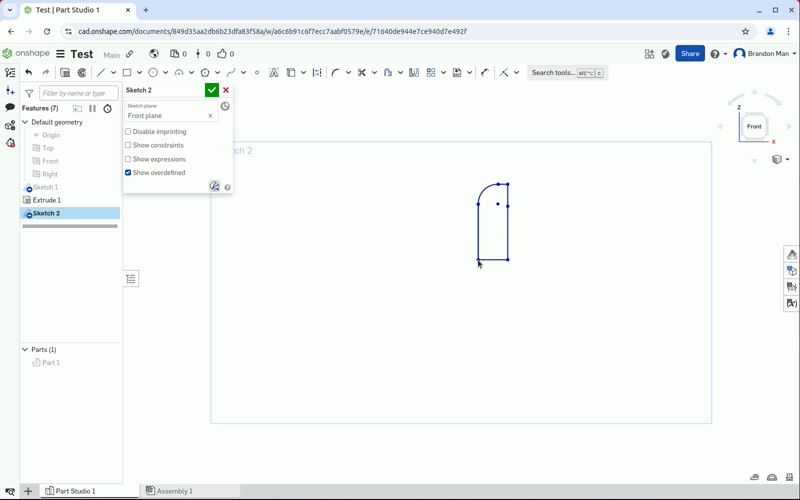
mouse_move(480, 253)
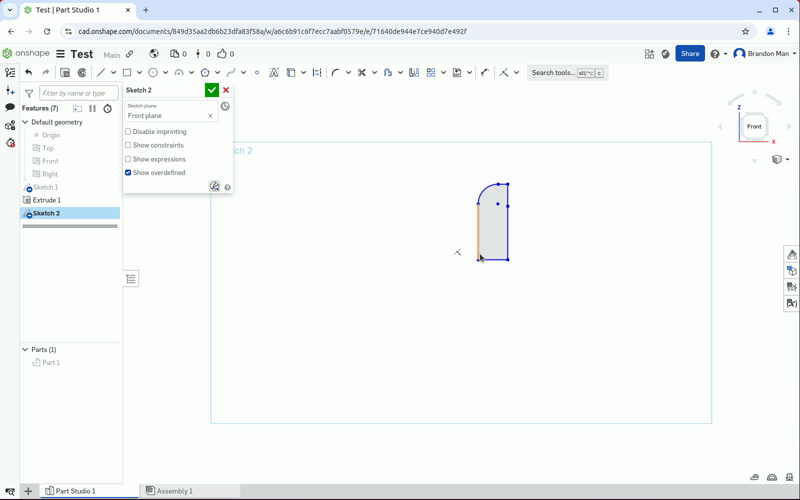
click(480, 253)
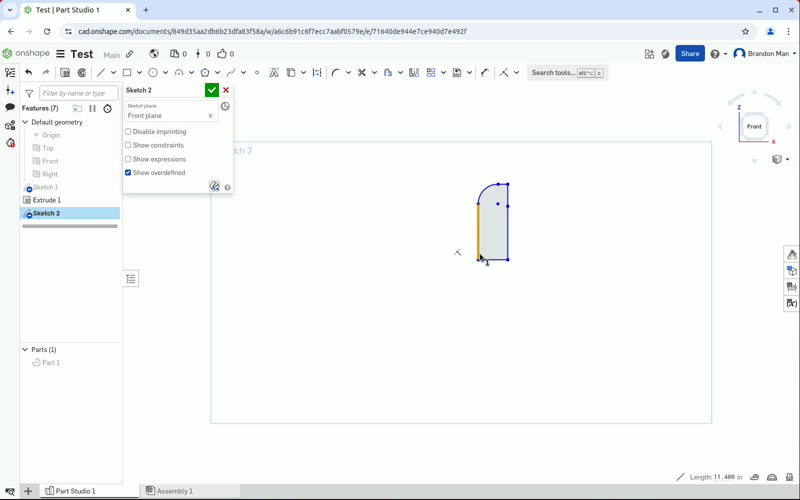
mouse_move(73, 352)
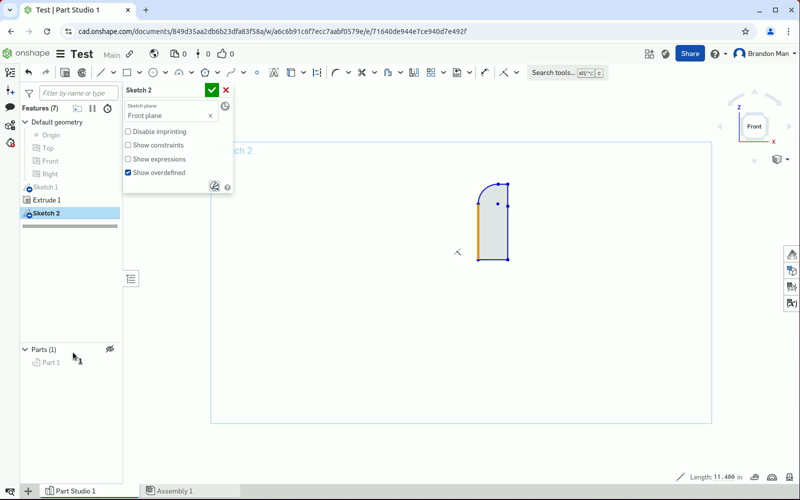
key(shift+y)
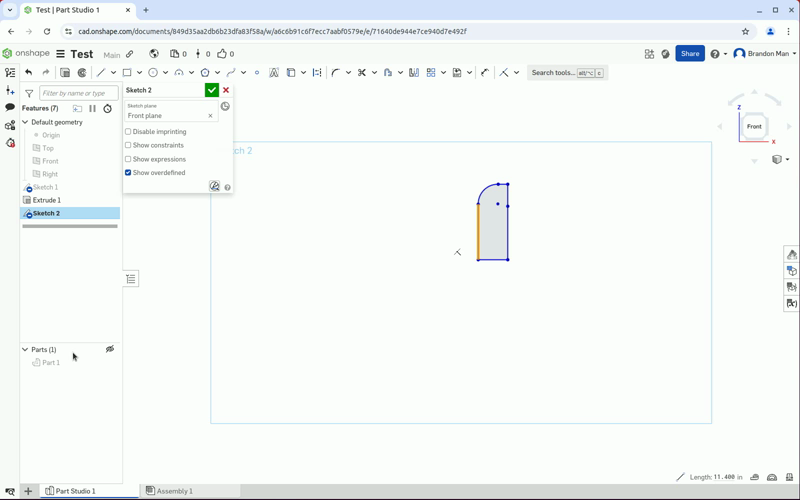
key(shift+e)
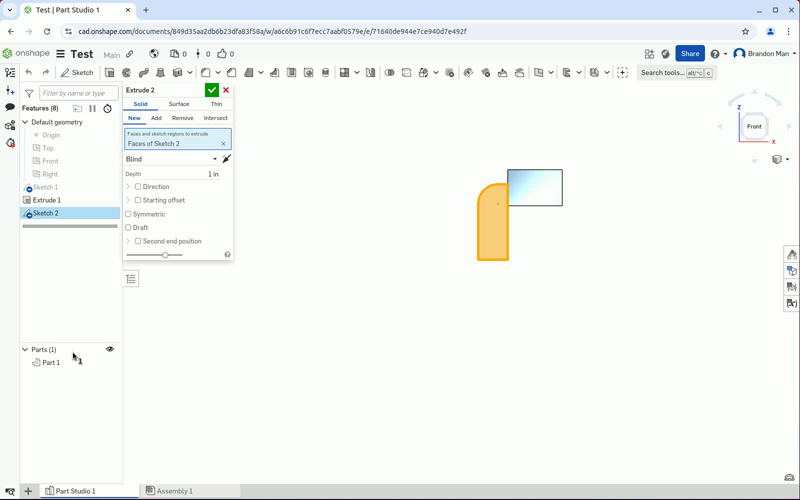
mouse_move(143, 106)
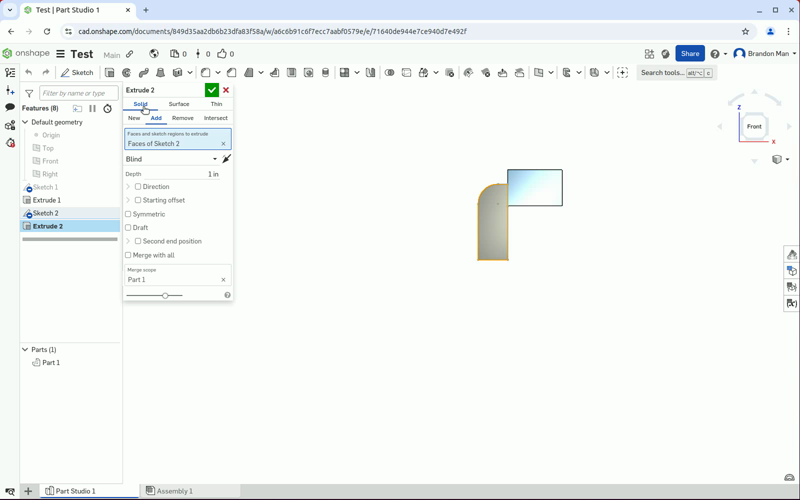
click(143, 106)
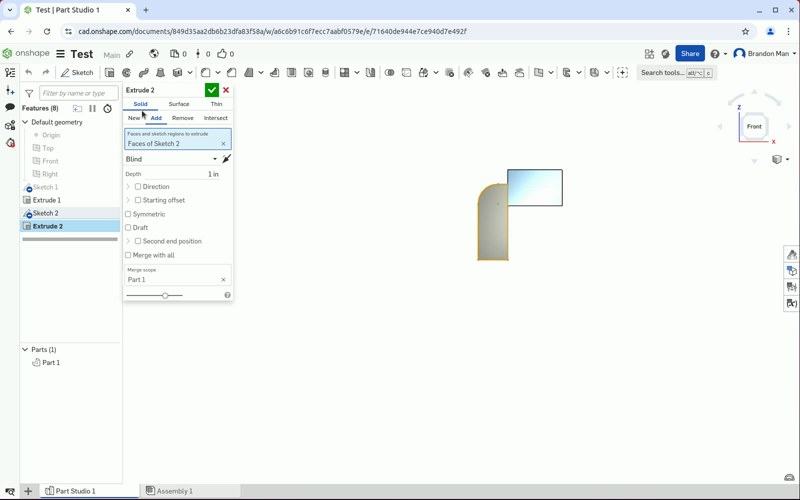
mouse_move(137, 120)
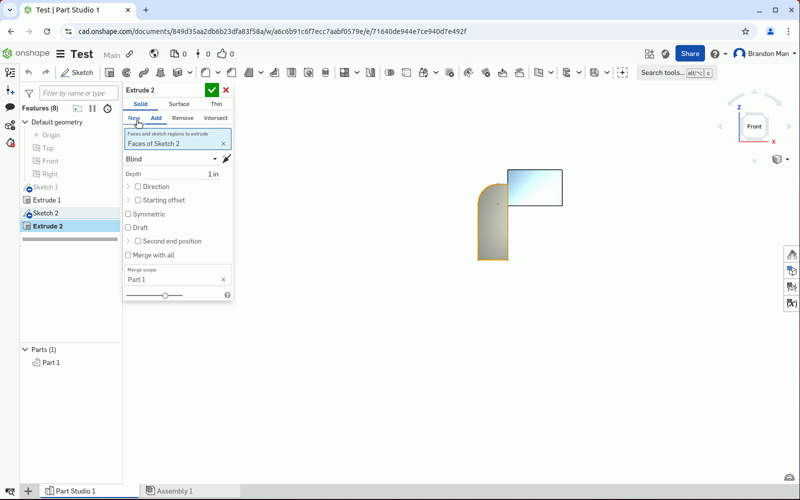
click(137, 120)
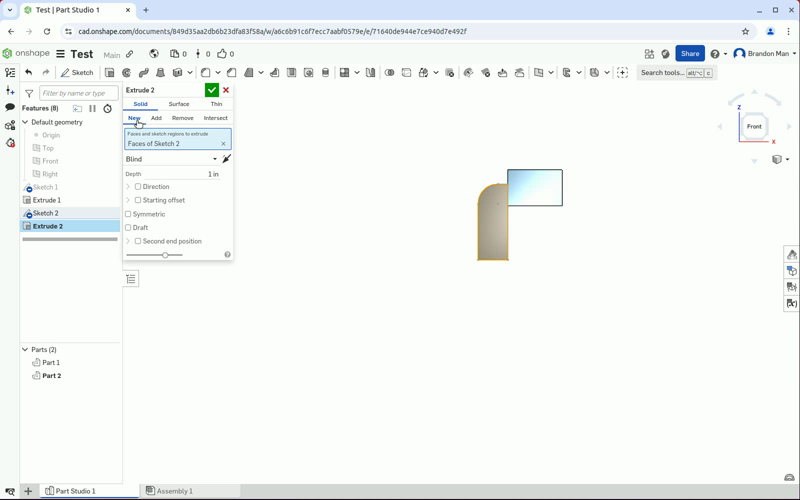
key(tab, 4)
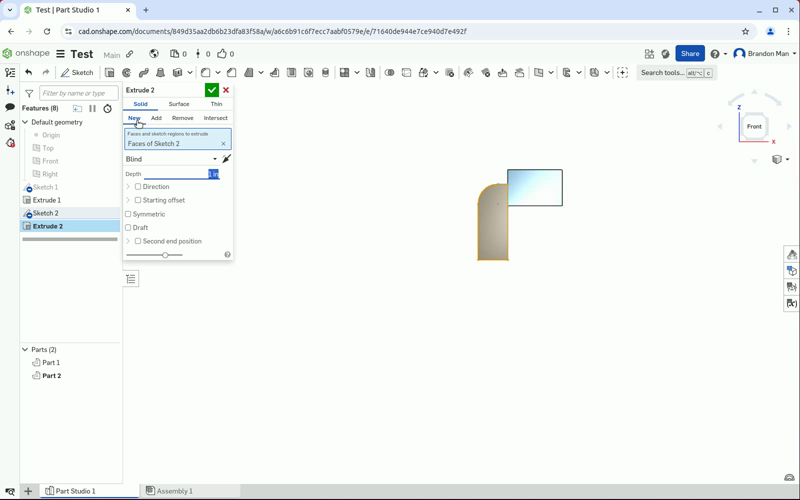
text(9.869)
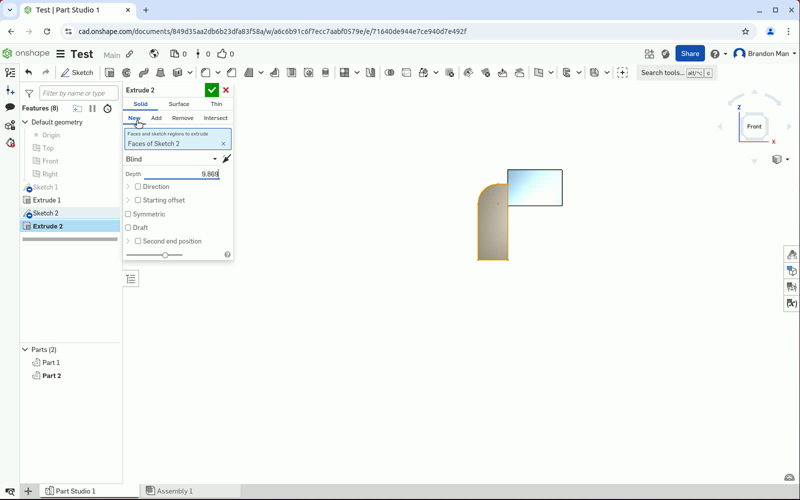
key(enter)
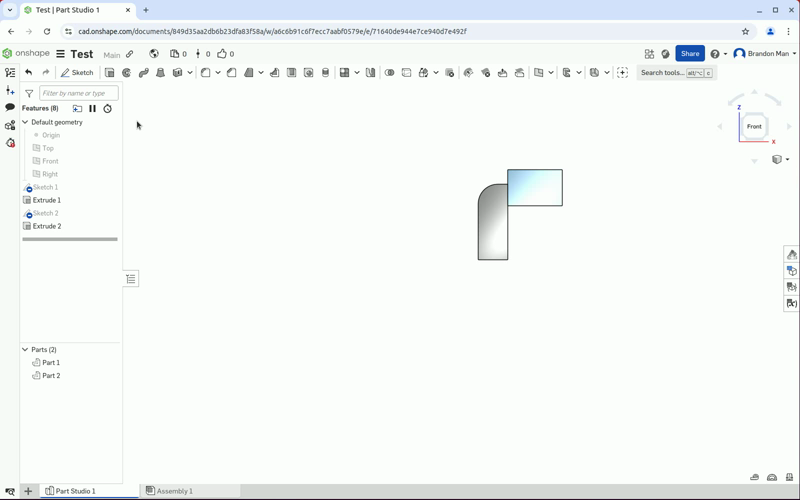
key(shift+h)
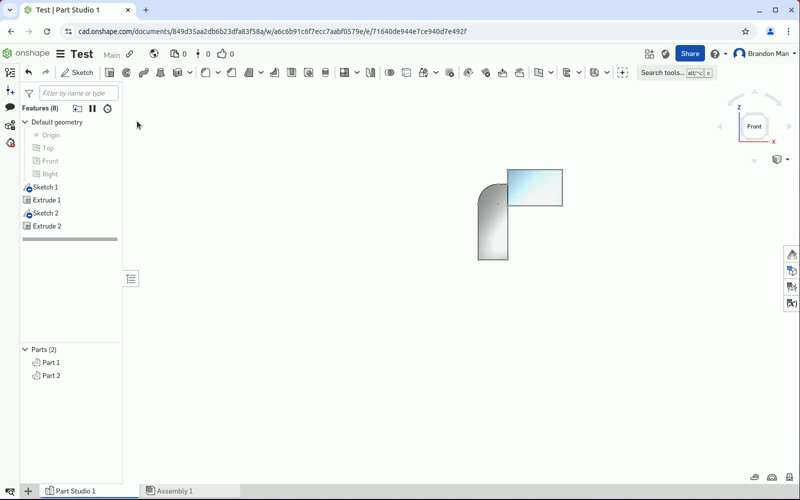
key(shift+h)
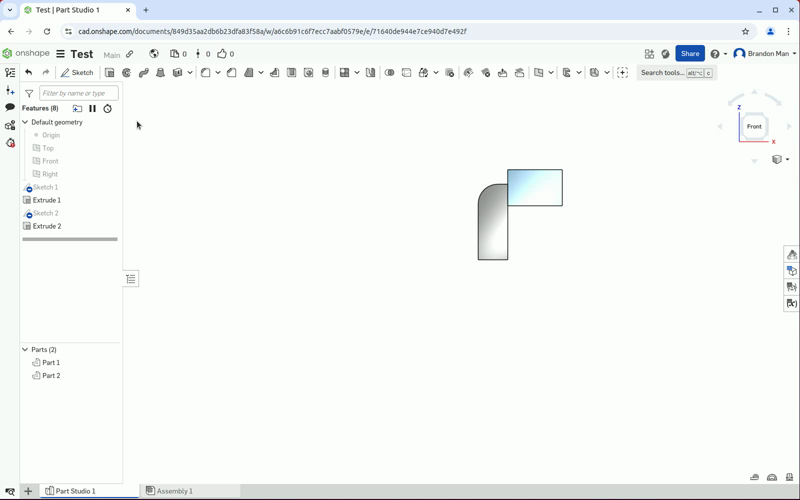
mouse_move(73, 189)
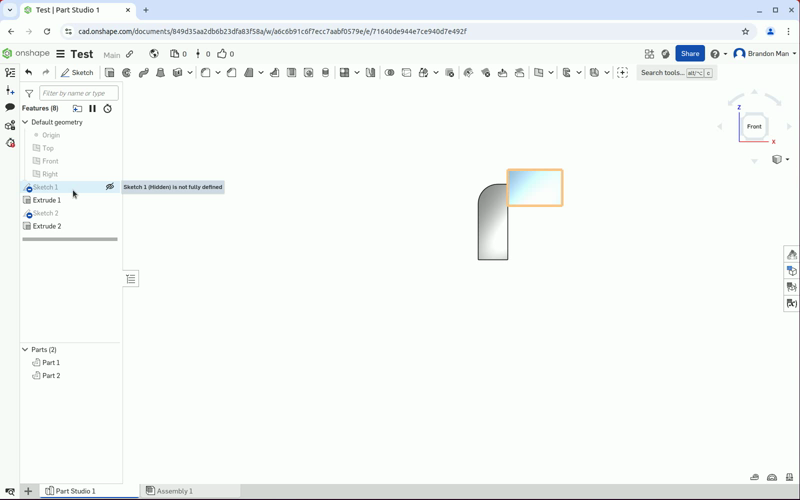
click(73, 189)
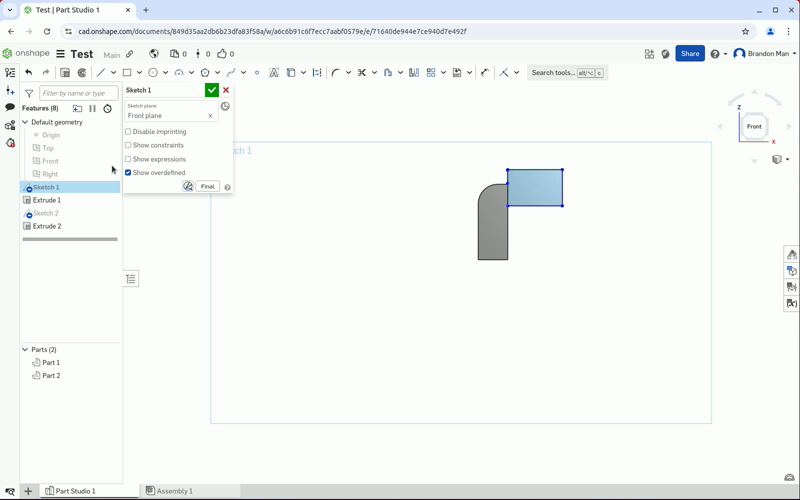
mouse_move(229, 92)
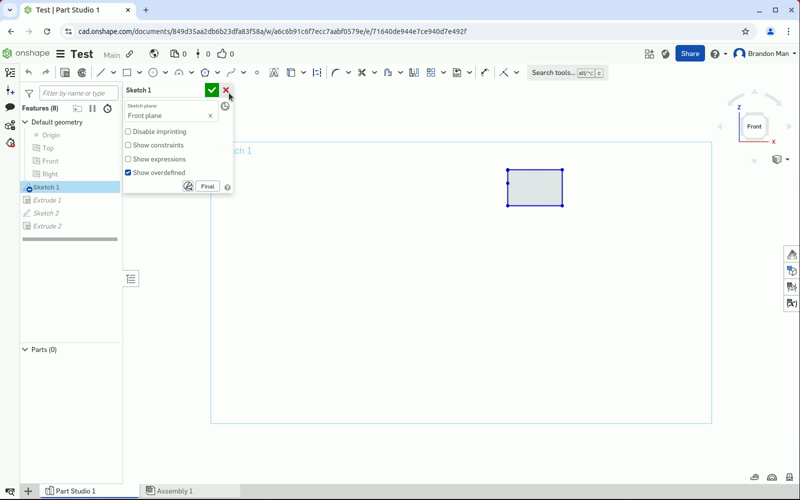
click(229, 92)
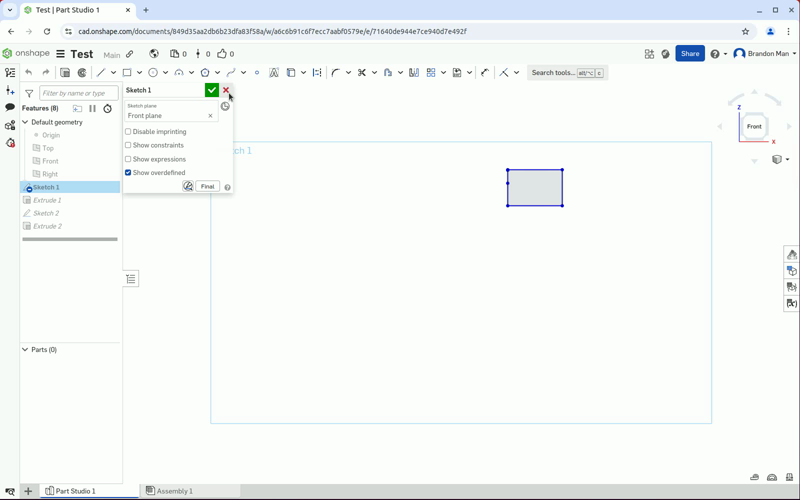
key(shift+s)
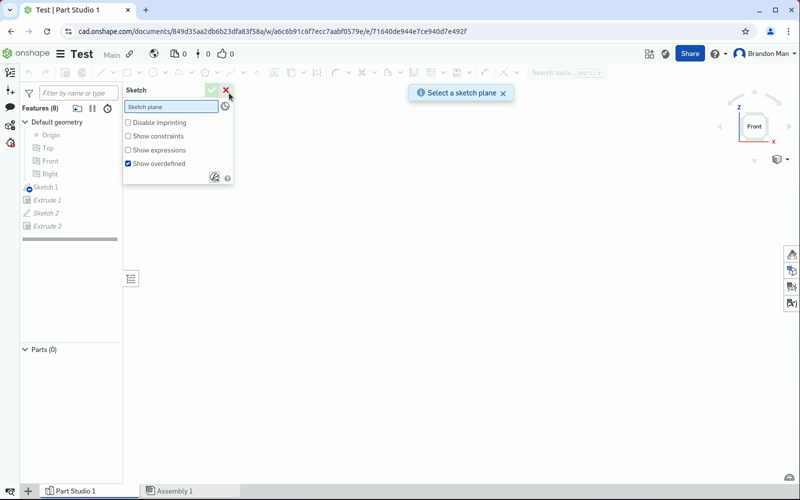
mouse_move(73, 163)
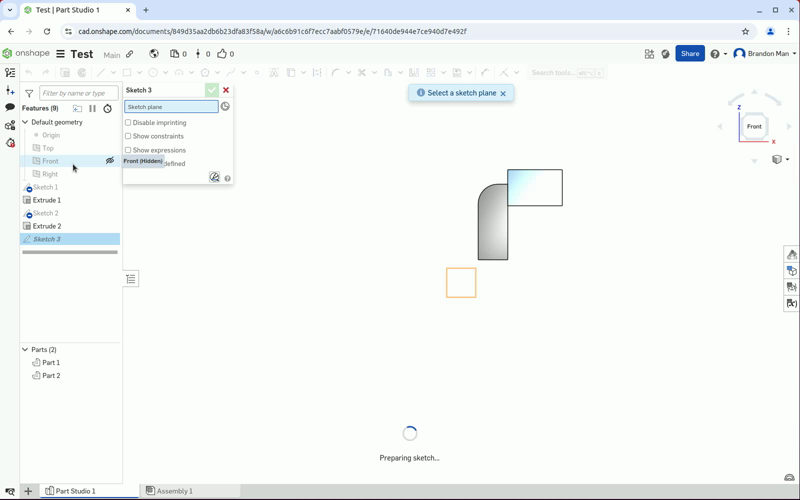
click(73, 163)
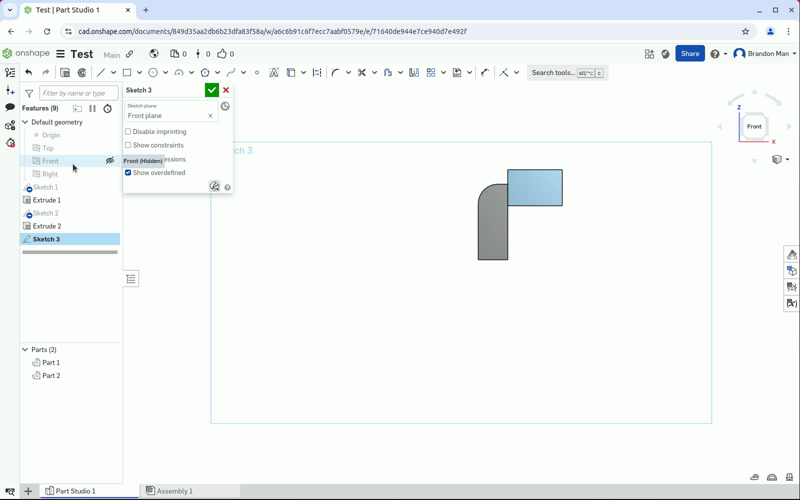
mouse_move(73, 352)
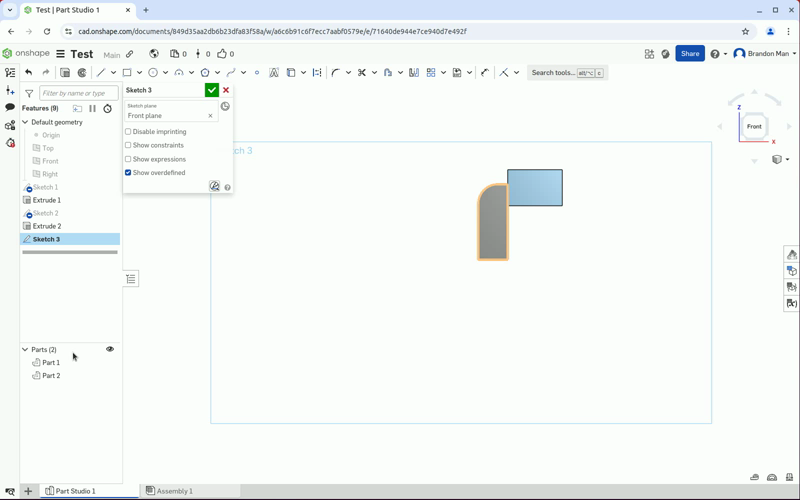
key(y)
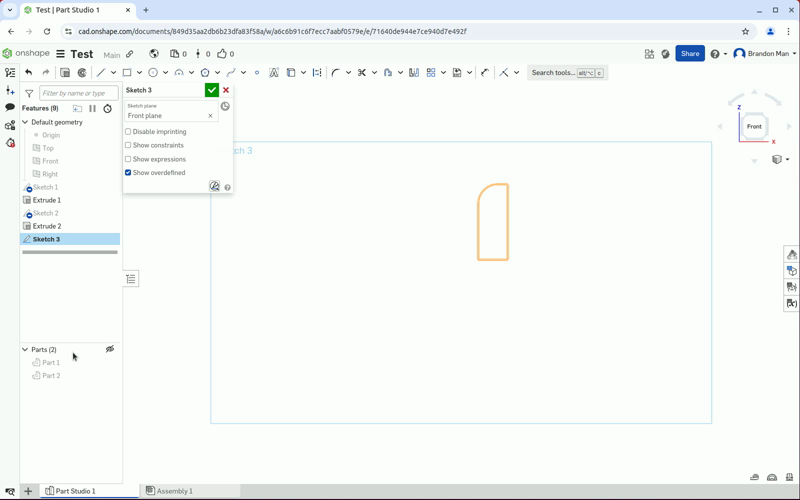
key(l)
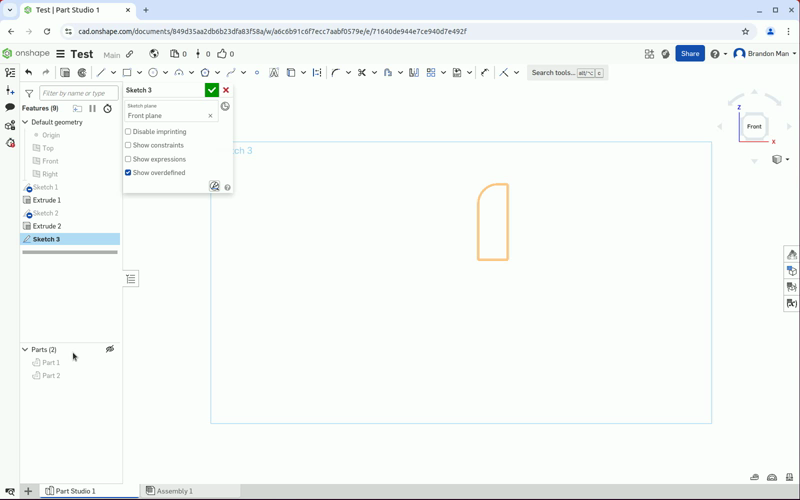
key_down(shift)
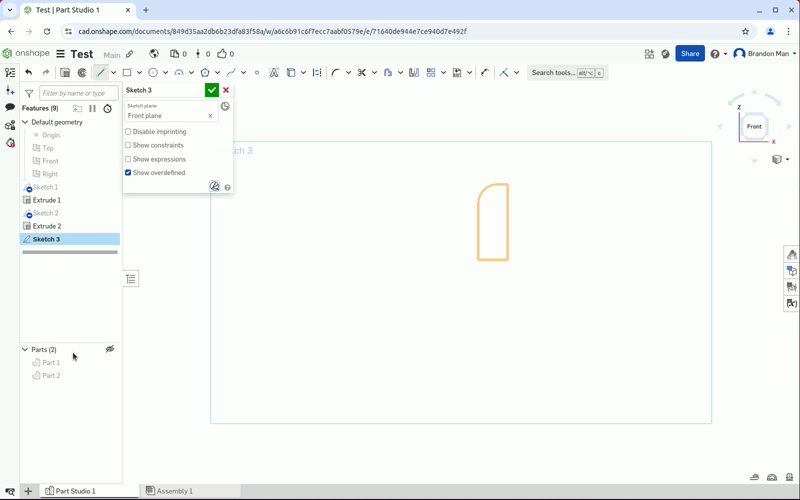
mouse_move(465, 259)
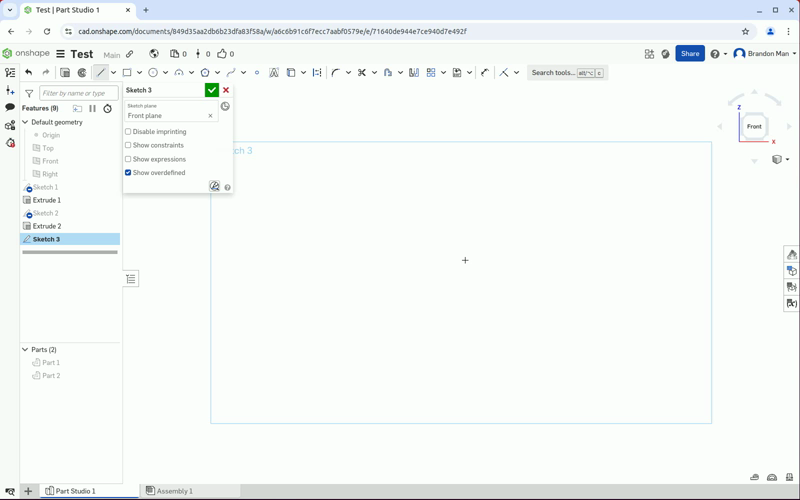
click(465, 259)
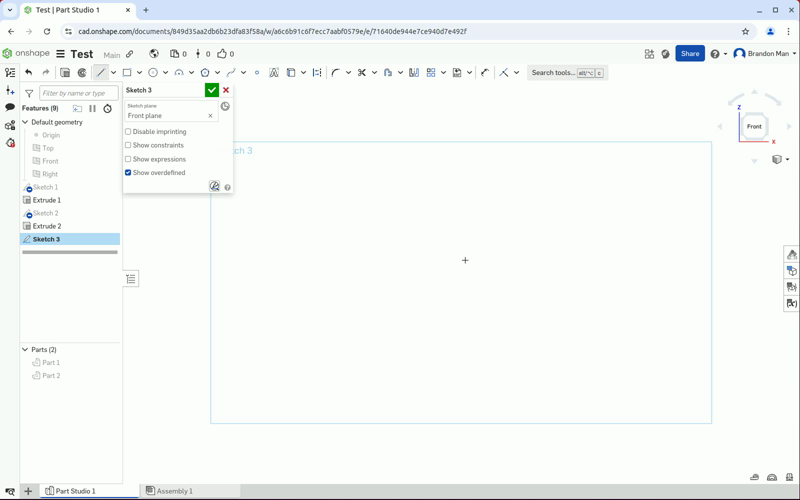
key_up(shift)
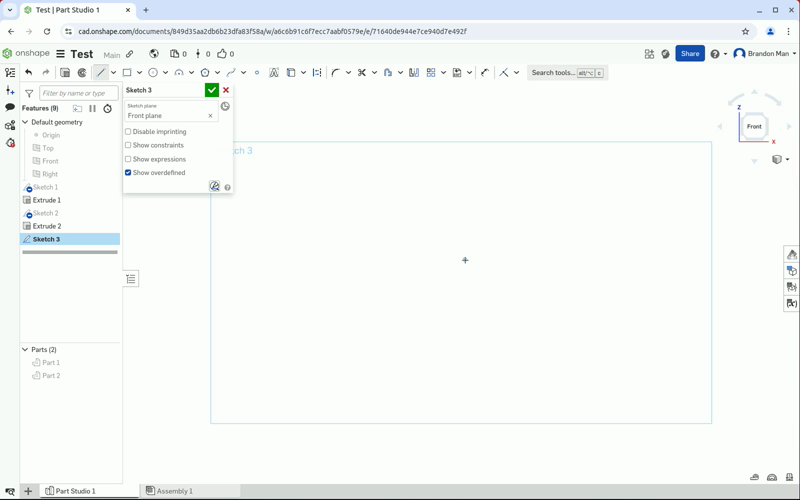
key_down(shift)
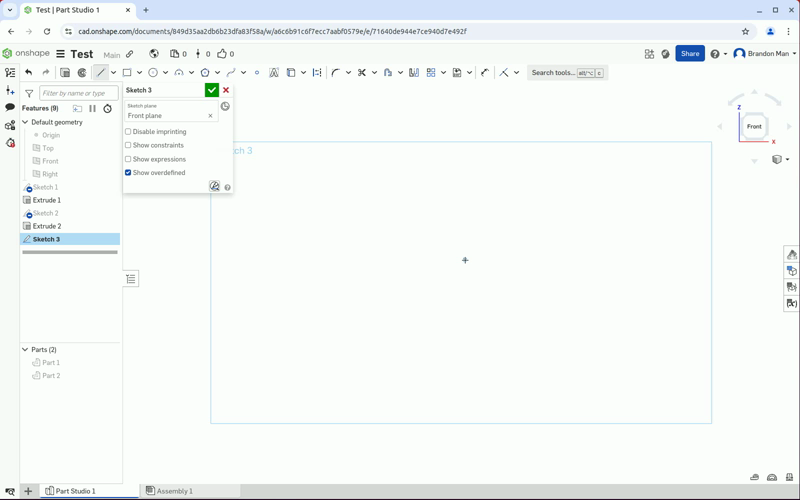
mouse_move(495, 259)
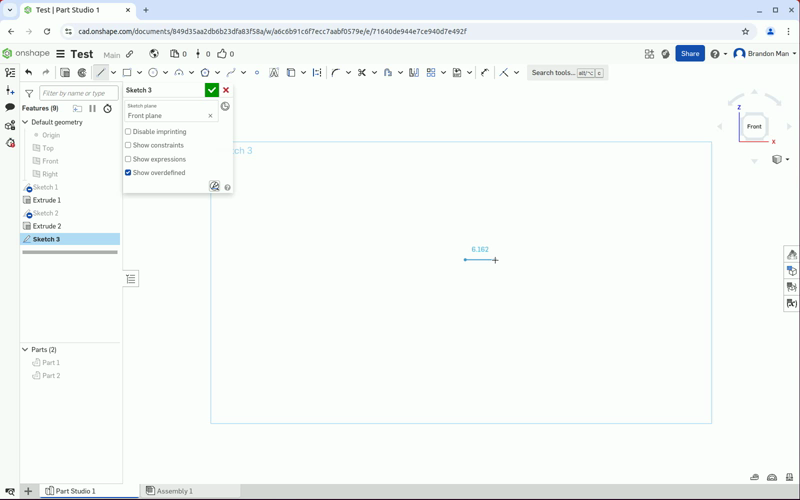
mouse_move(477, 259)
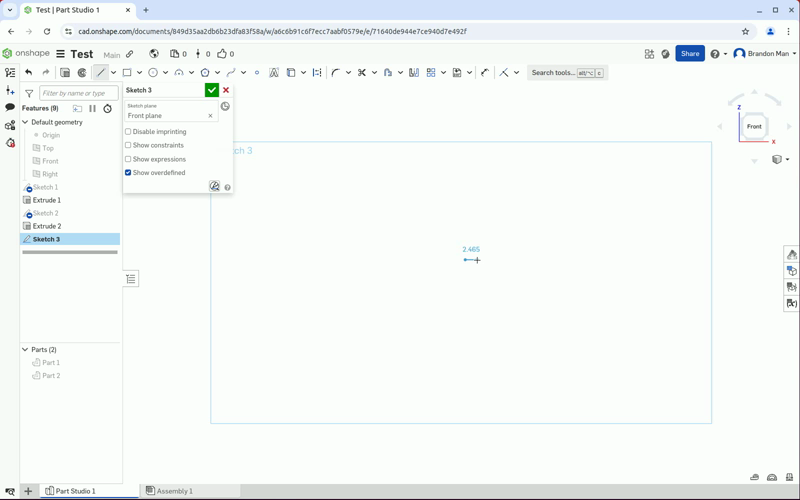
click(477, 259)
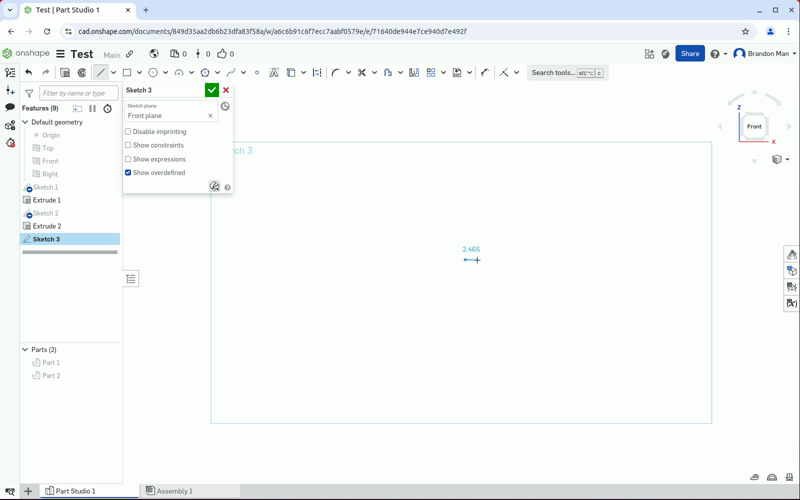
key_up(shift)
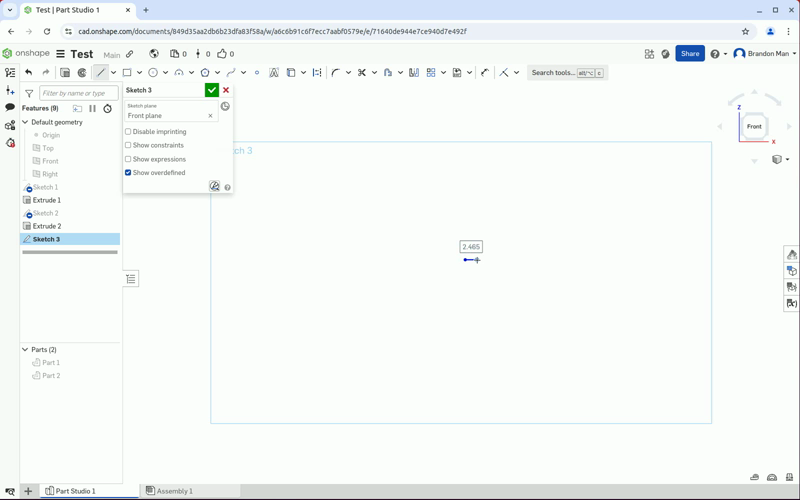
key_down(shift)
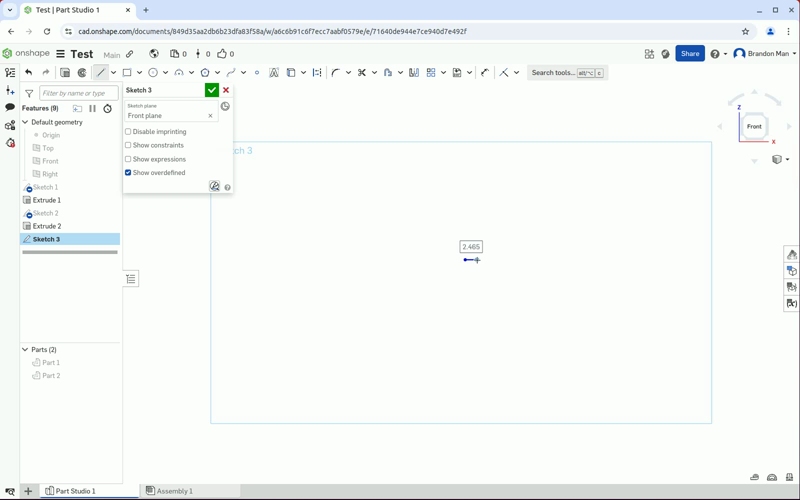
mouse_move(507, 259)
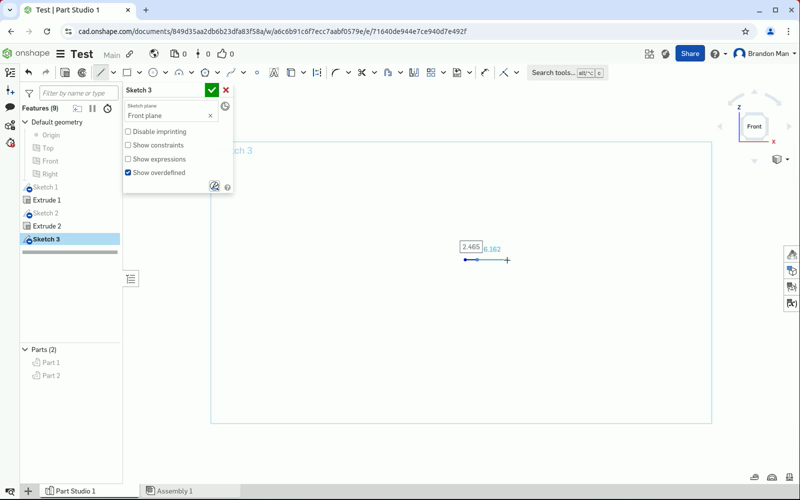
mouse_move(477, 203)
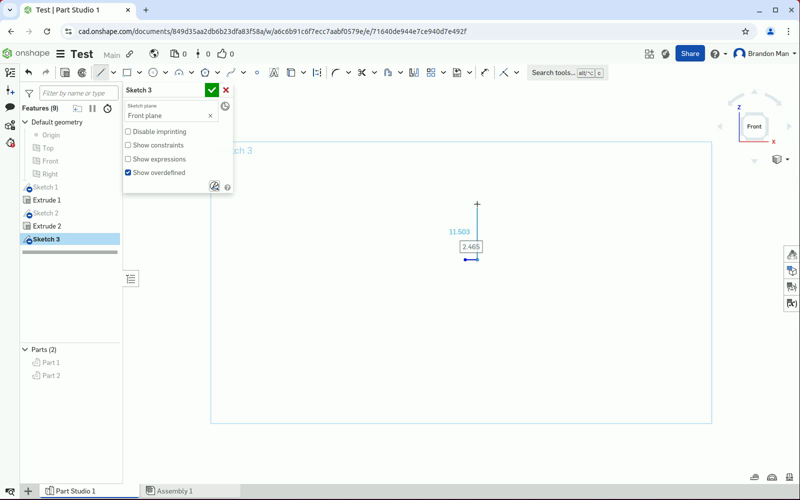
click(477, 203)
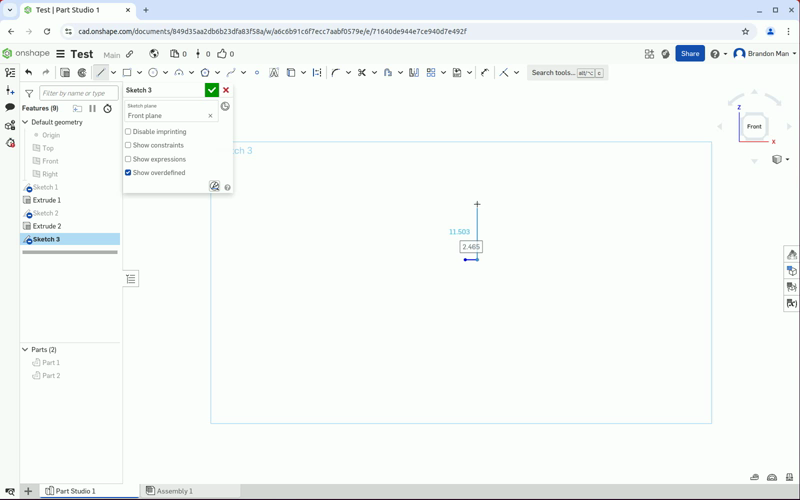
key_up(shift)
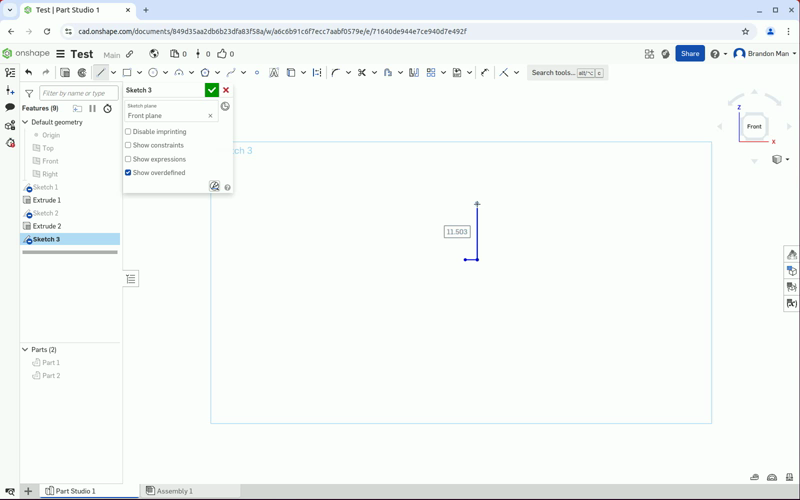
key(esc)
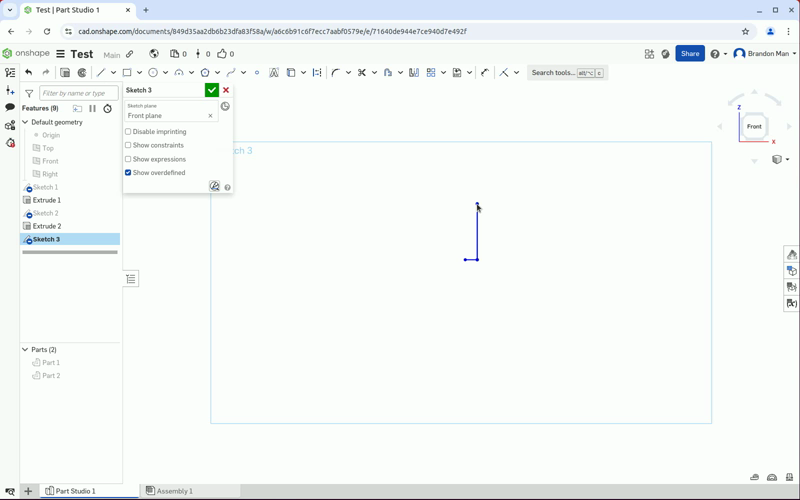
key(a)
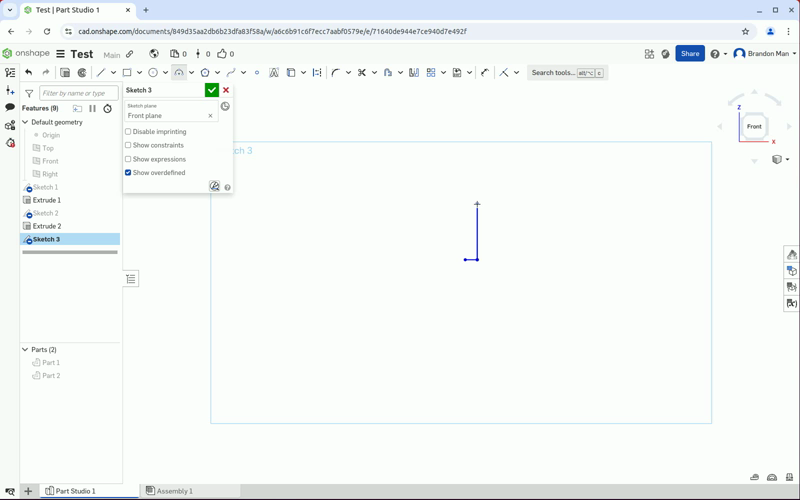
mouse_move(477, 203)
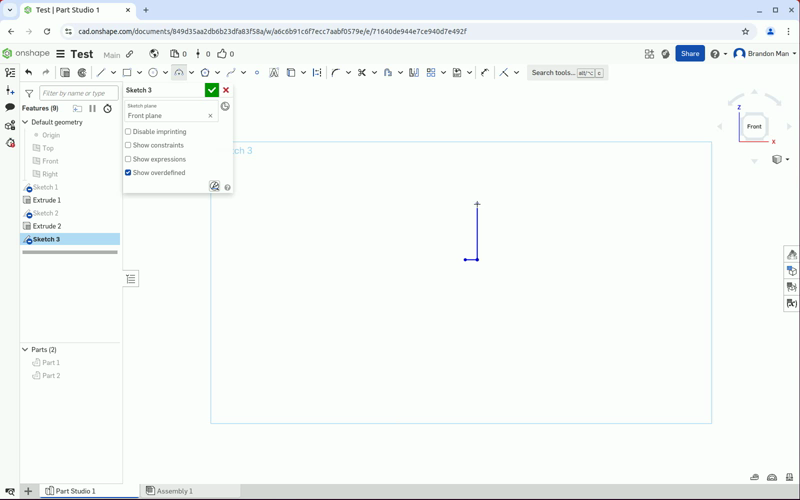
click(477, 203)
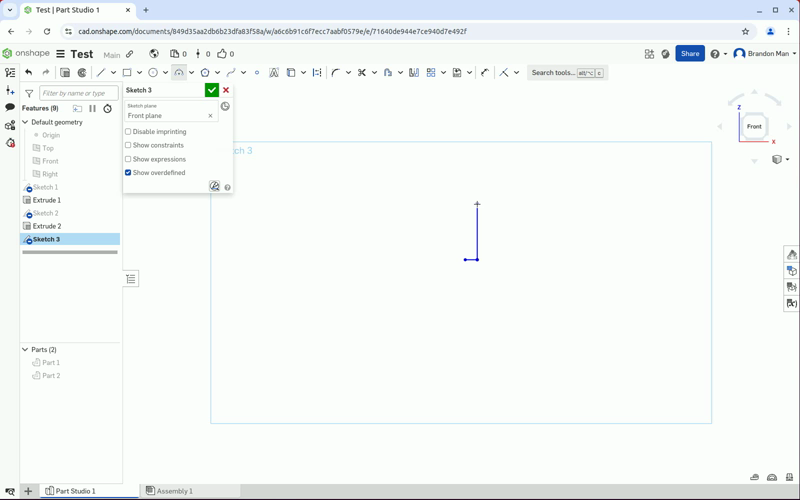
key_down(shift)
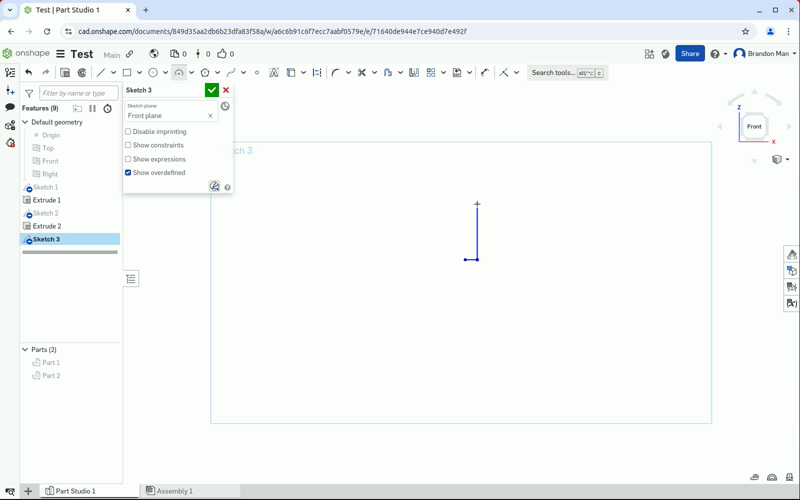
mouse_move(496, 184)
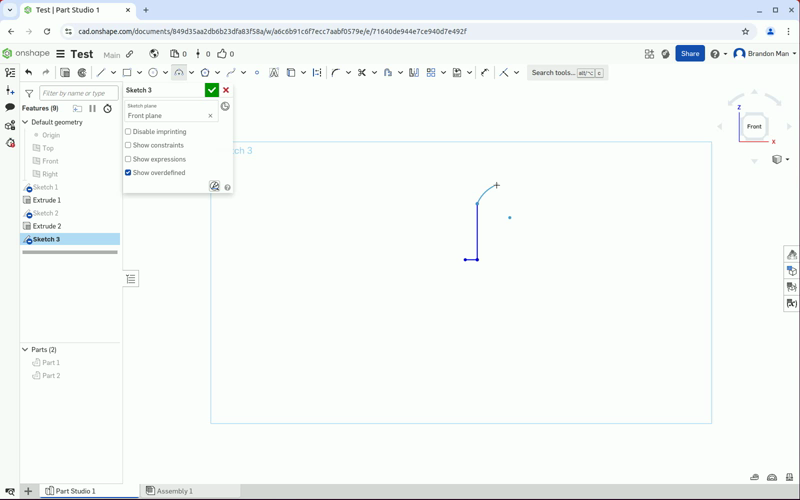
click(496, 184)
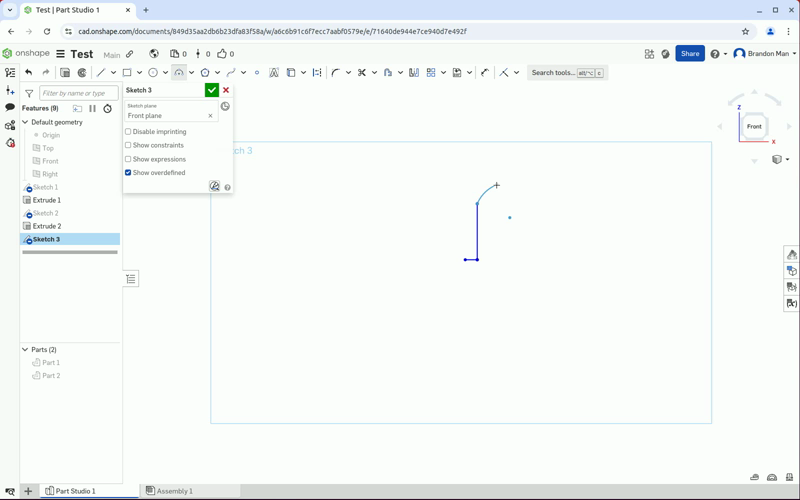
mouse_move(483, 190)
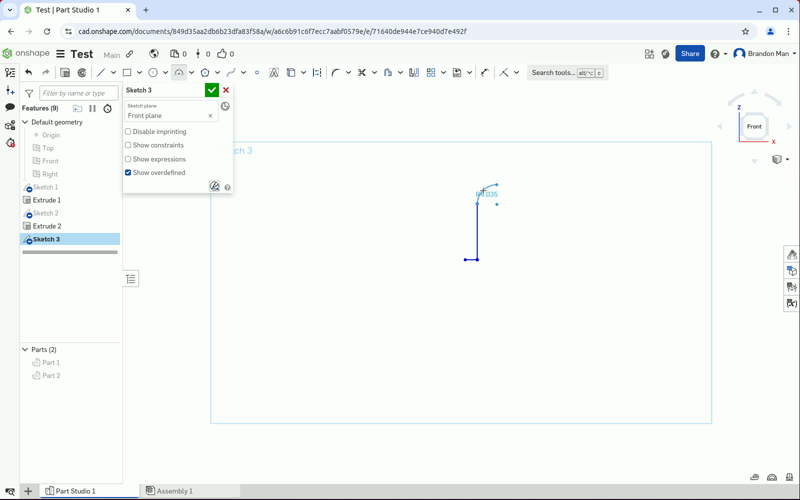
click(483, 190)
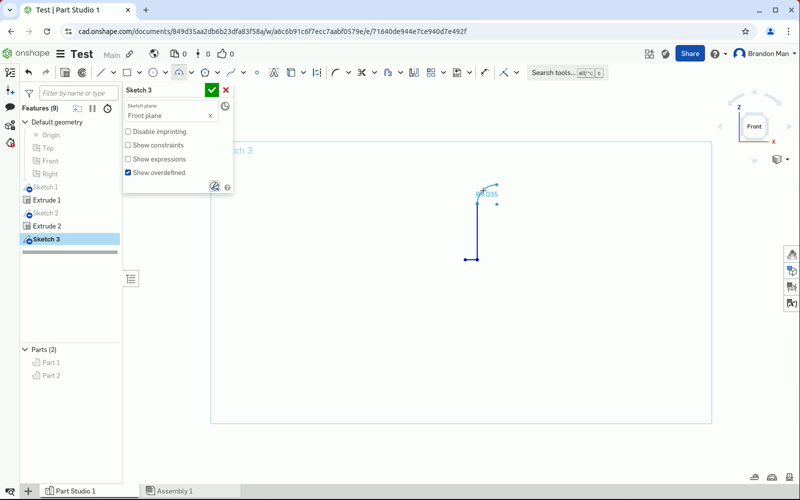
key_up(shift)
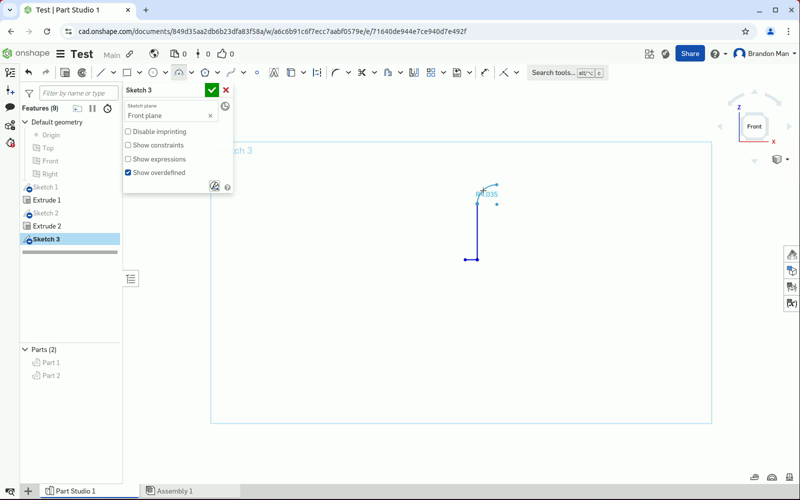
key(esc)
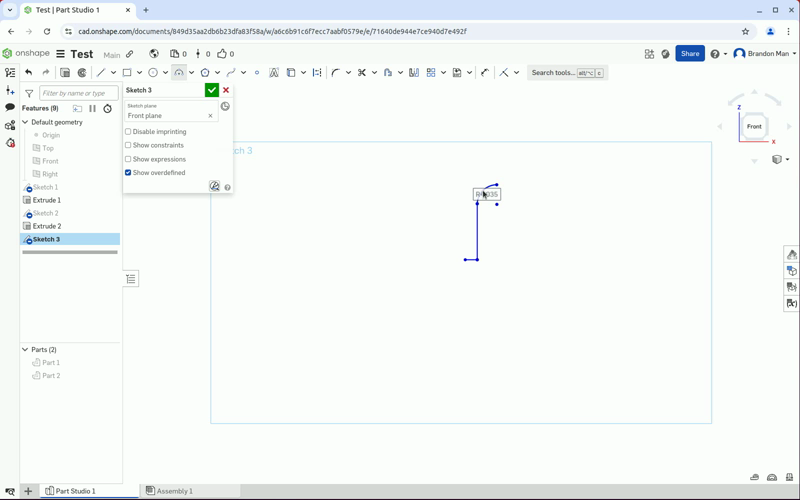
key(l)
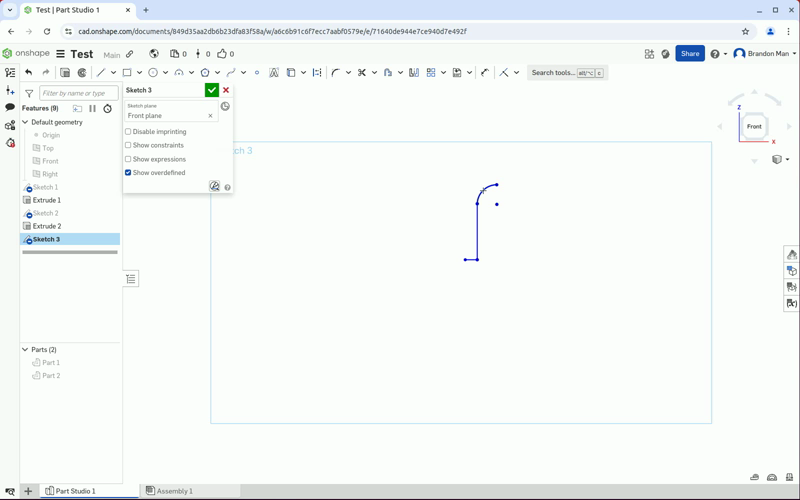
mouse_move(496, 184)
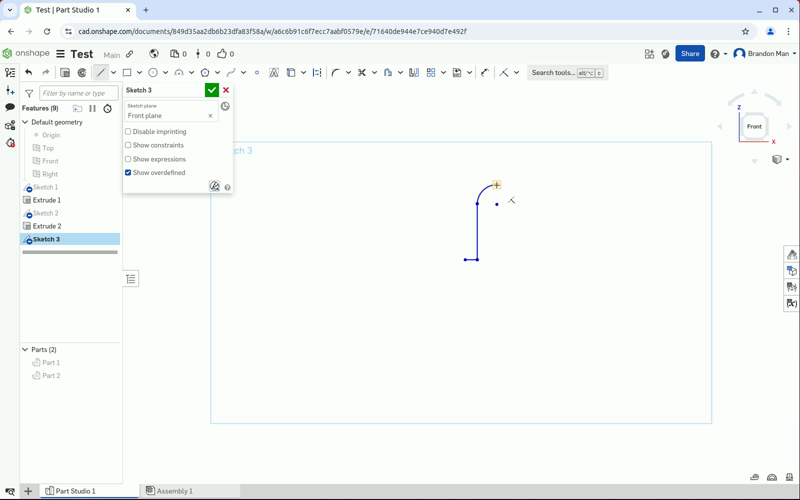
click(496, 184)
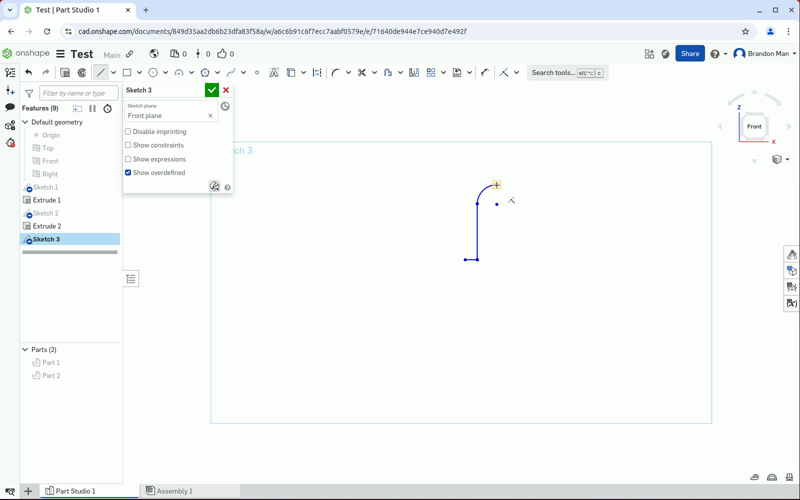
key_down(shift)
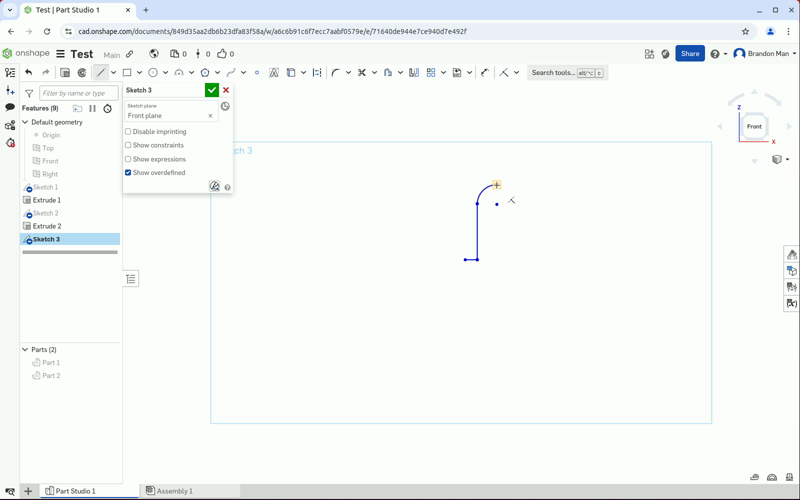
mouse_move(526, 184)
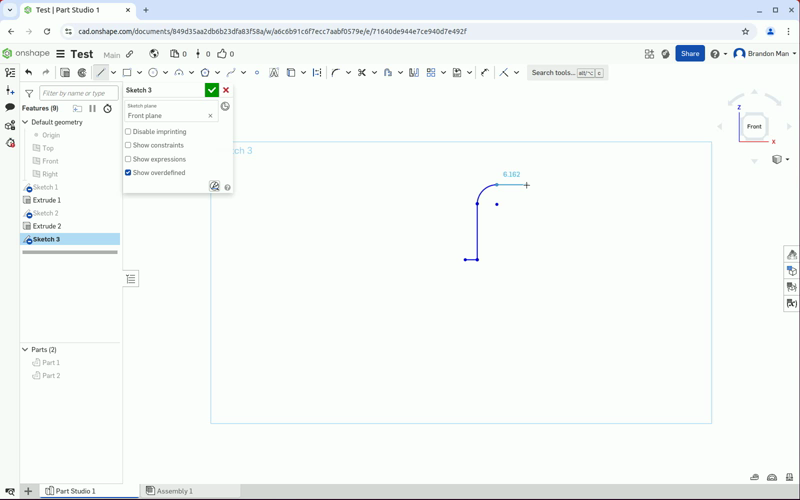
mouse_move(506, 184)
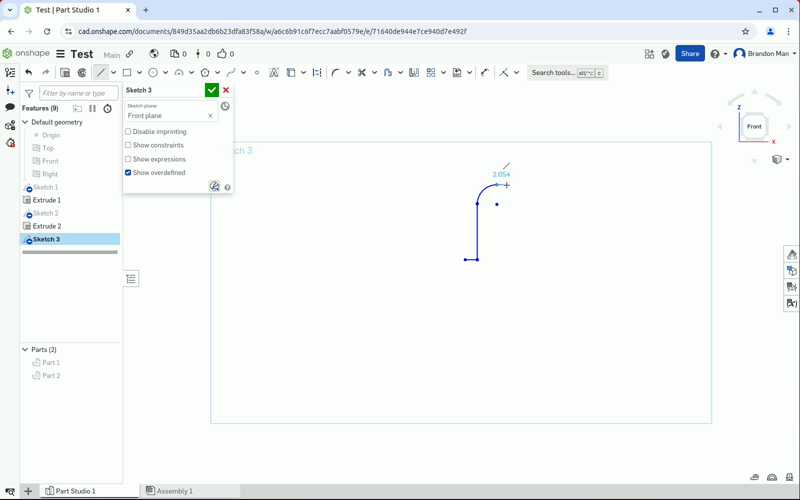
click(506, 184)
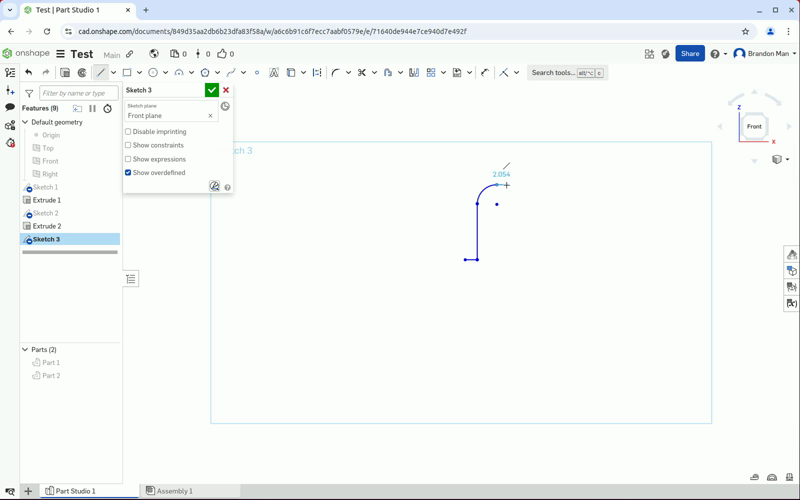
key_up(shift)
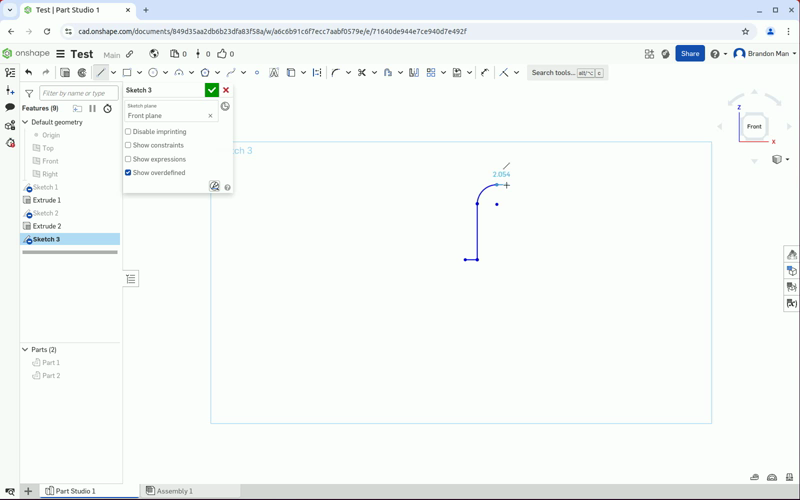
key_down(shift)
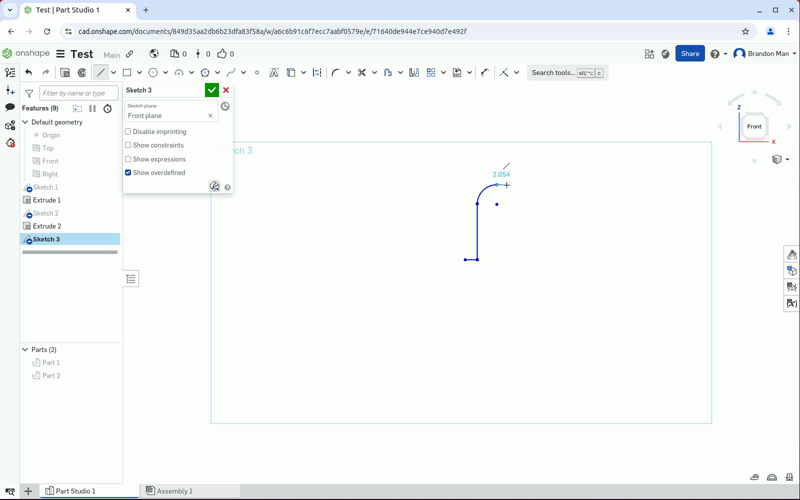
mouse_move(536, 184)
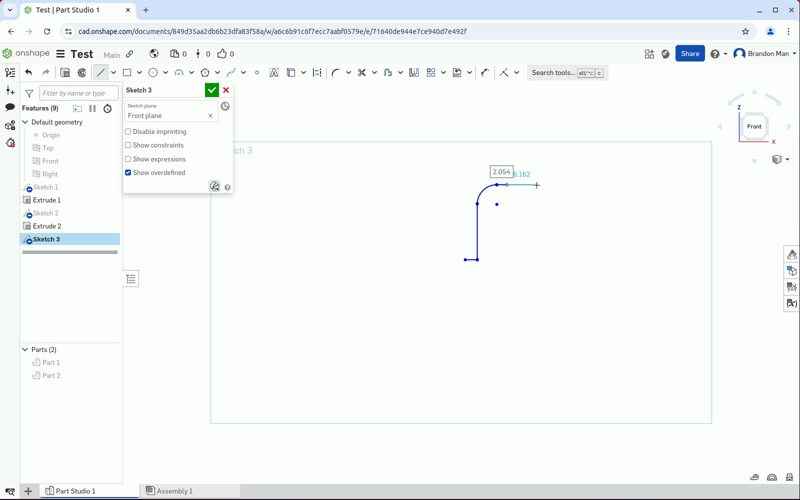
mouse_move(506, 172)
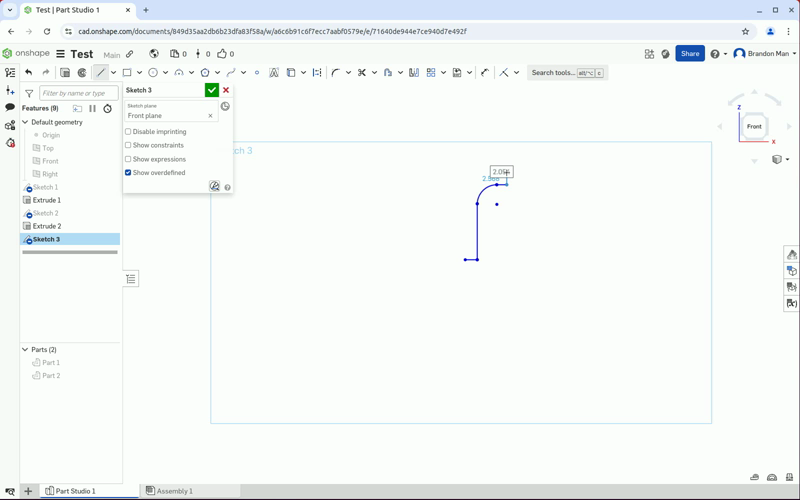
click(506, 172)
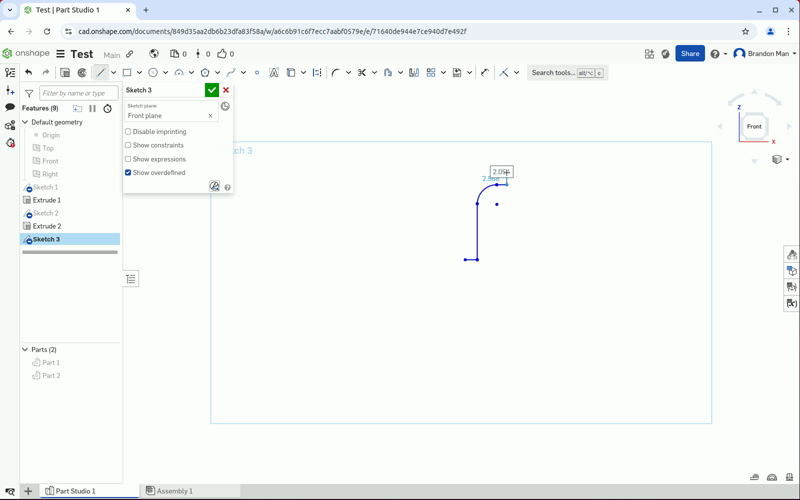
key_up(shift)
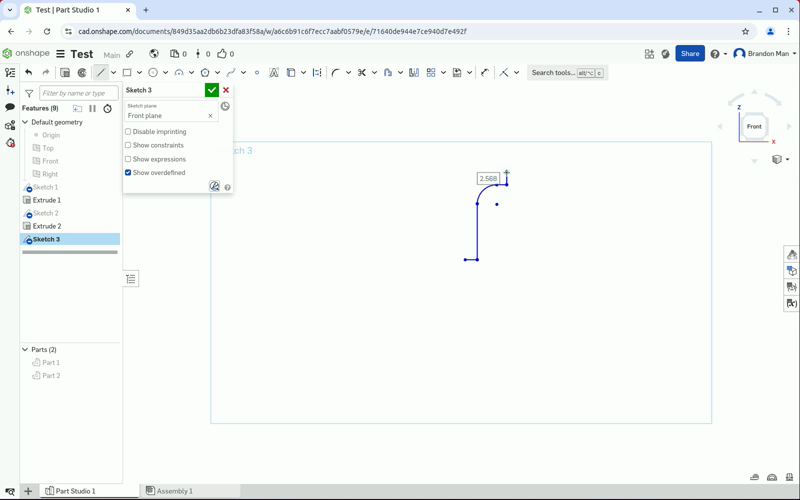
key_down(shift)
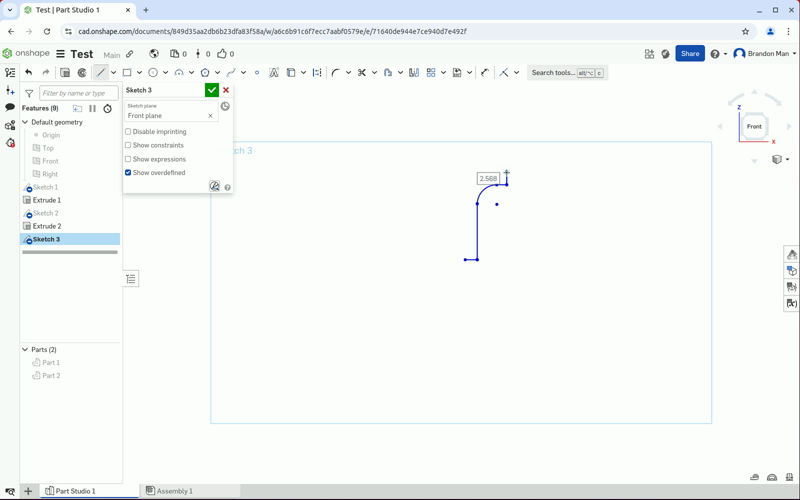
mouse_move(536, 172)
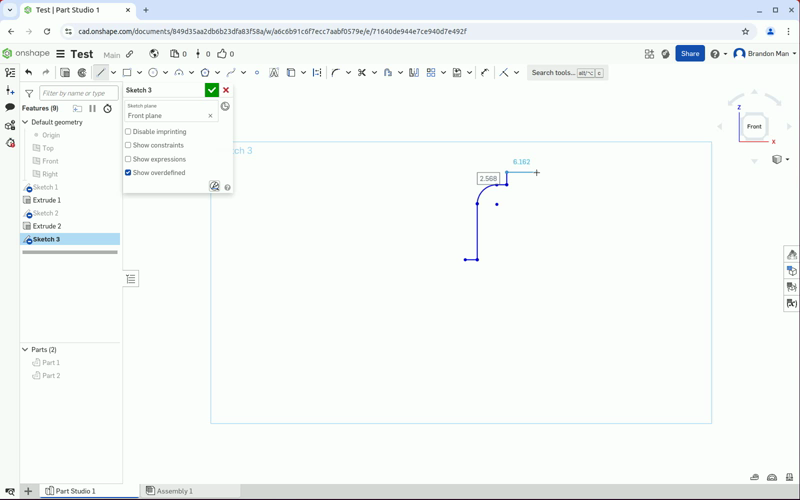
mouse_move(496, 172)
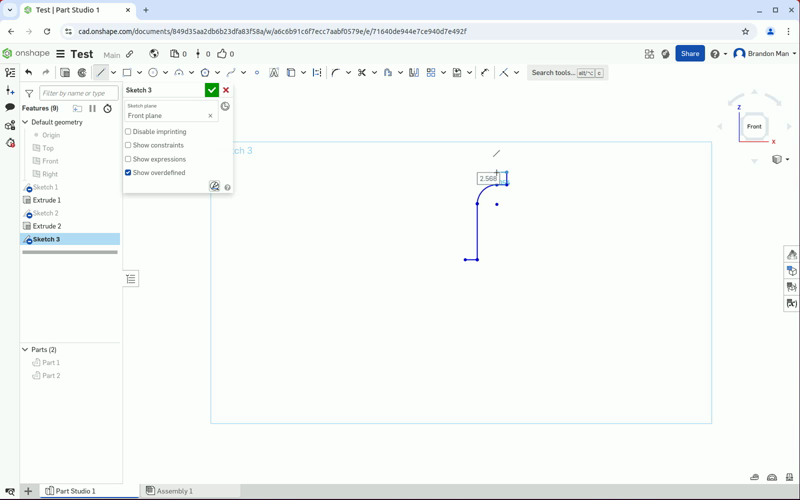
click(496, 172)
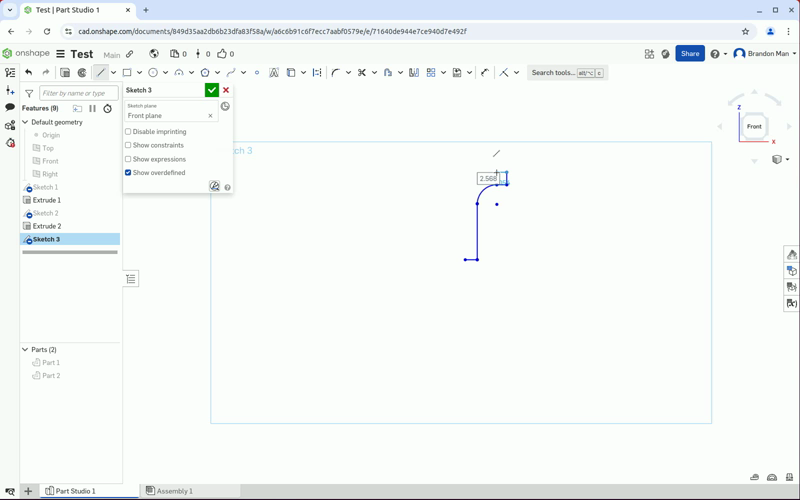
key_up(shift)
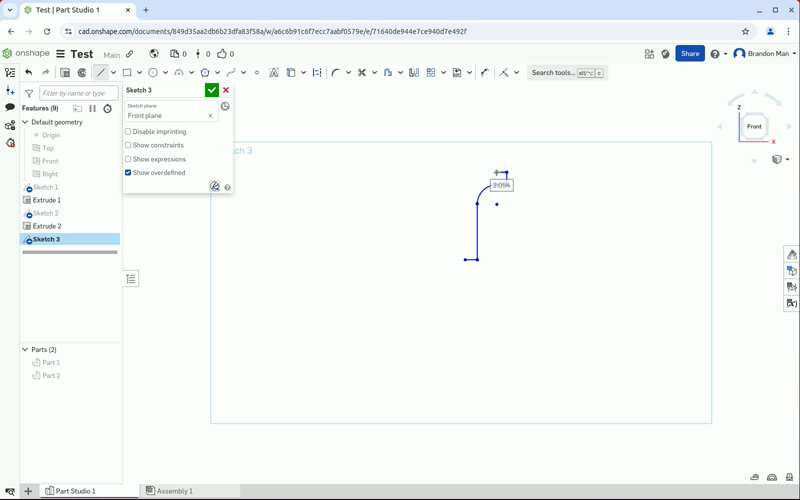
key(esc)
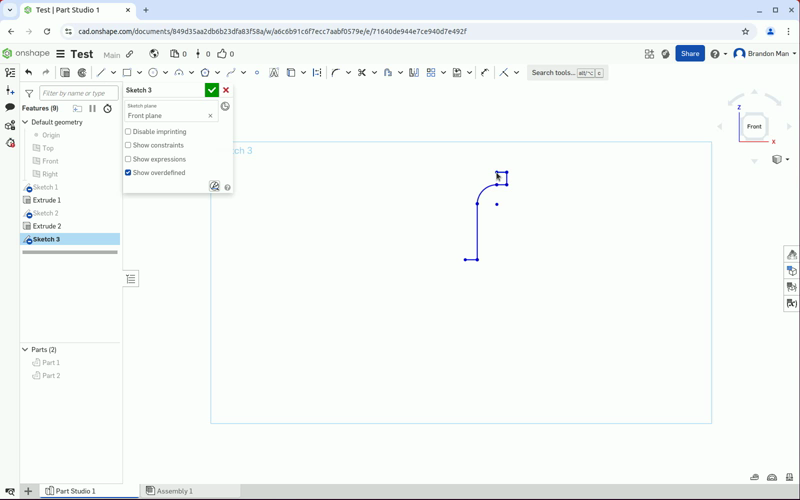
key(a)
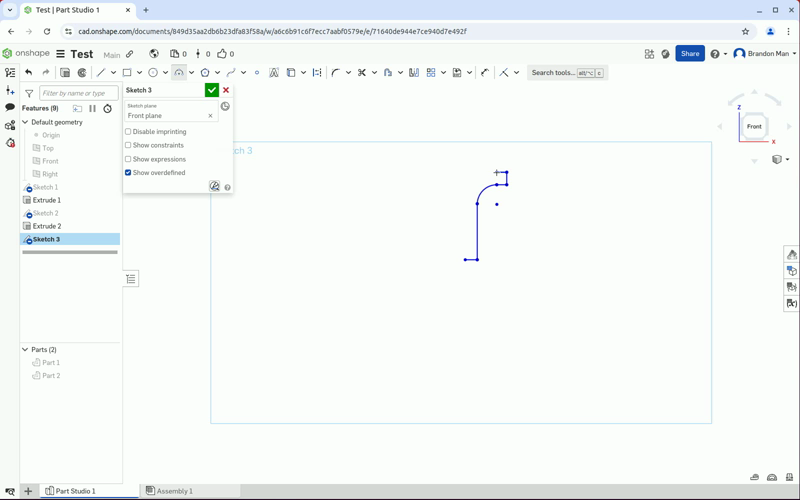
mouse_move(496, 172)
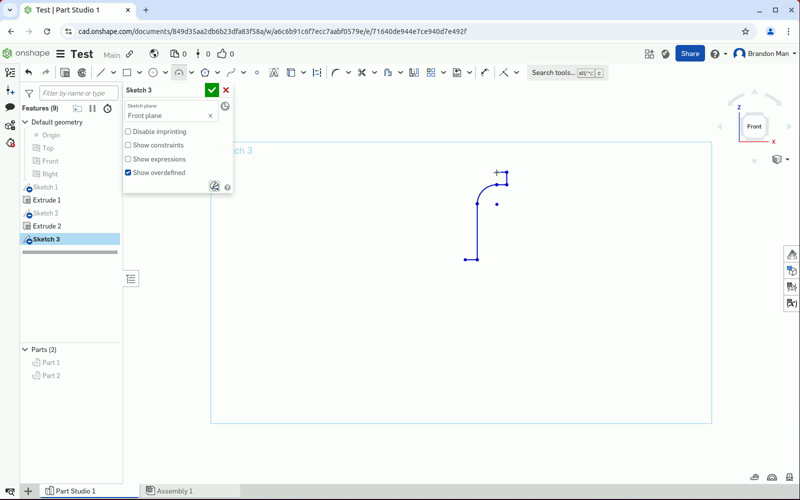
click(496, 172)
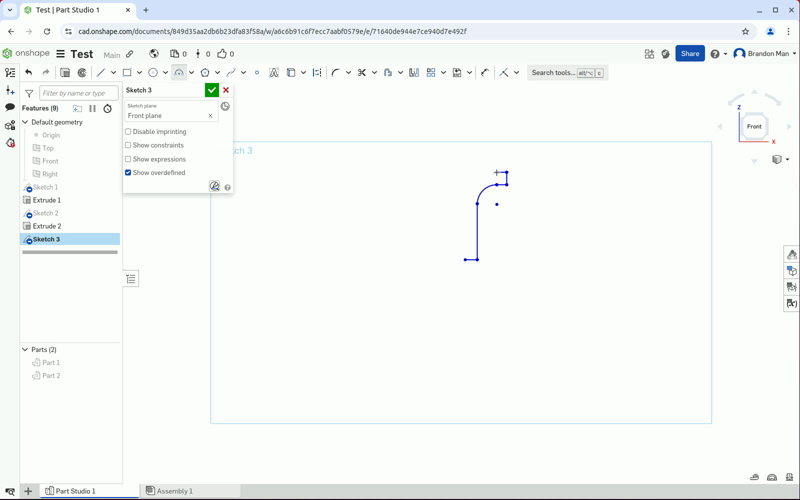
key_down(shift)
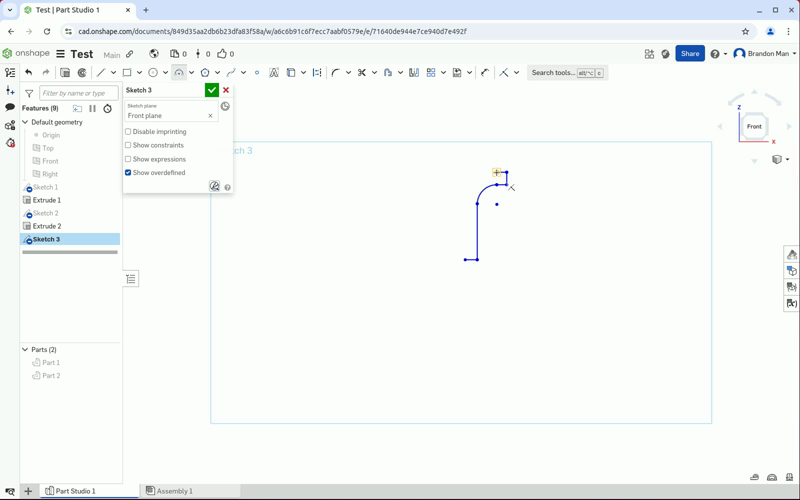
mouse_move(465, 203)
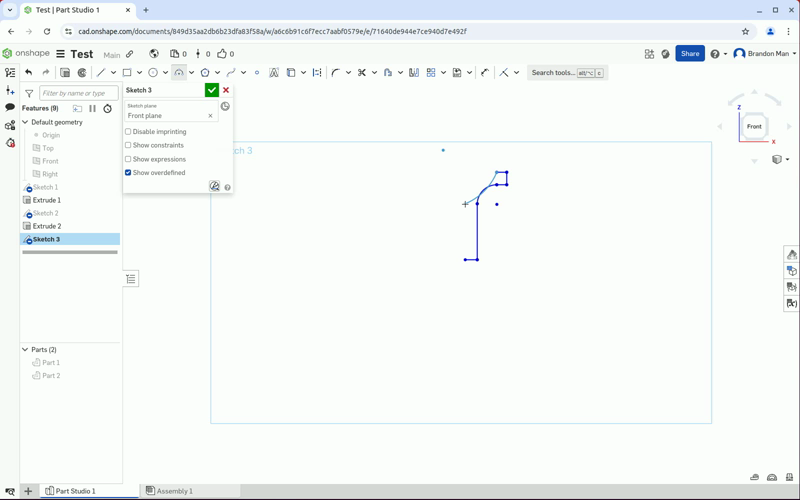
click(465, 203)
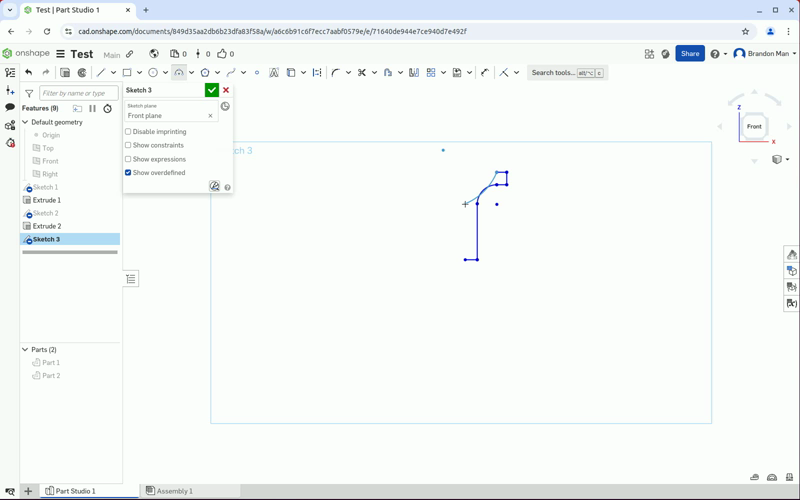
mouse_move(474, 181)
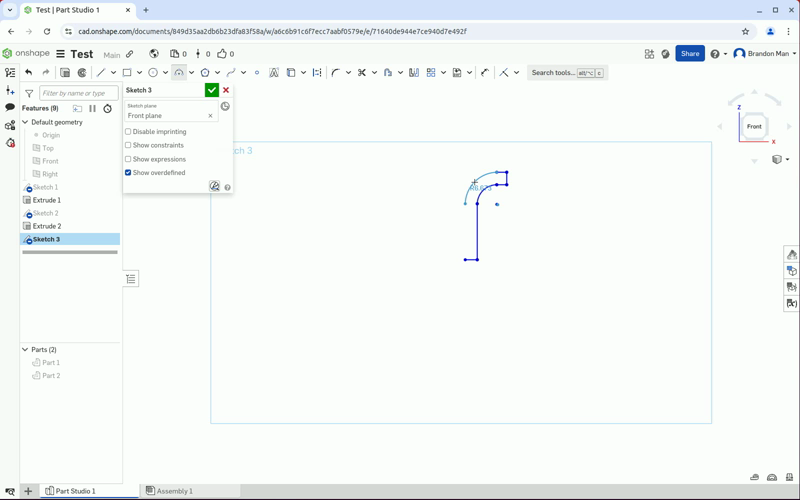
click(474, 181)
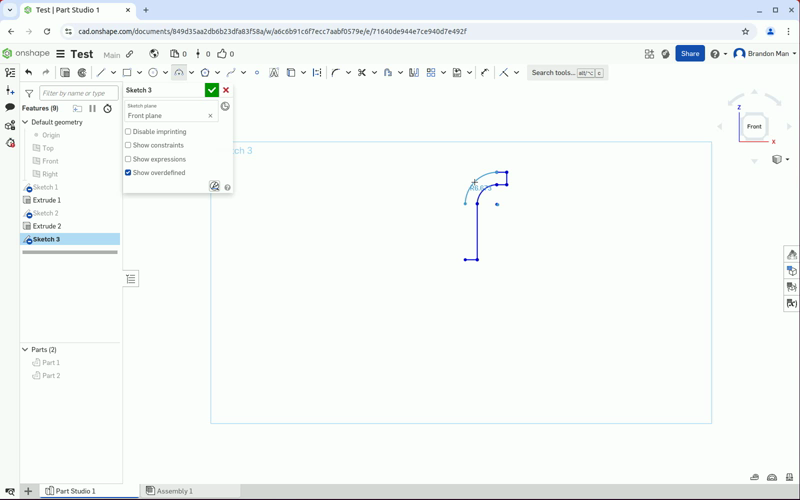
key_up(shift)
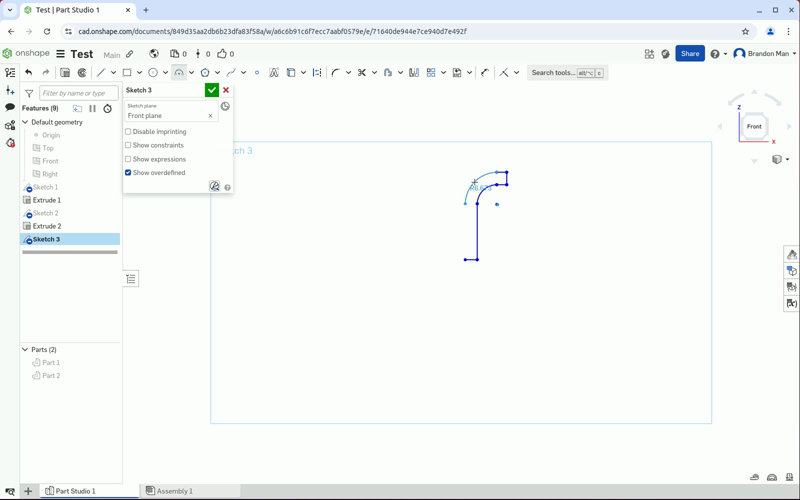
key(esc)
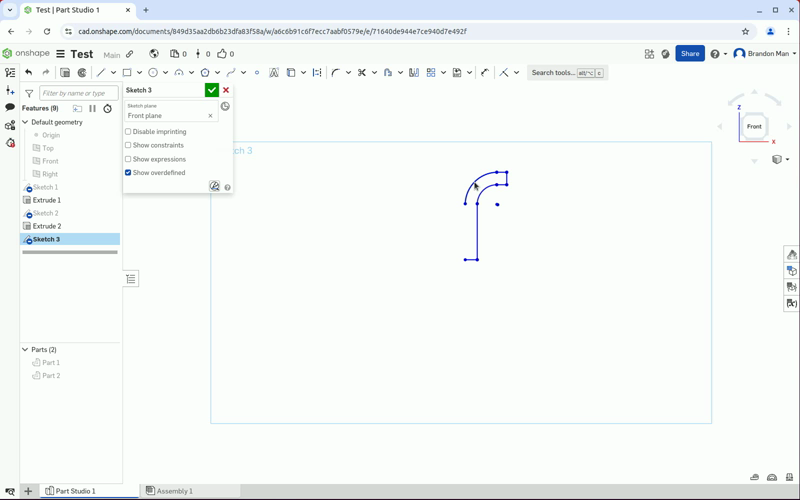
key(l)
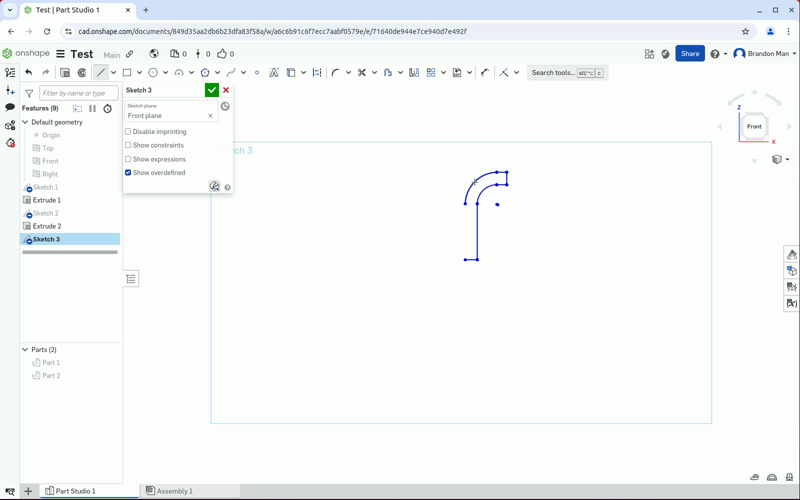
mouse_move(465, 203)
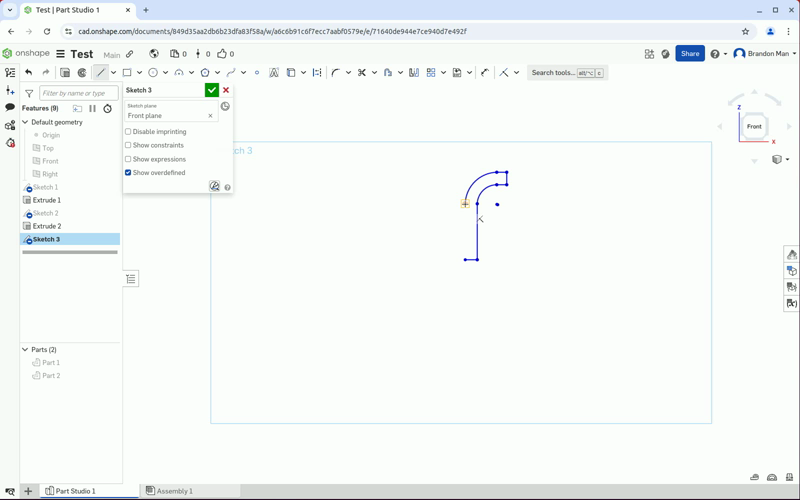
click(465, 203)
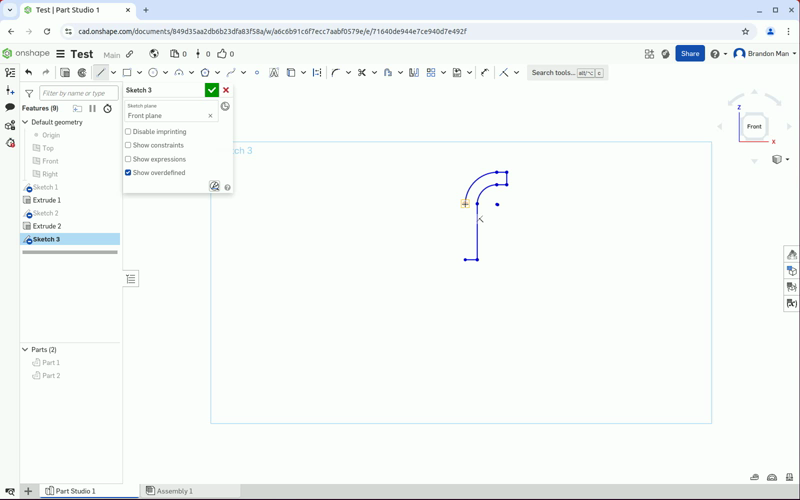
mouse_move(495, 203)
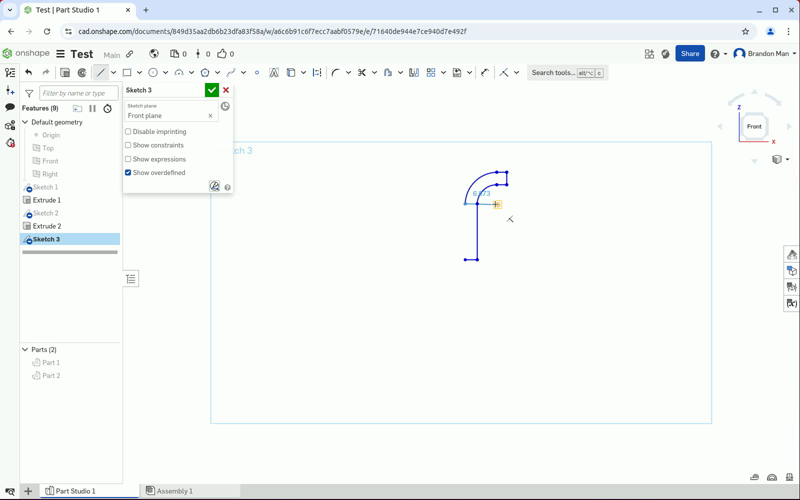
key_down(shift)
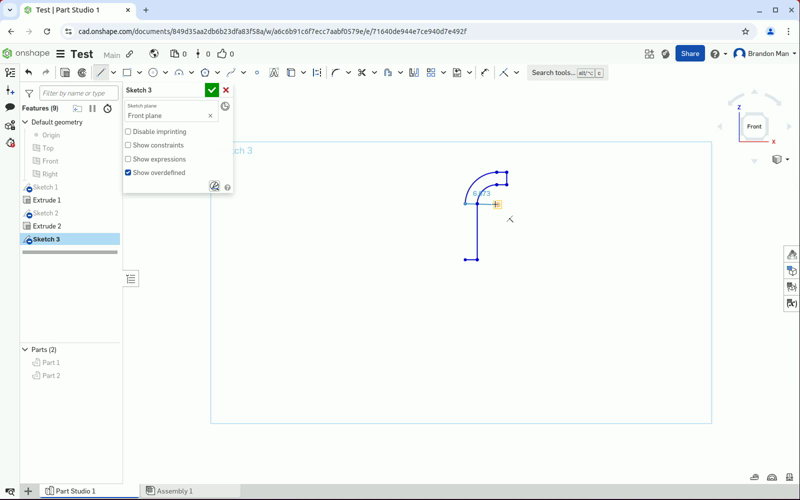
mouse_move(465, 259)
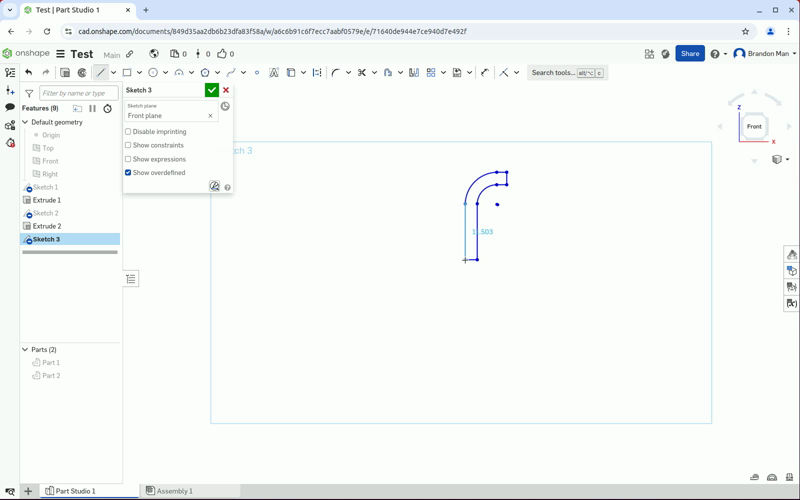
key_up(shift)
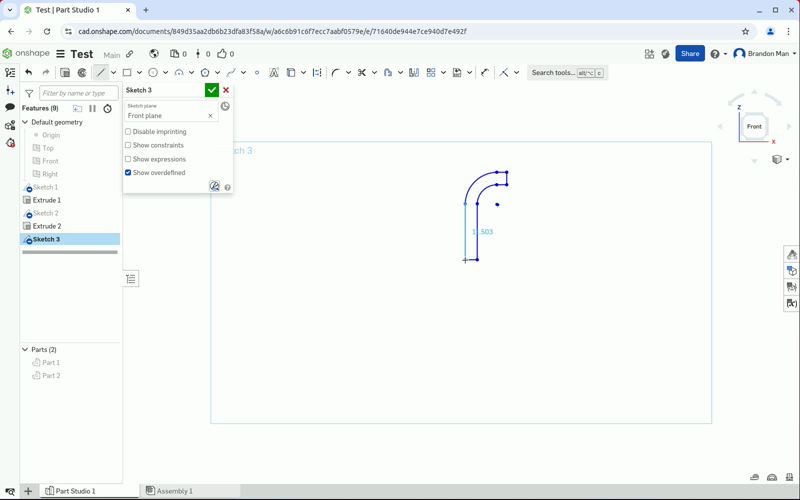
click(465, 259)
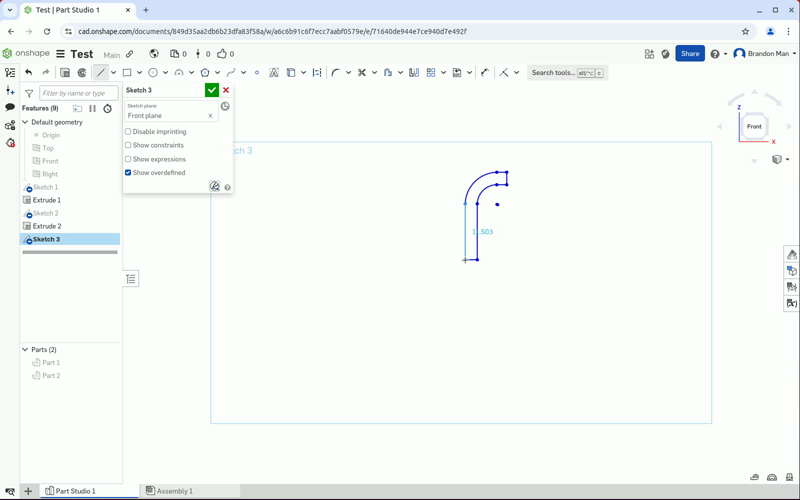
key(esc)
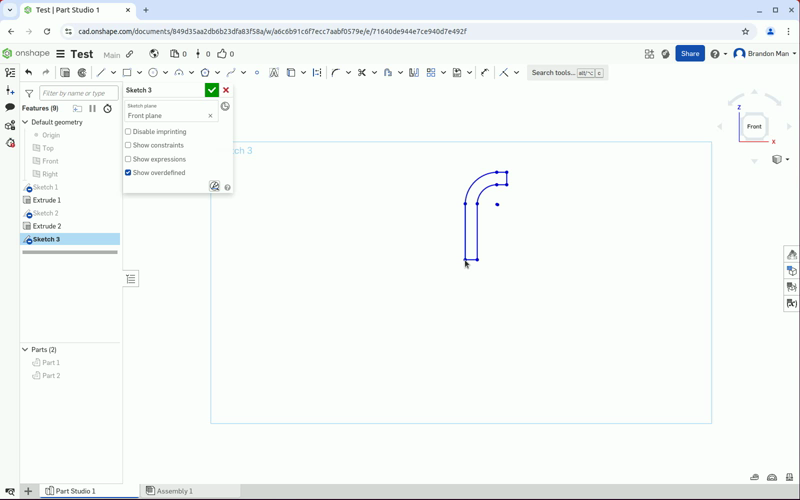
mouse_move(476, 228)
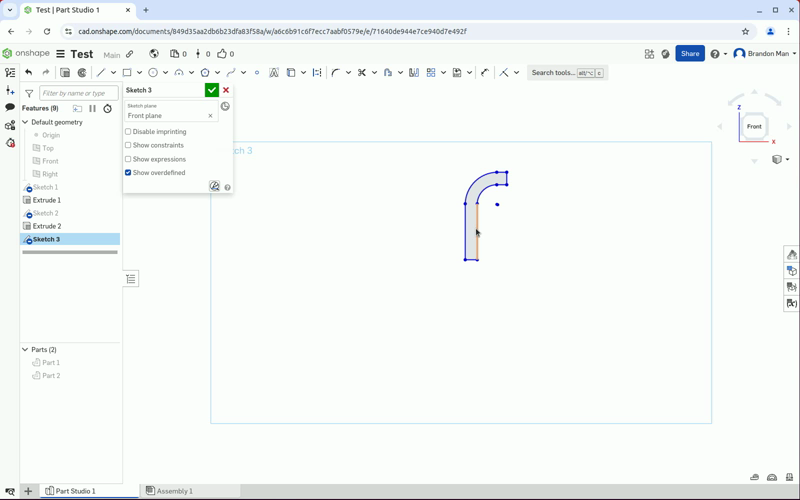
scroll(6)
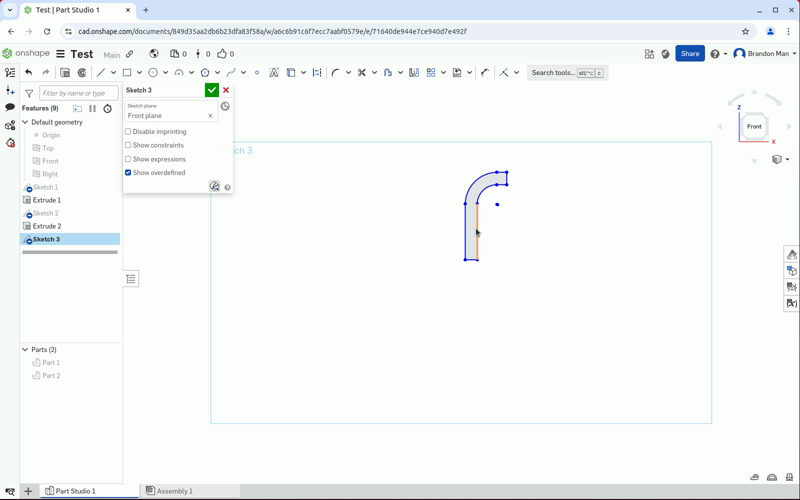
scroll(6)
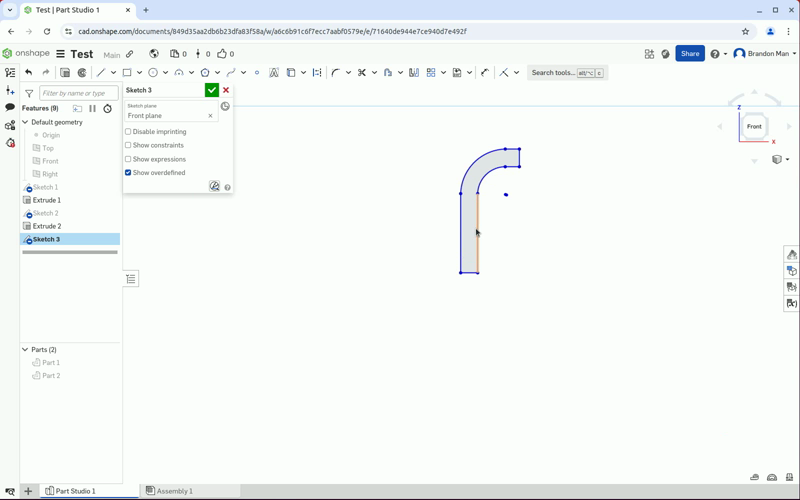
scroll(6)
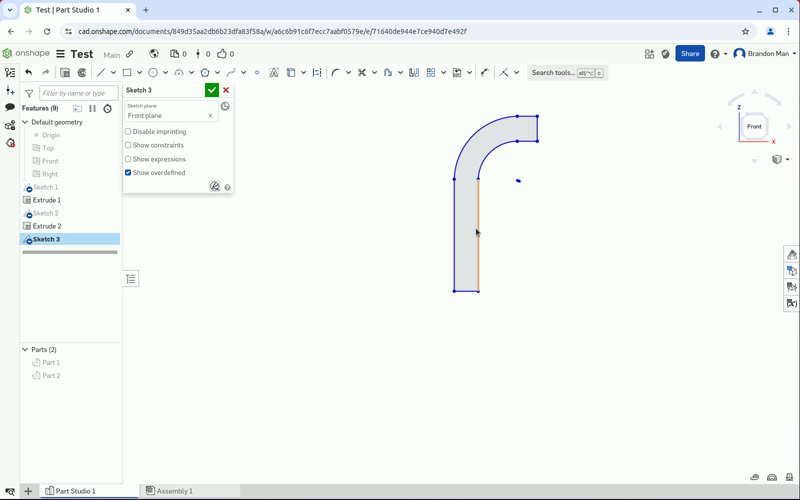
scroll(6)
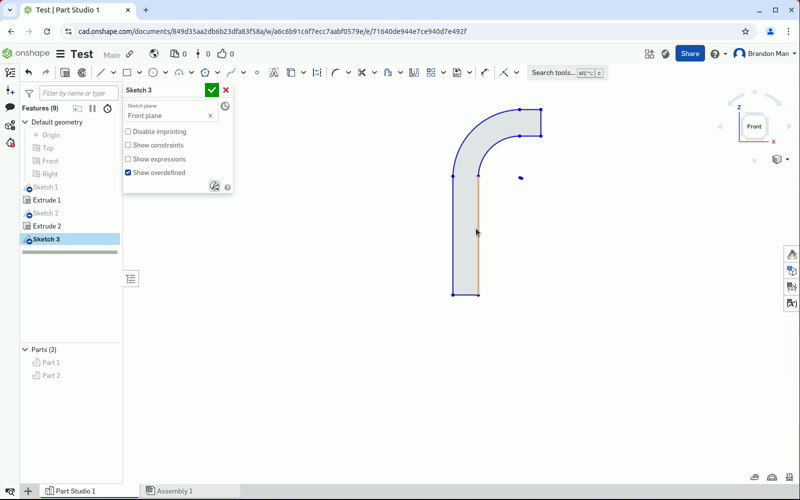
scroll(6)
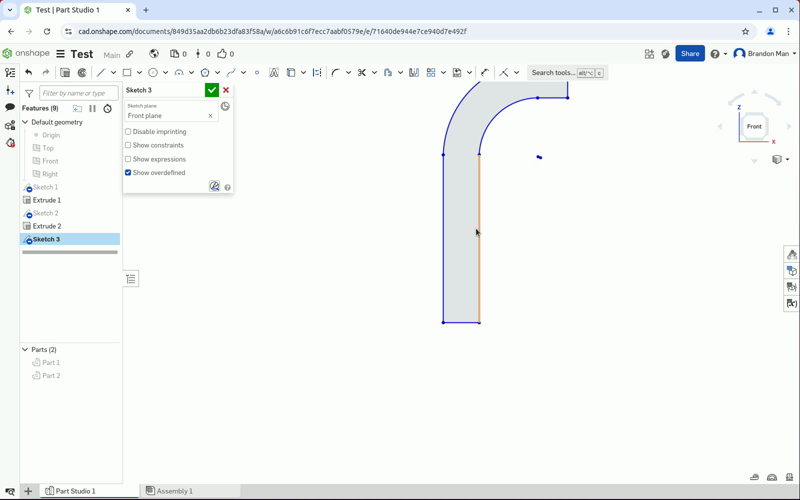
scroll(6)
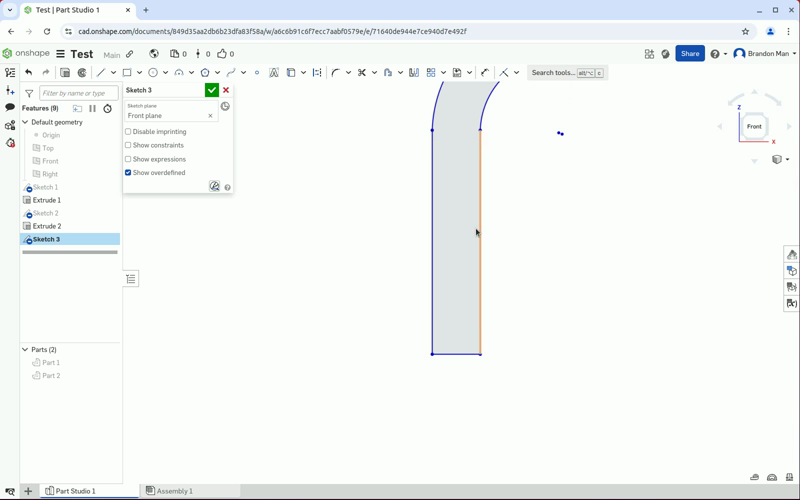
scroll(6)
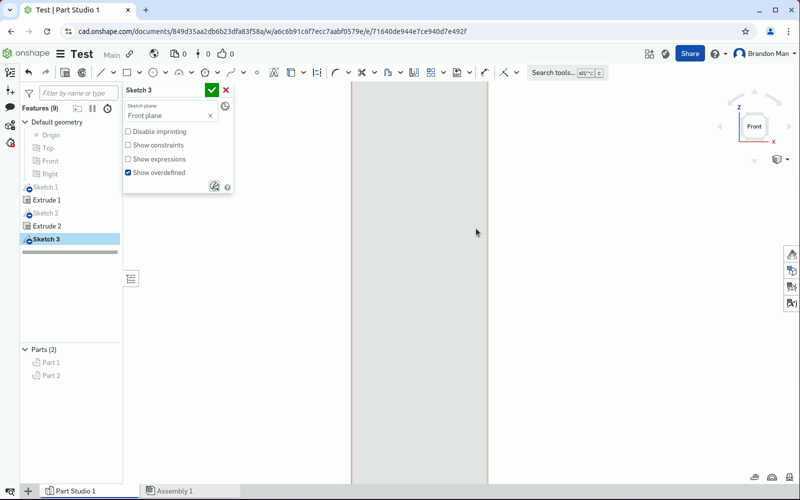
click(476, 228)
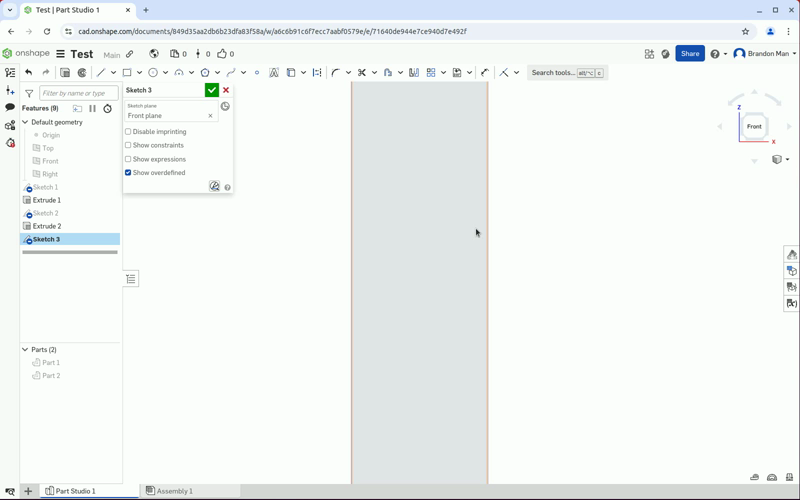
scroll(-6)
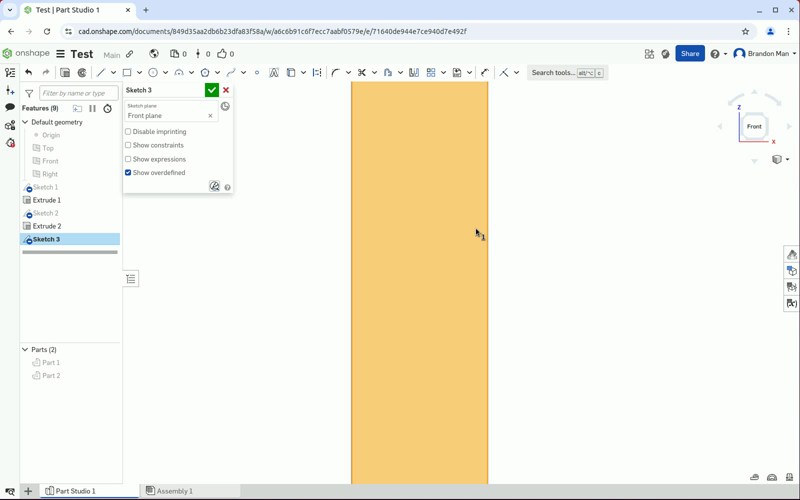
scroll(-6)
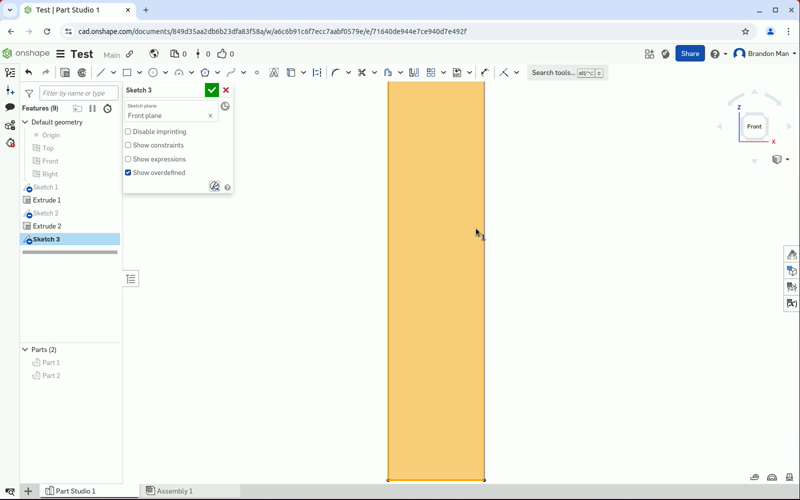
scroll(-6)
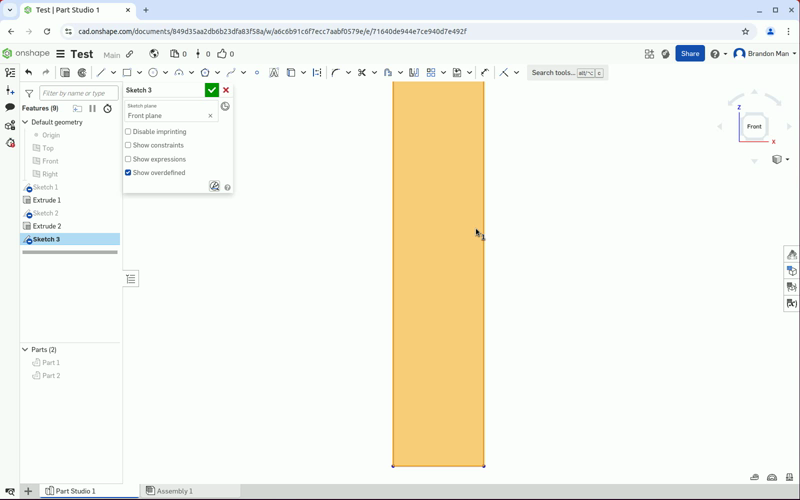
scroll(-6)
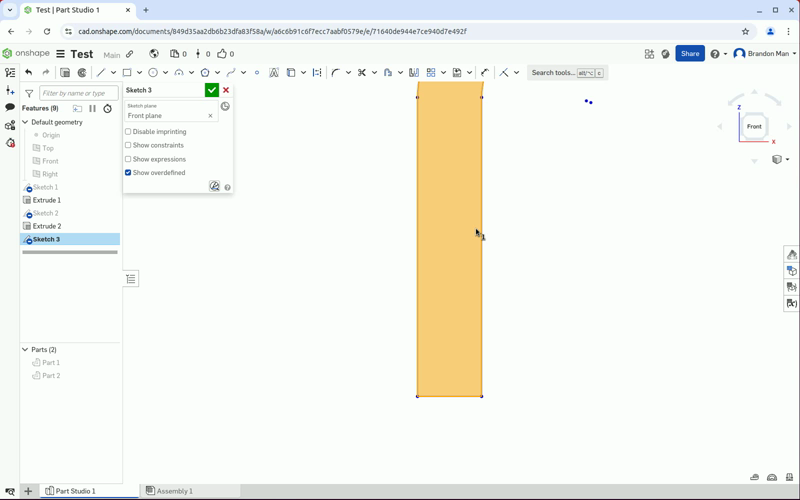
scroll(-6)
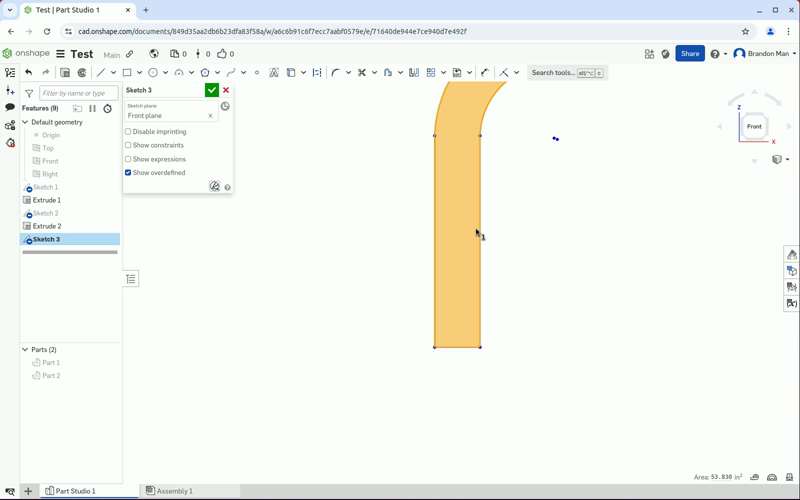
scroll(-6)
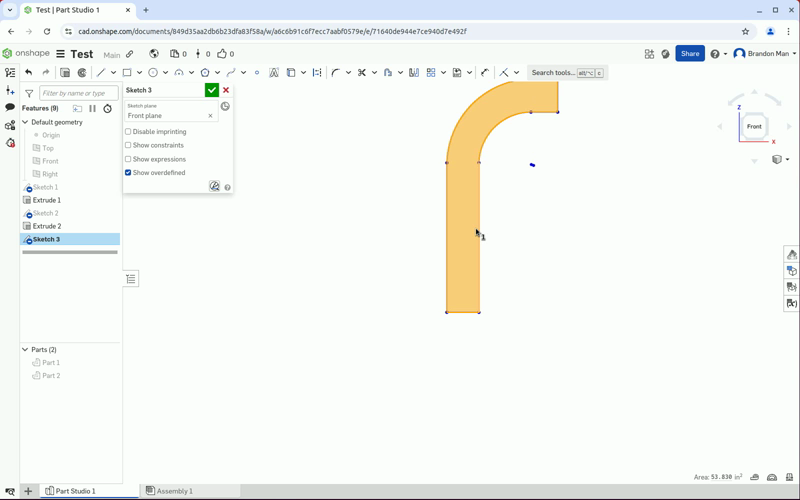
scroll(-6)
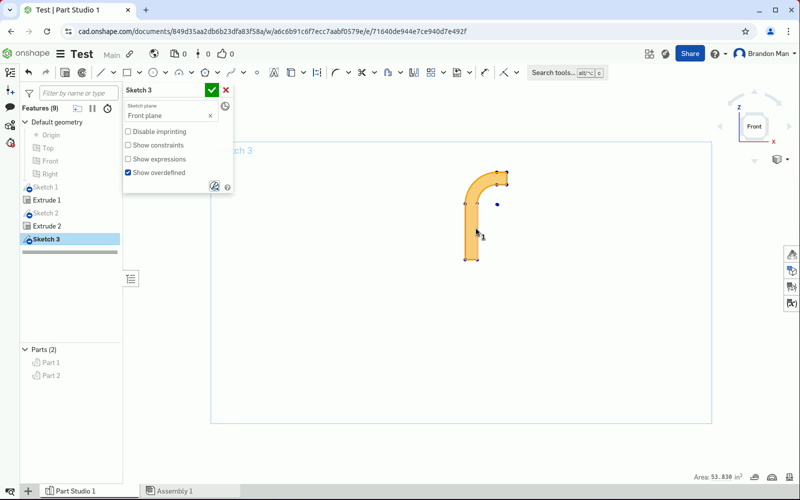
mouse_move(73, 352)
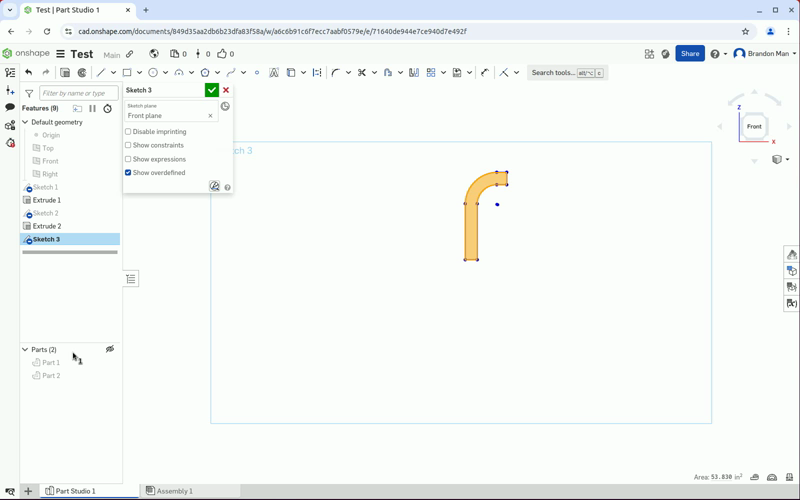
key(shift+y)
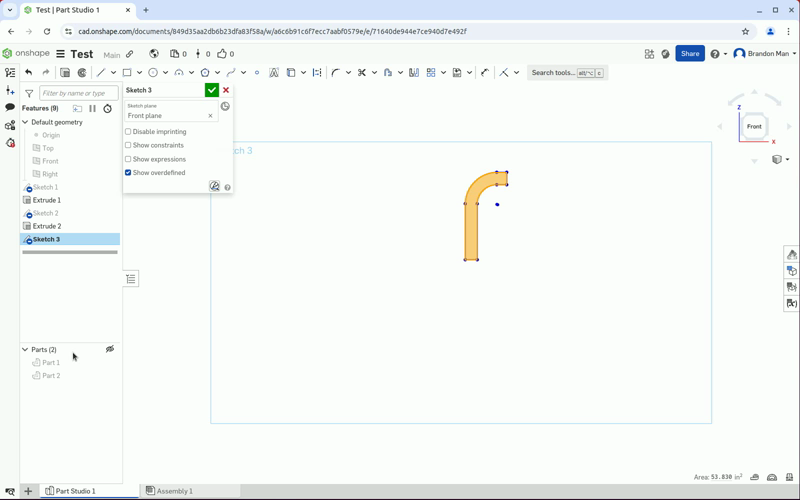
key(shift+e)
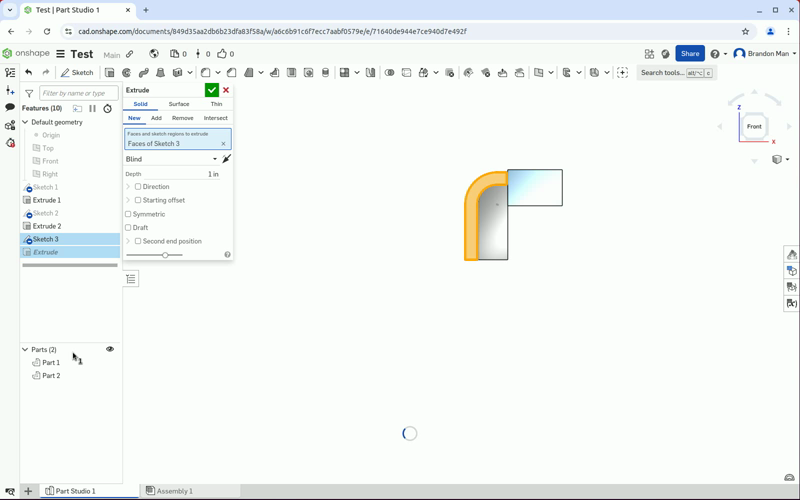
mouse_move(143, 106)
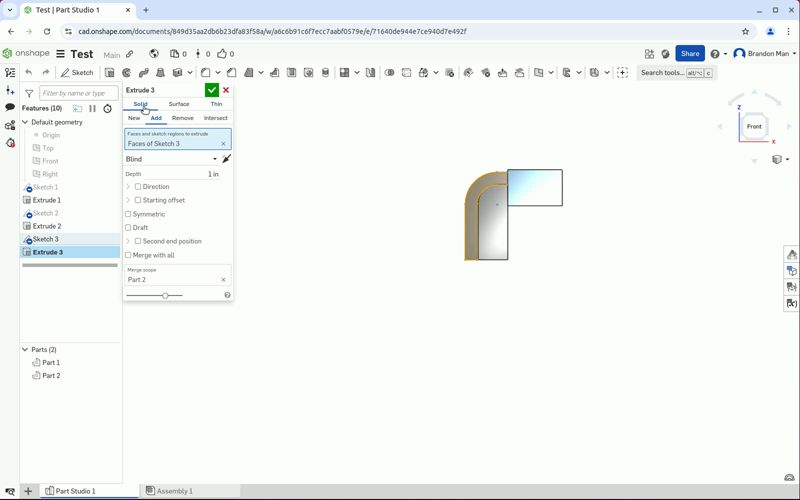
click(143, 106)
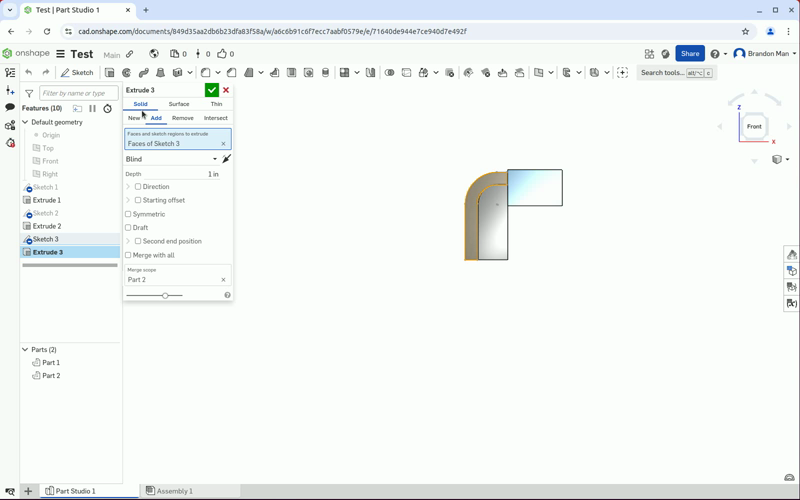
mouse_move(137, 120)
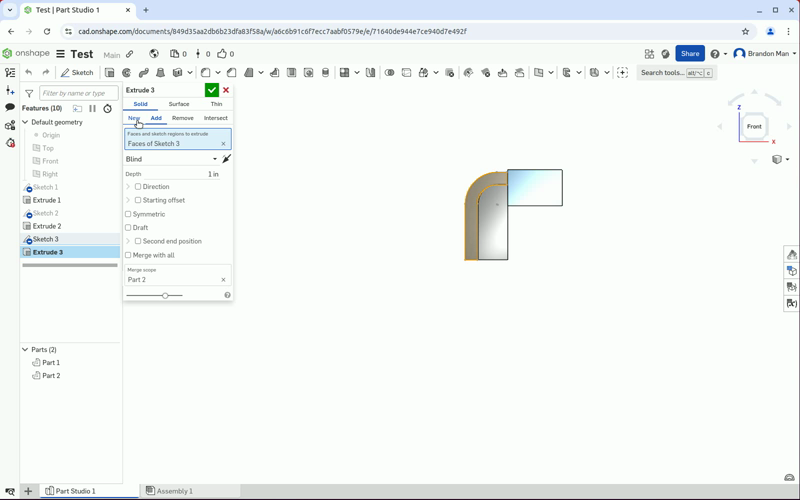
click(137, 120)
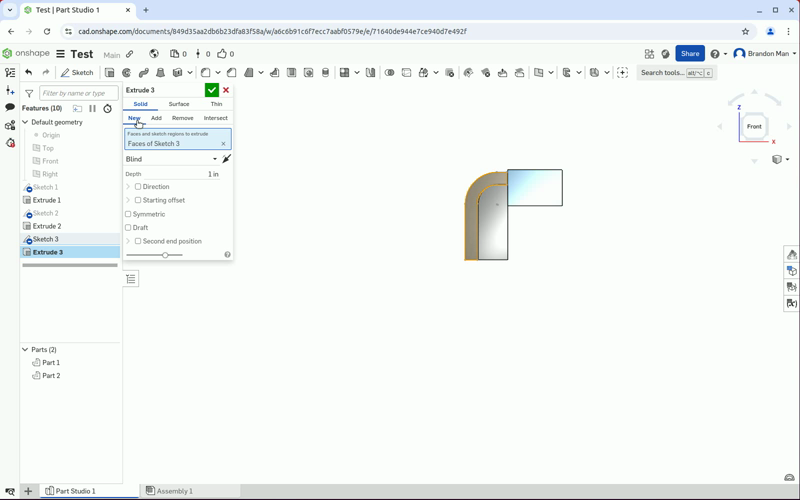
key(tab, 4)
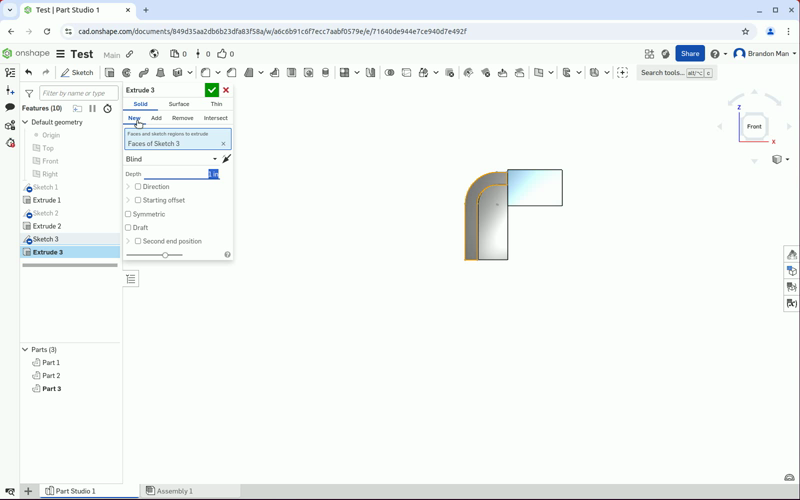
text(9.869)
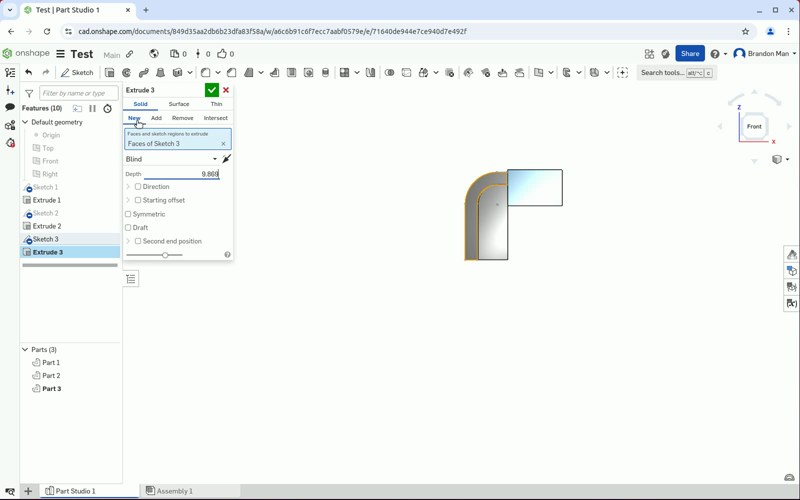
key(enter)
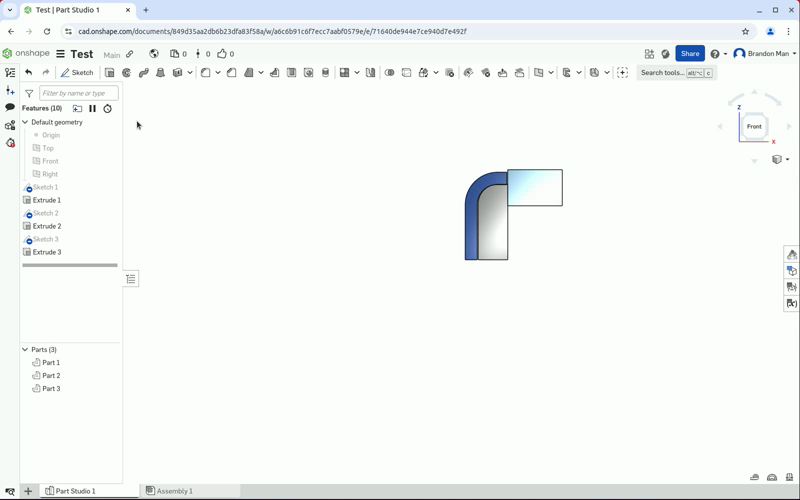
key(shift+h)
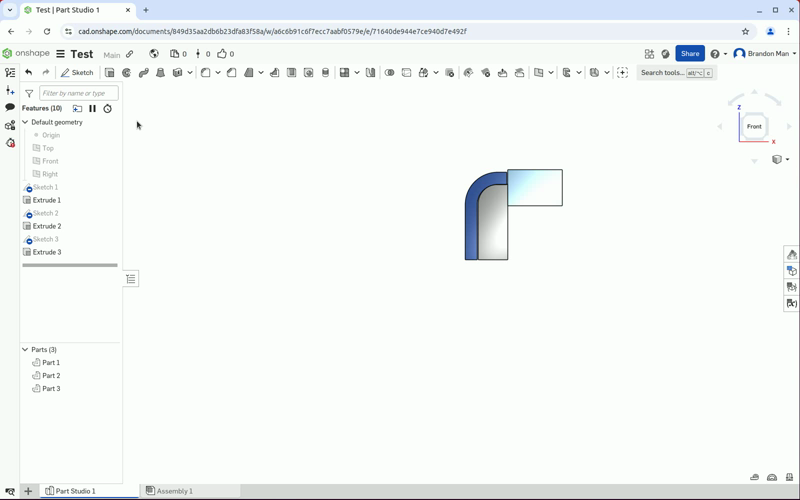
key(shift+h)
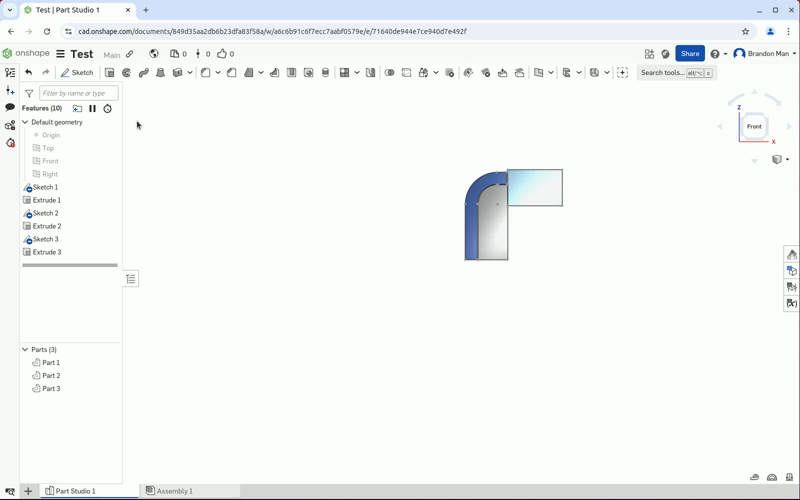
key(shift+7)
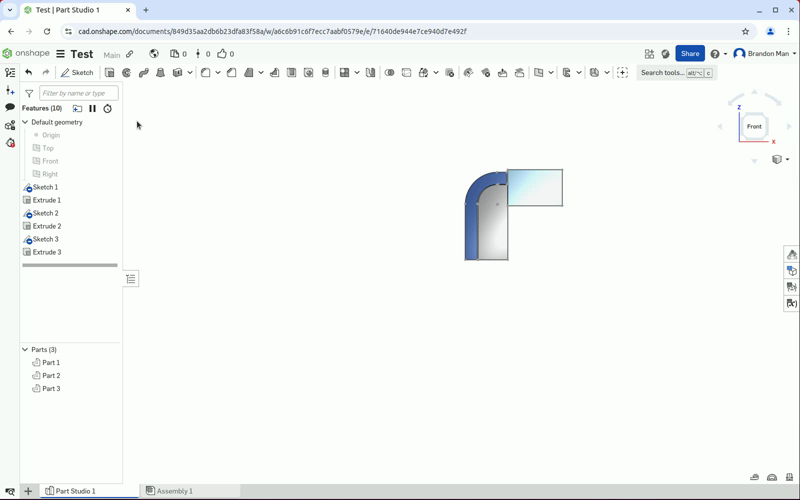
key(left, 2)
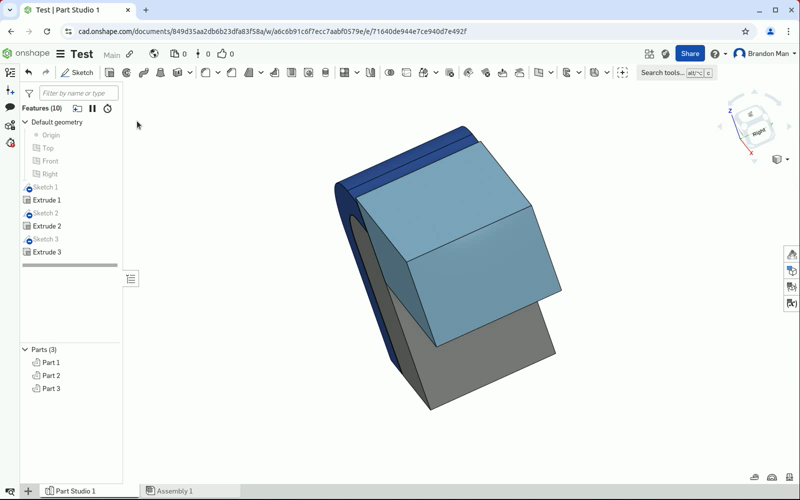
key(down, 2)
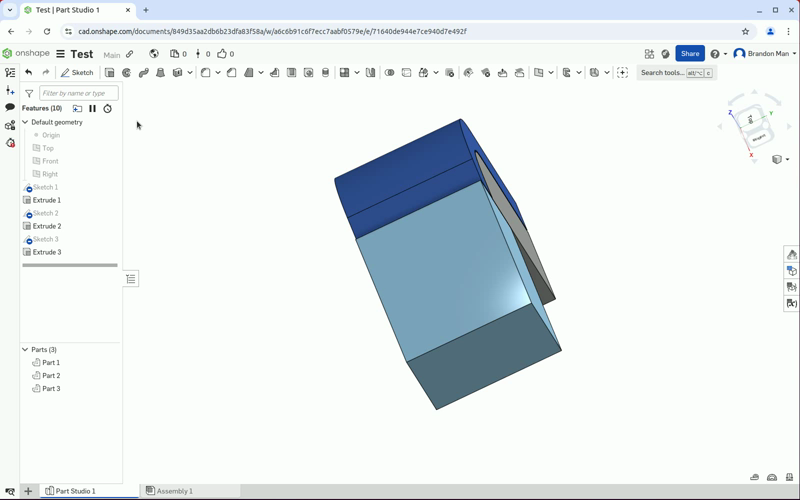
key(up, 2)
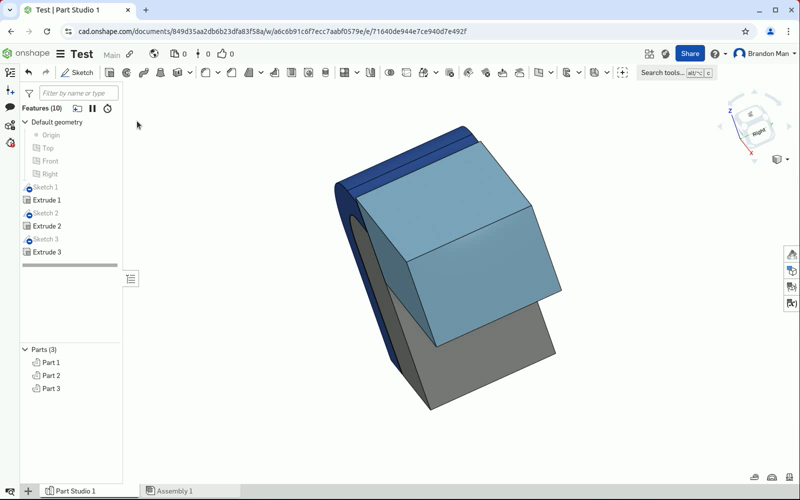
key(right, 2)
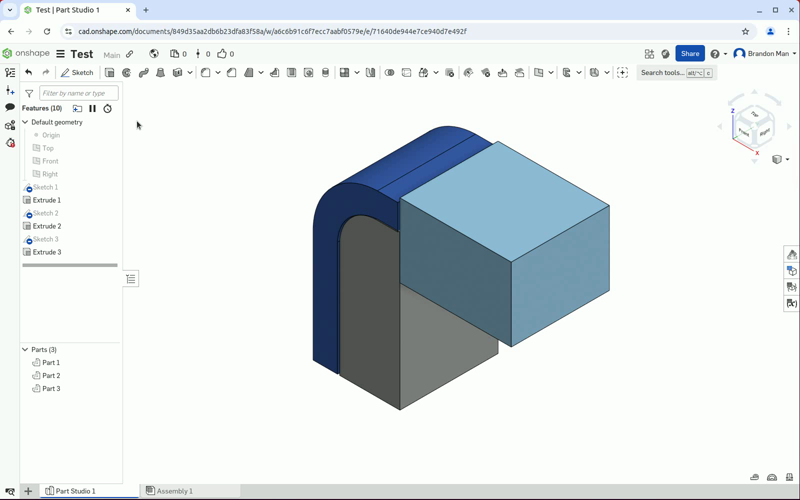
mouse_move(73, 189)
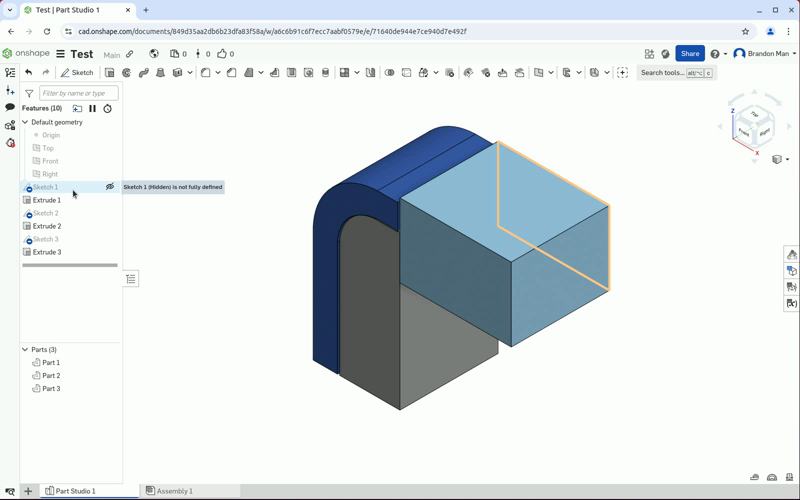
click(73, 189)